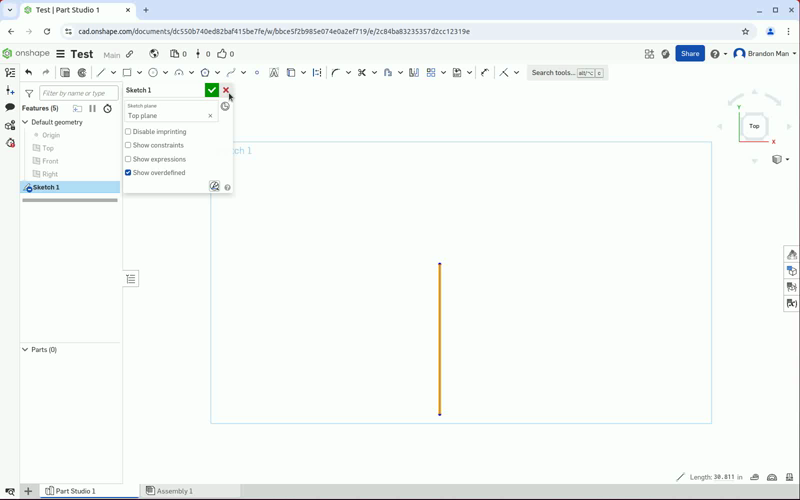
key(shift+h)
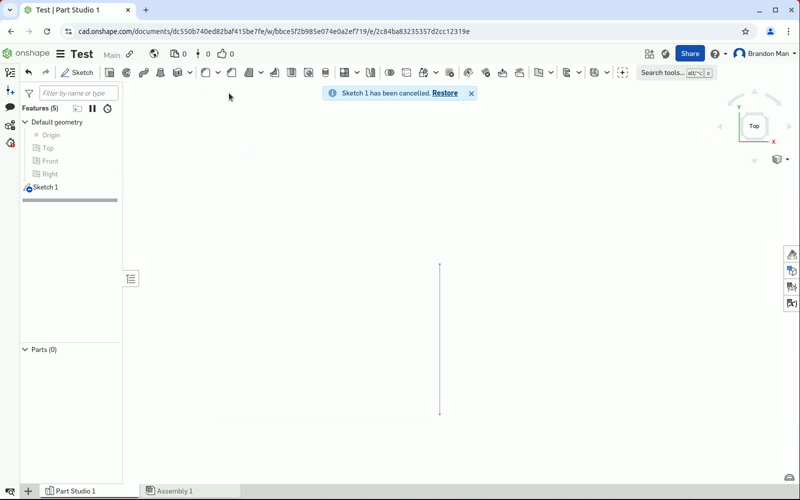
key(shift+s)
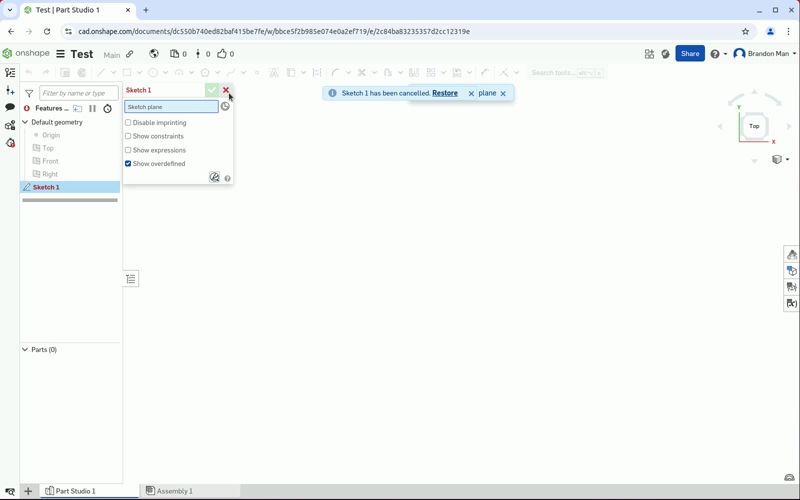
mouse_move(73, 150)
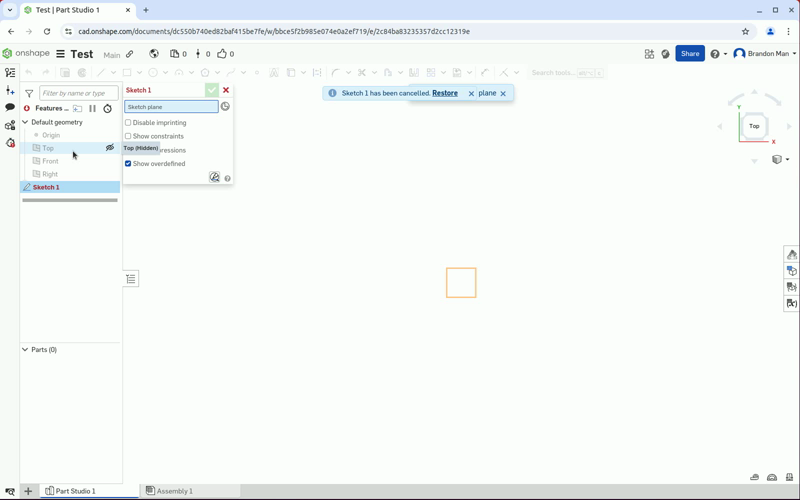
click(73, 150)
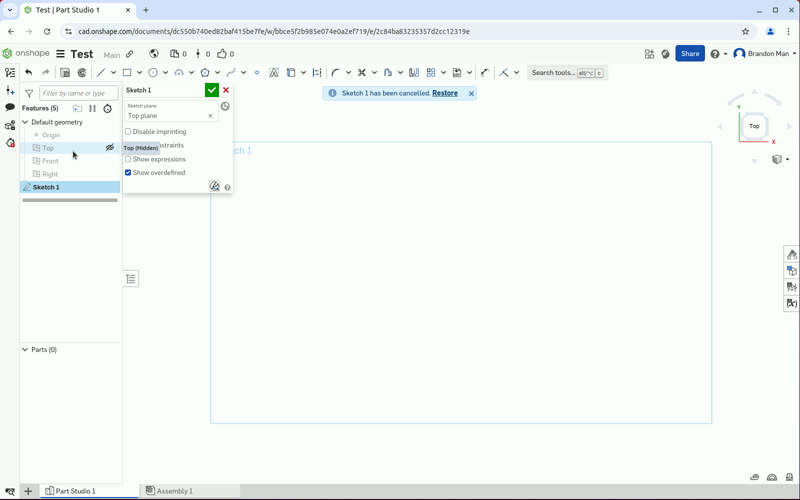
mouse_move(73, 352)
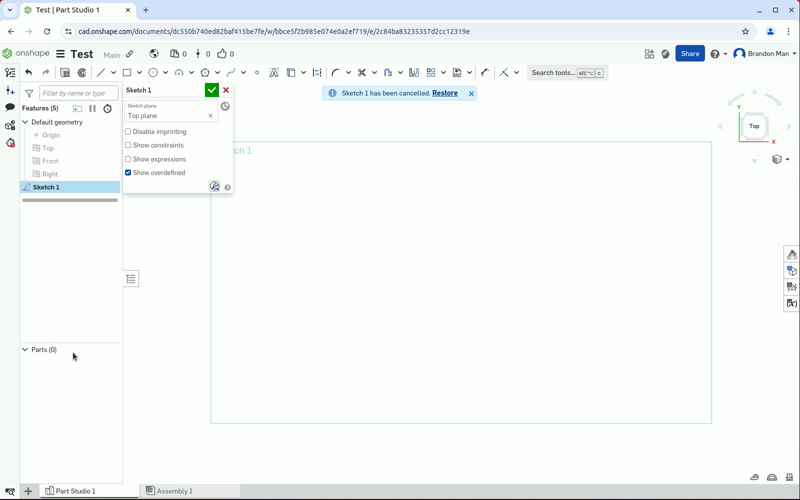
key(y)
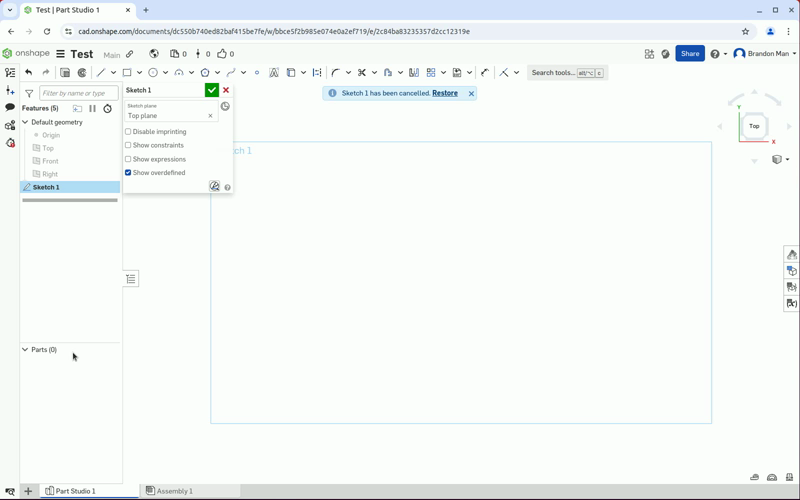
key(c)
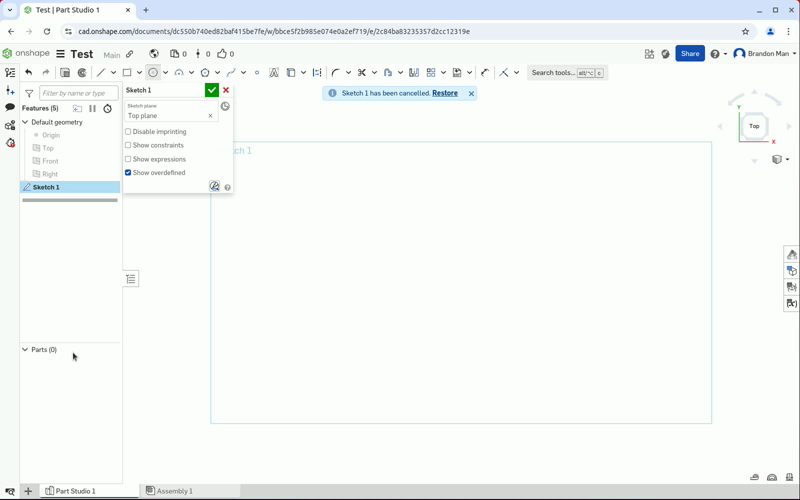
key_down(shift)
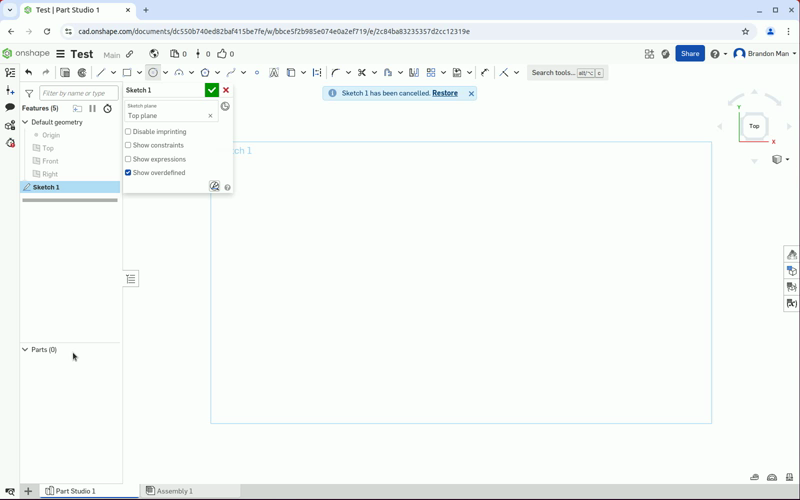
mouse_move(461, 282)
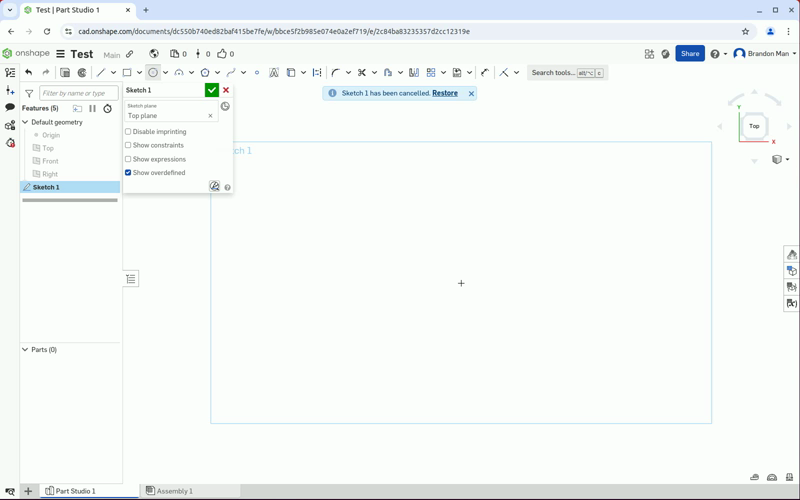
click(461, 282)
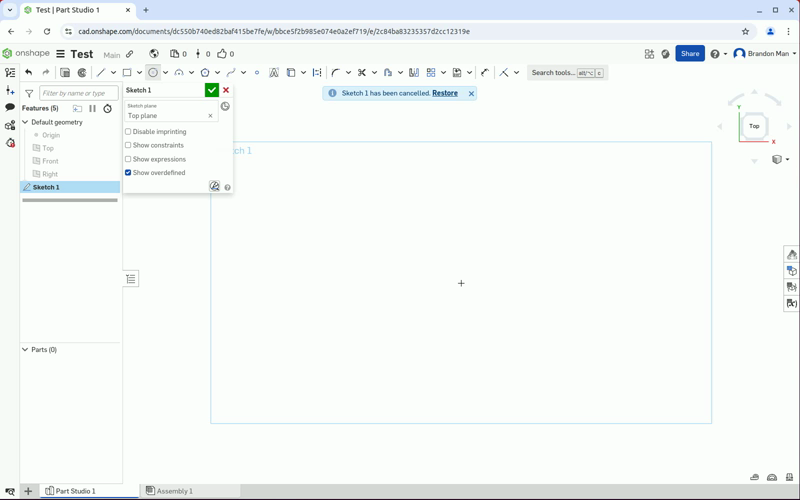
key_up(shift)
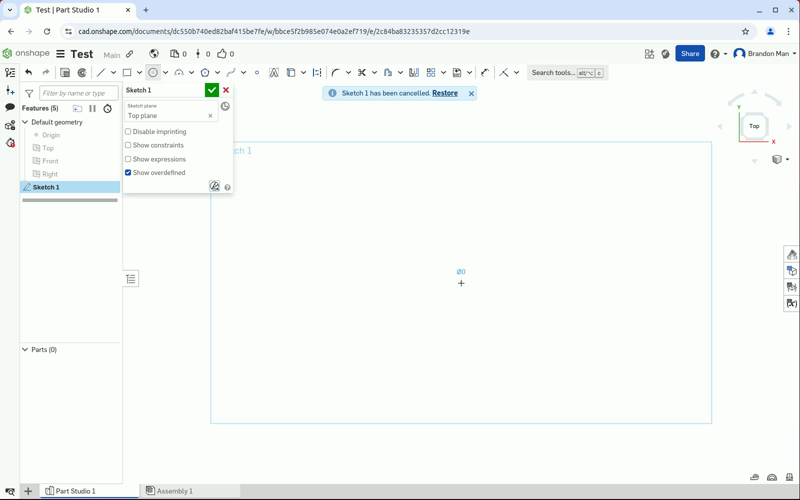
mouse_move(491, 282)
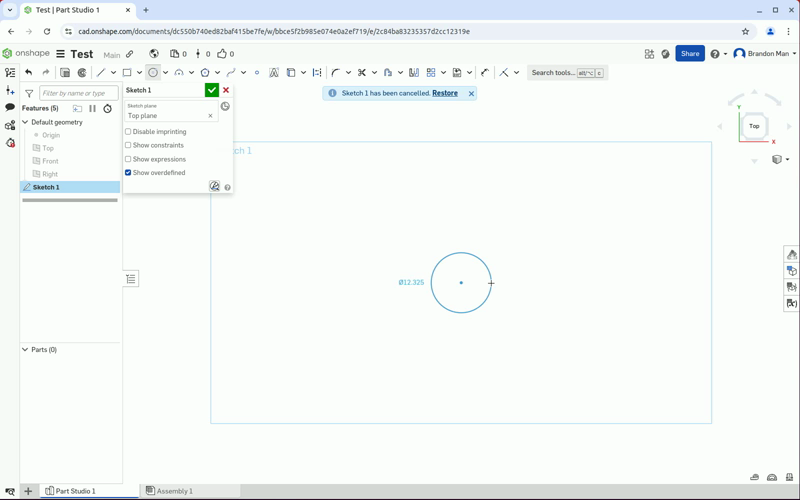
click(491, 282)
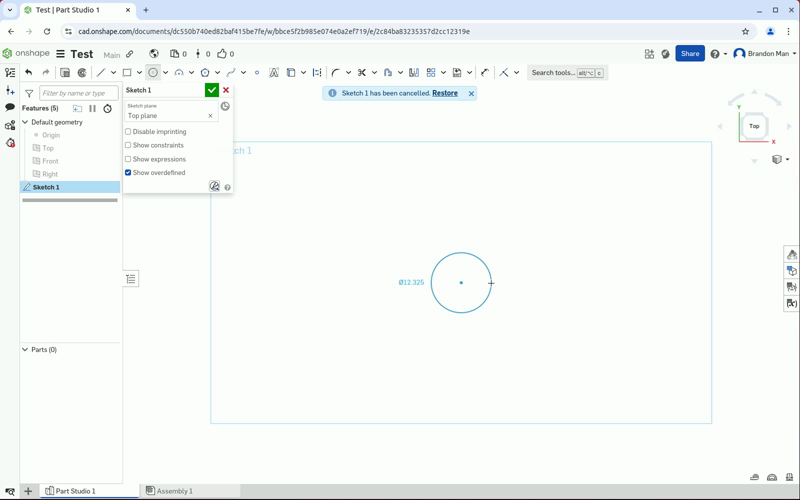
key(esc)
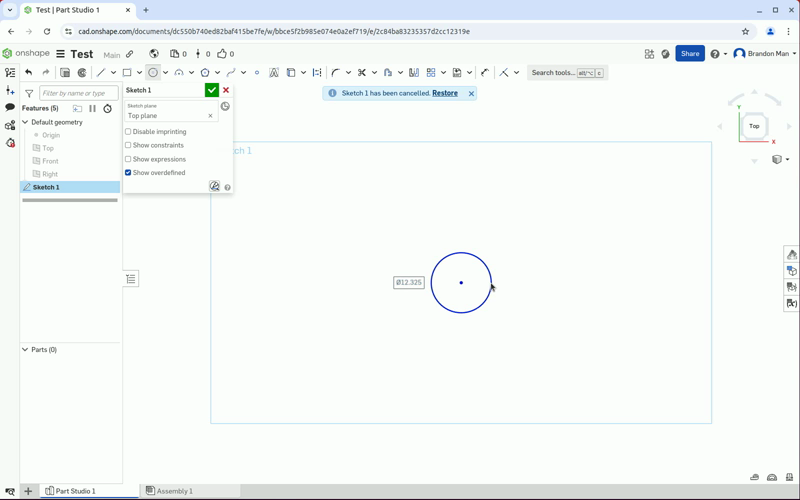
mouse_move(450, 273)
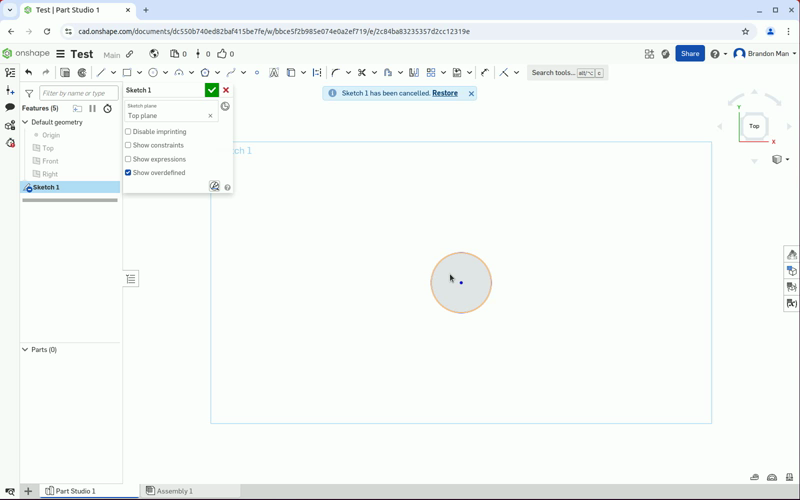
click(450, 273)
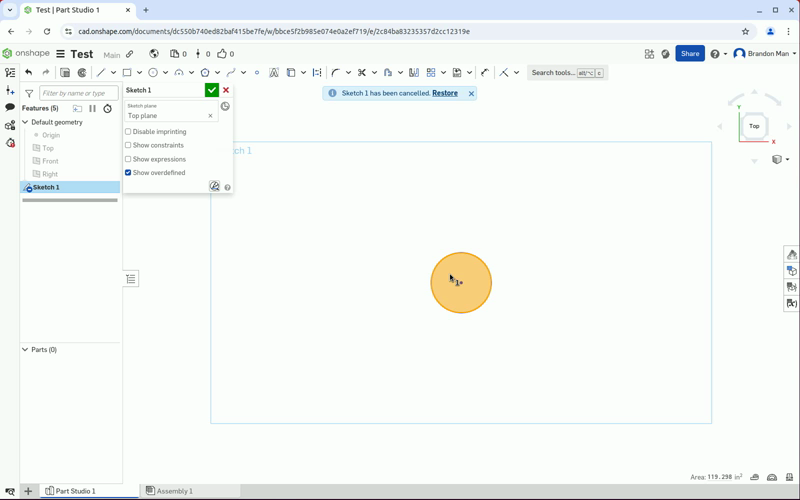
mouse_move(73, 352)
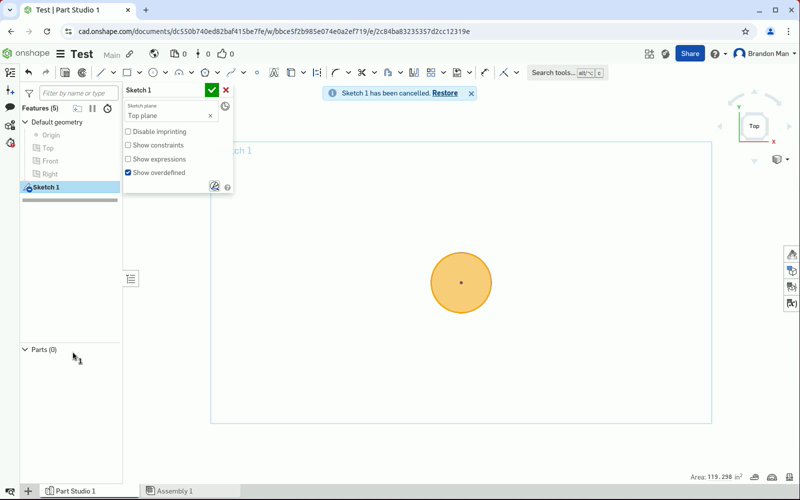
key(shift+y)
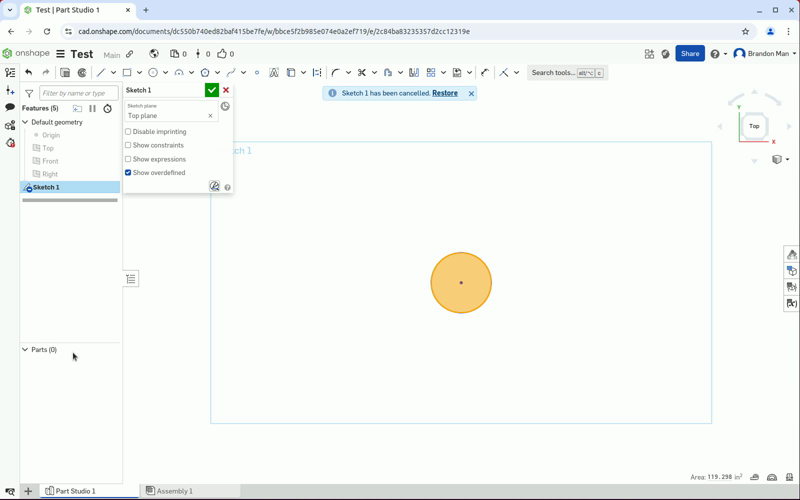
key(shift+e)
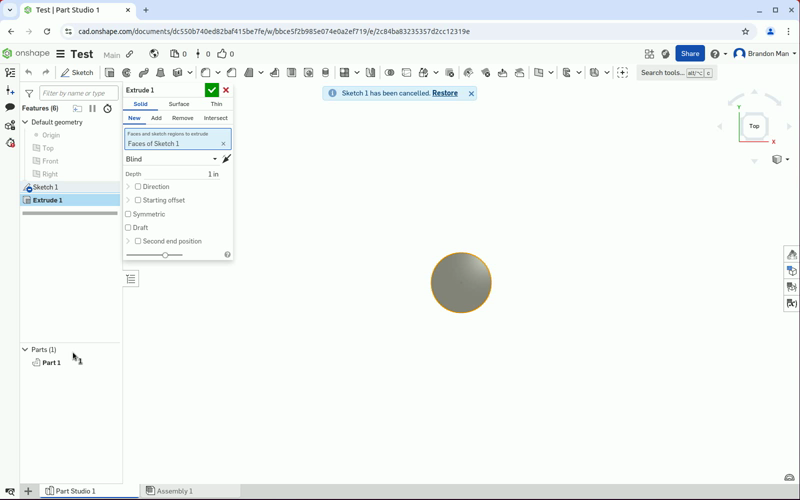
mouse_move(143, 106)
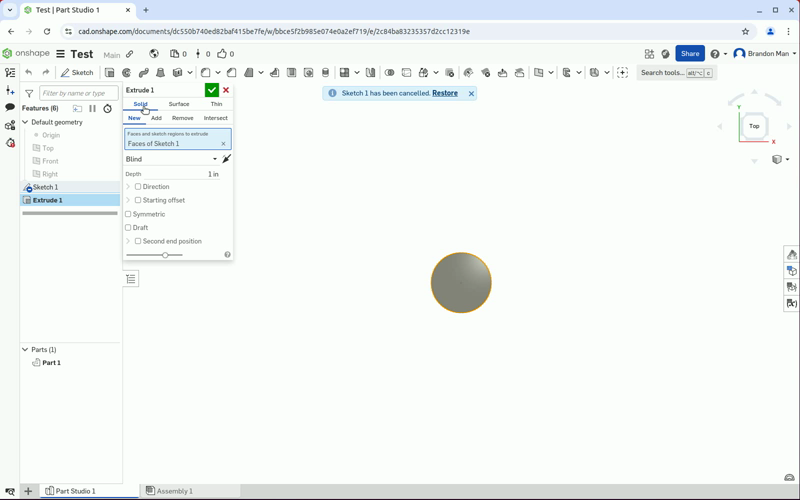
click(143, 106)
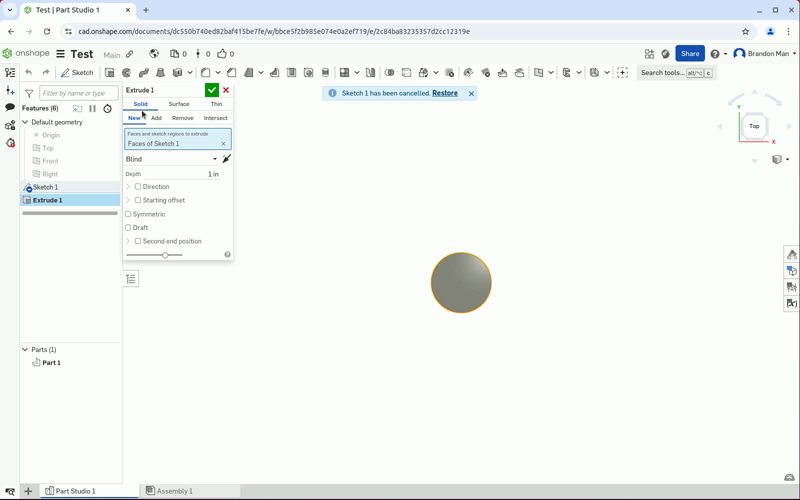
mouse_move(137, 120)
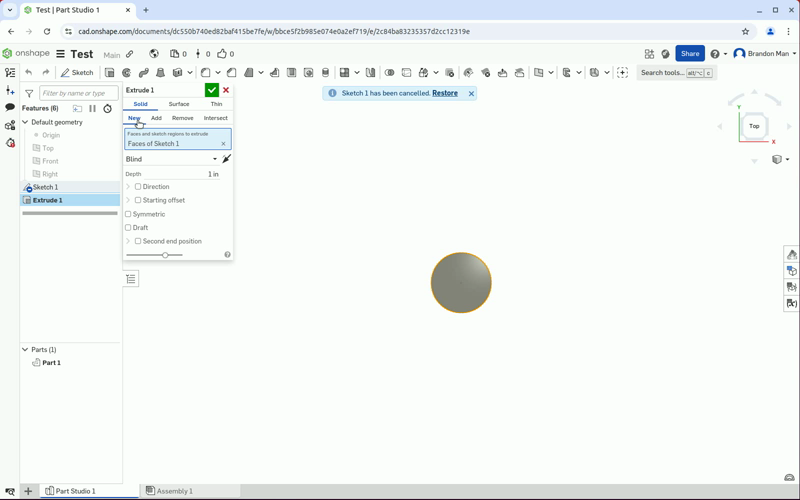
click(137, 120)
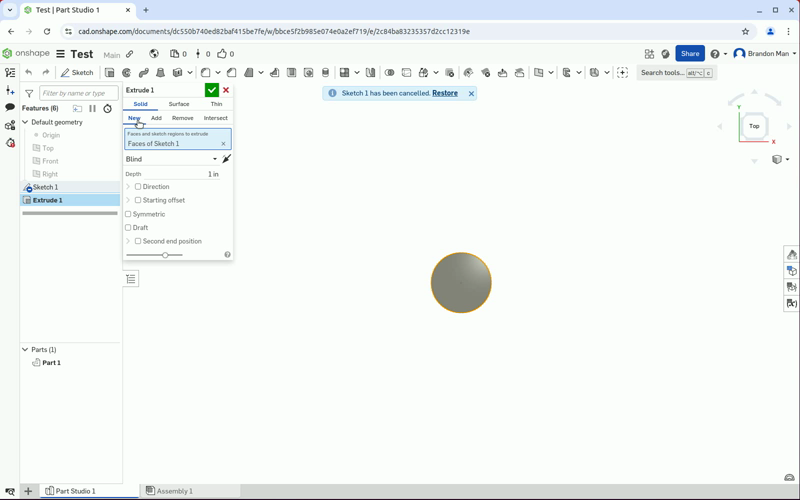
key(tab, 4)
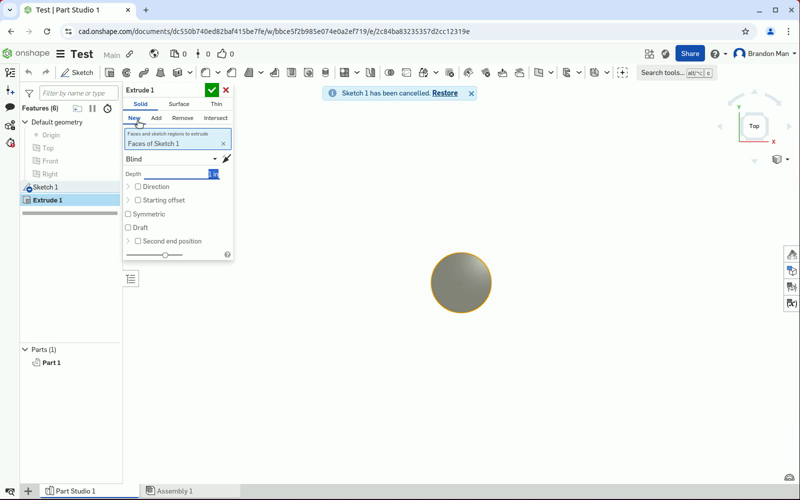
text(9.147)
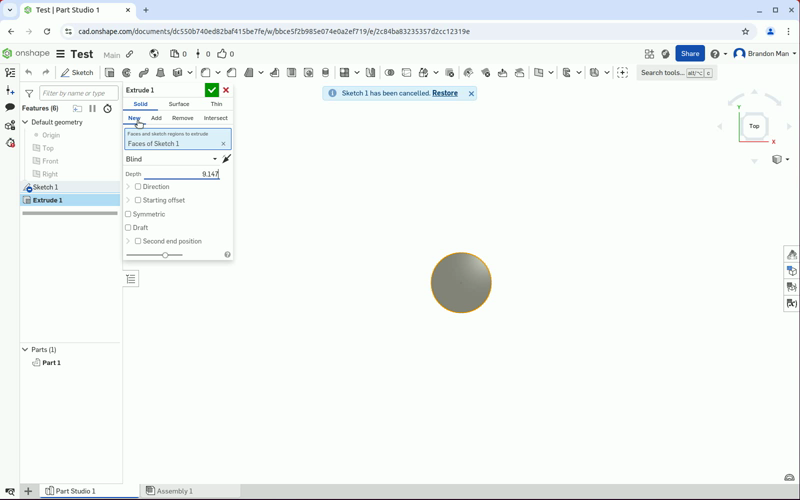
key(enter)
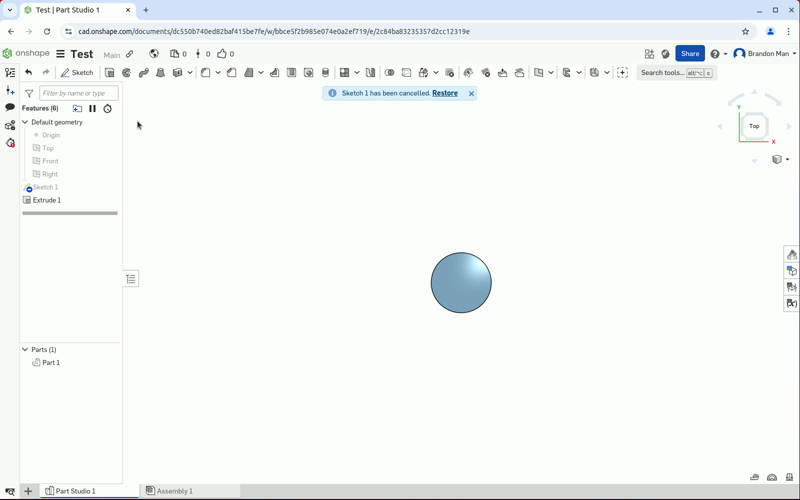
key(shift+h)
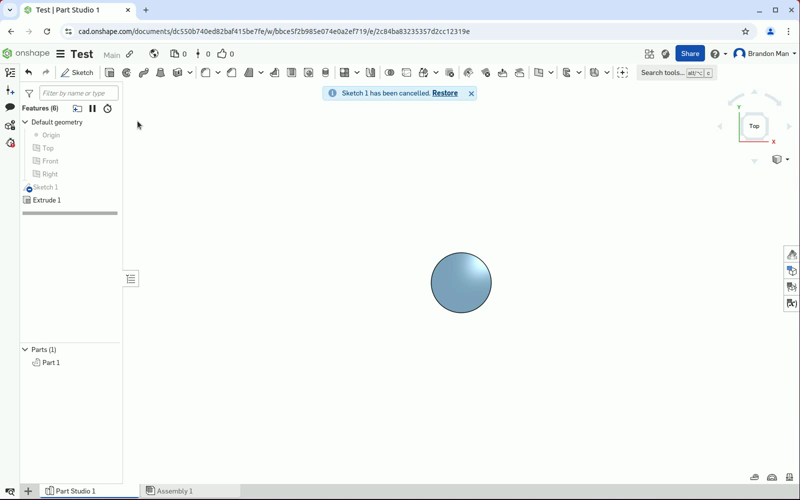
key(shift+h)
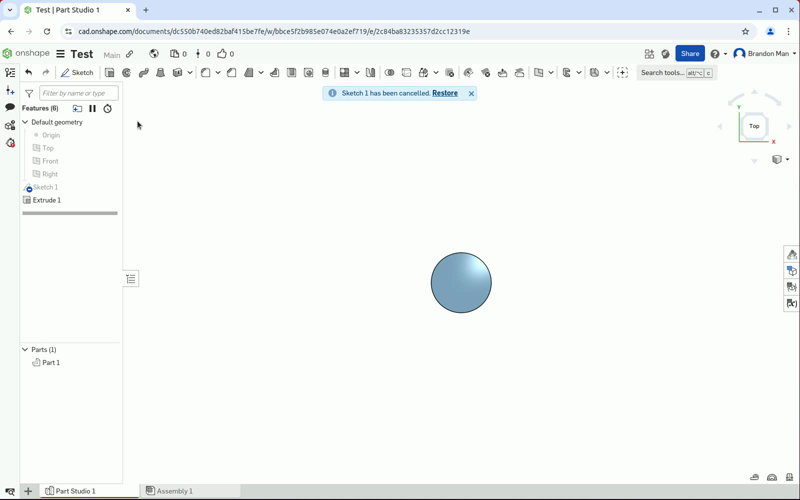
mouse_move(73, 189)
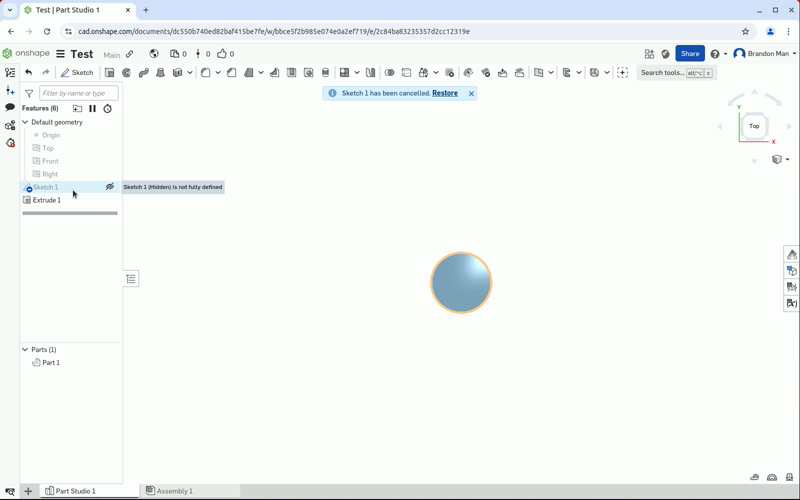
click(73, 189)
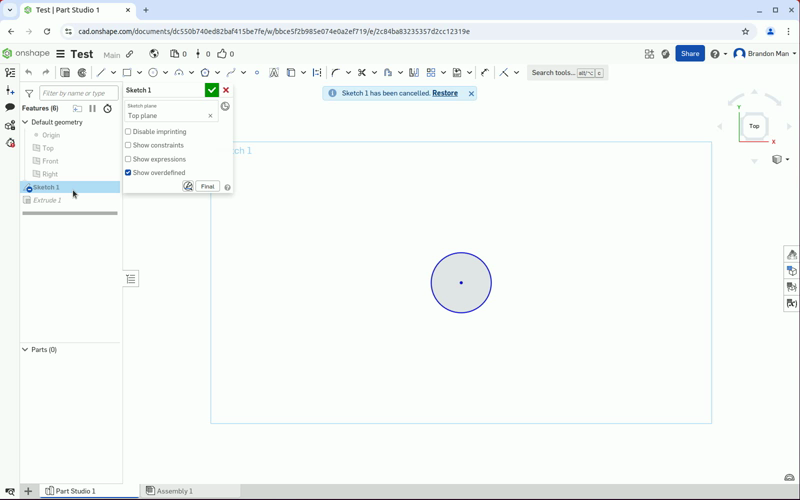
mouse_move(229, 92)
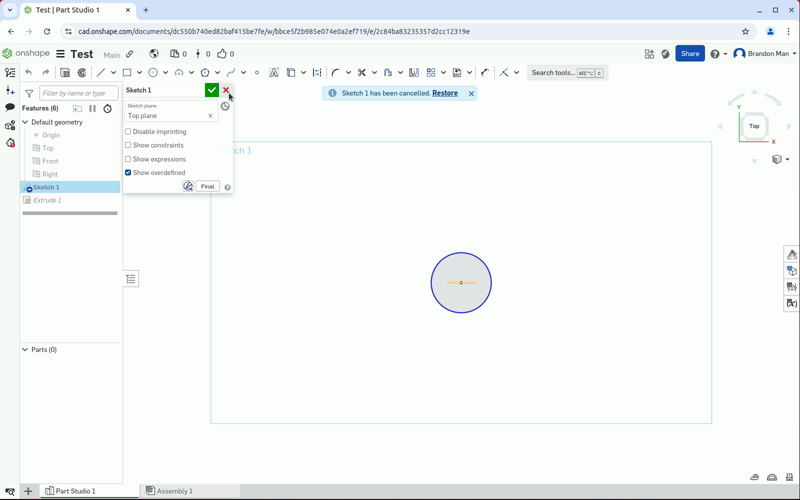
click(229, 92)
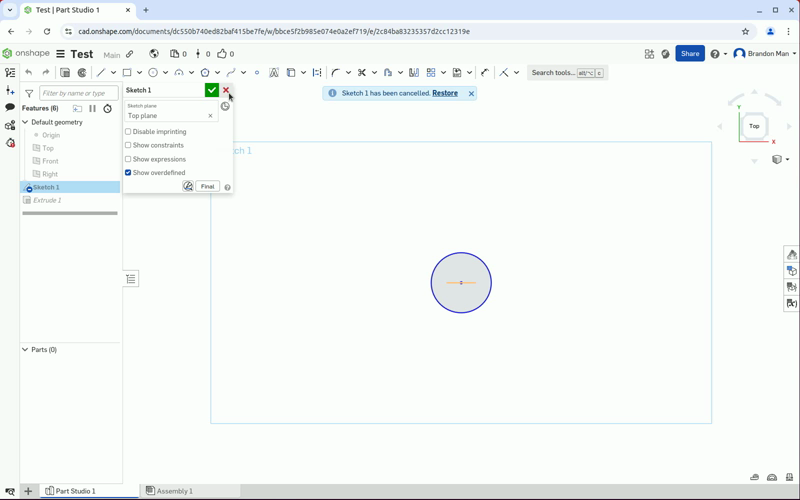
key(shift+s)
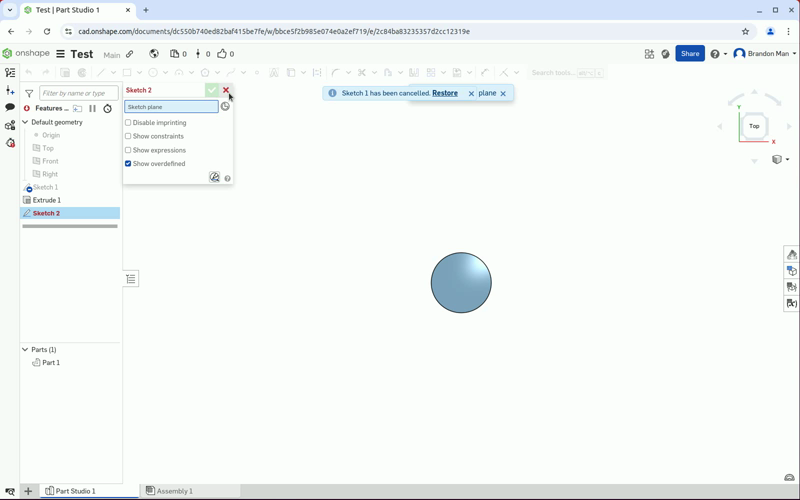
mouse_move(73, 150)
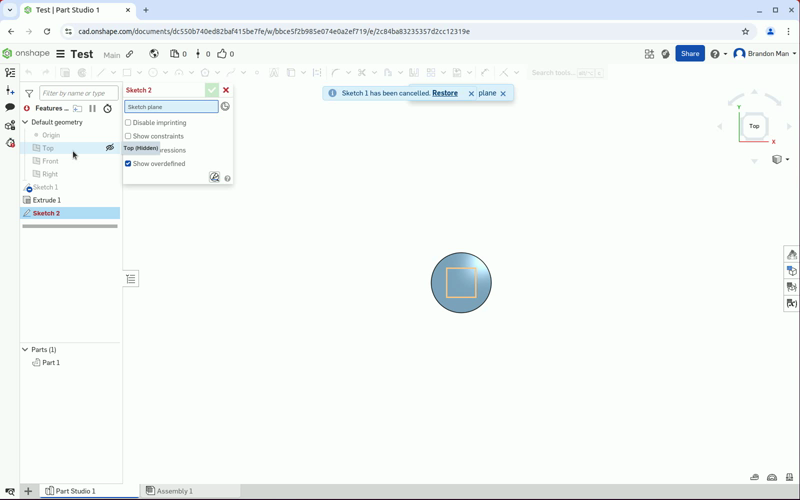
click(73, 150)
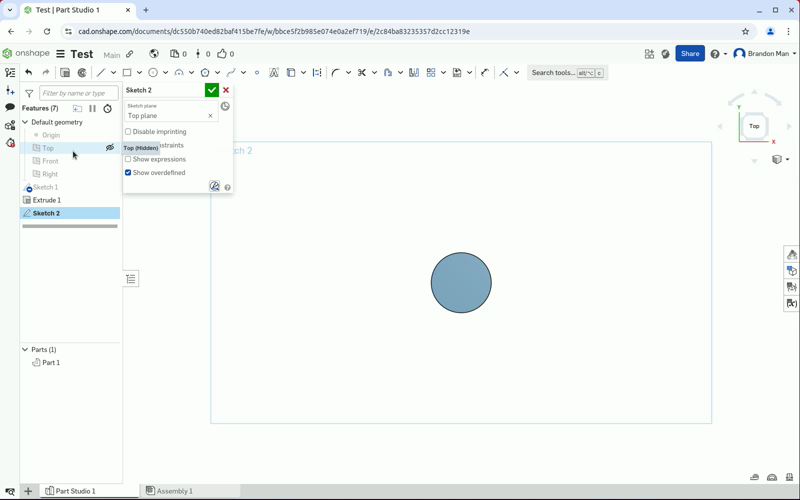
mouse_move(73, 352)
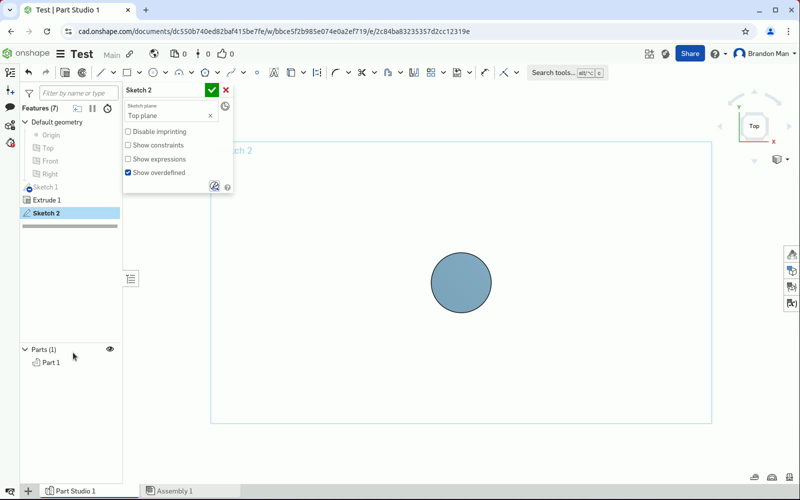
key(y)
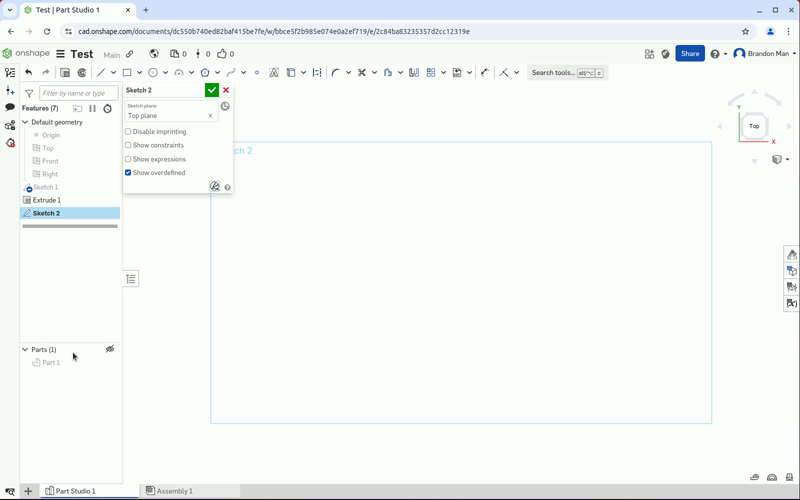
key(l)
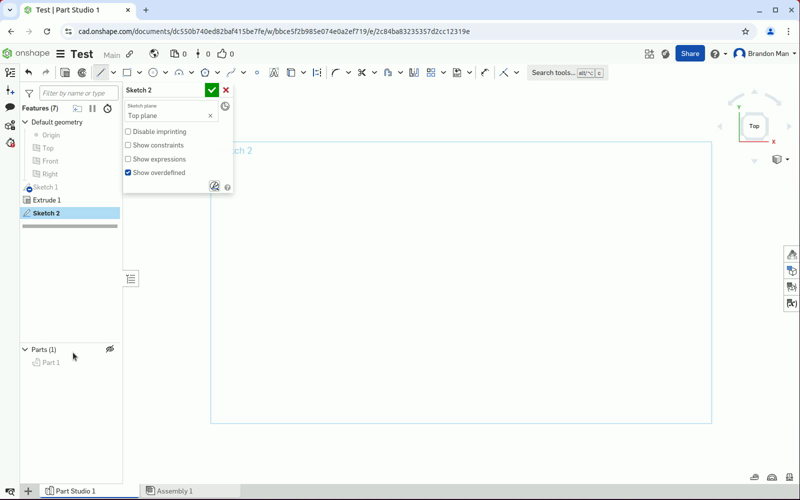
key_down(shift)
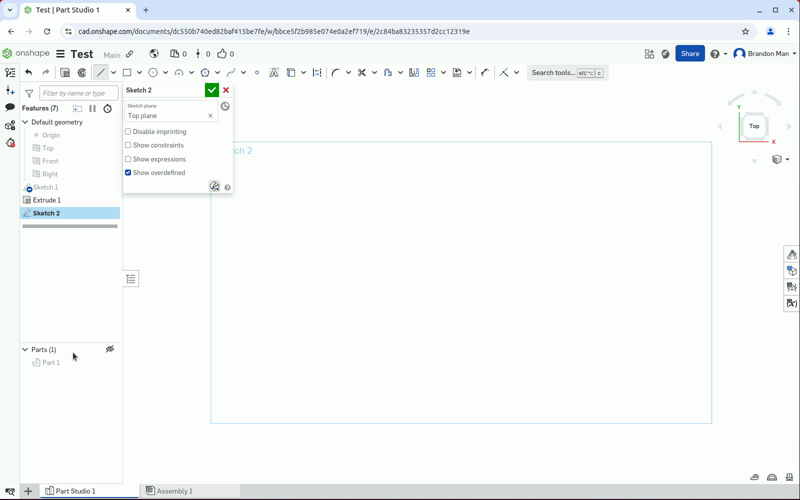
mouse_move(445, 294)
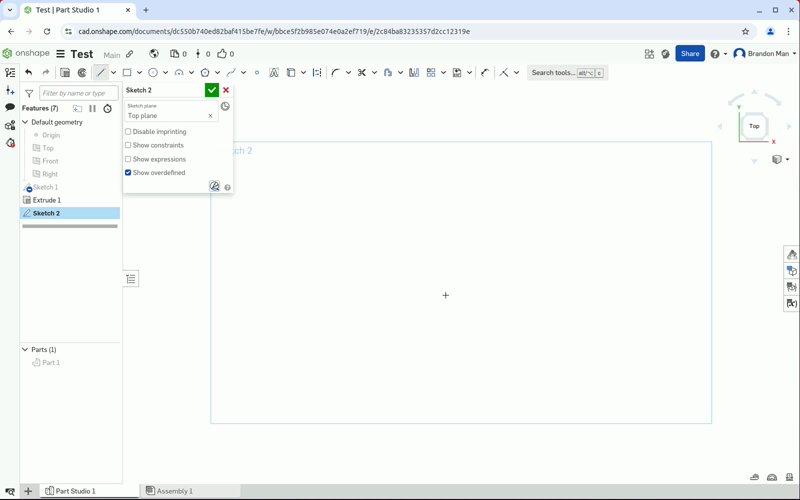
click(445, 294)
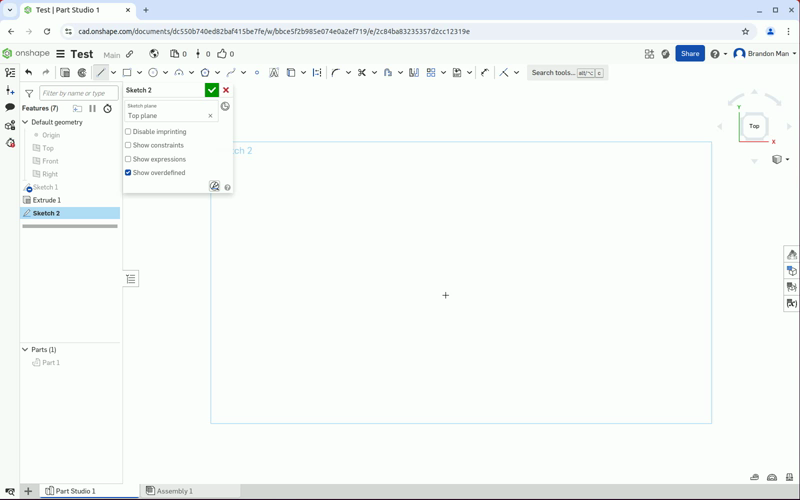
key_up(shift)
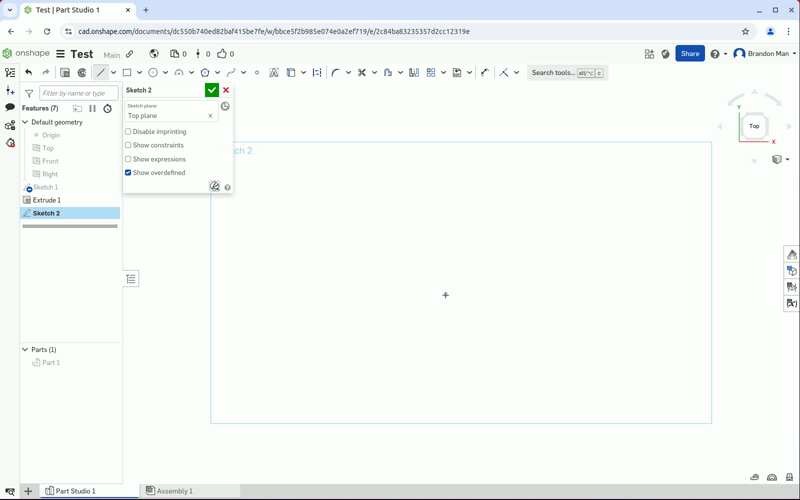
key_down(shift)
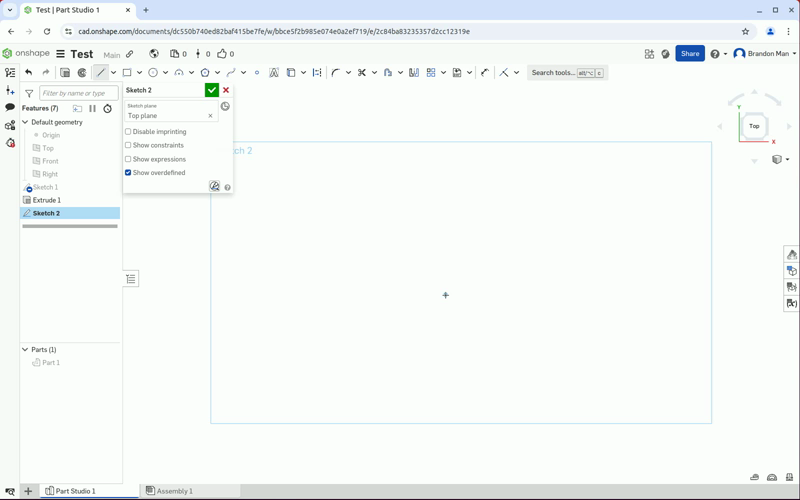
mouse_move(475, 294)
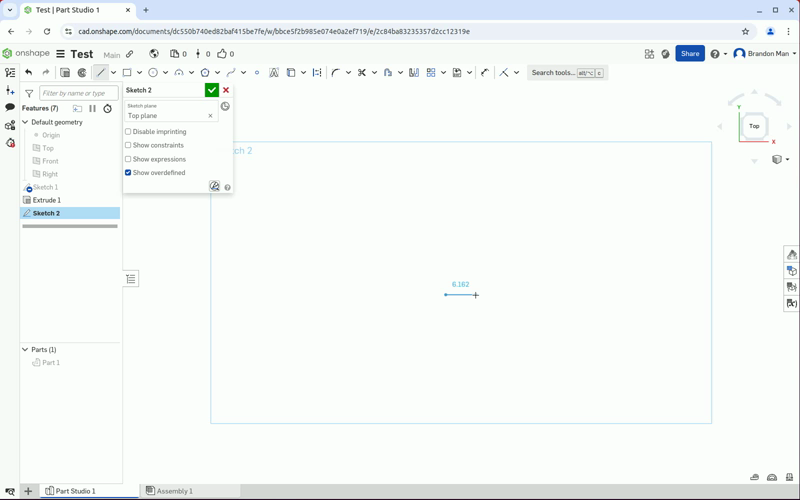
mouse_move(476, 294)
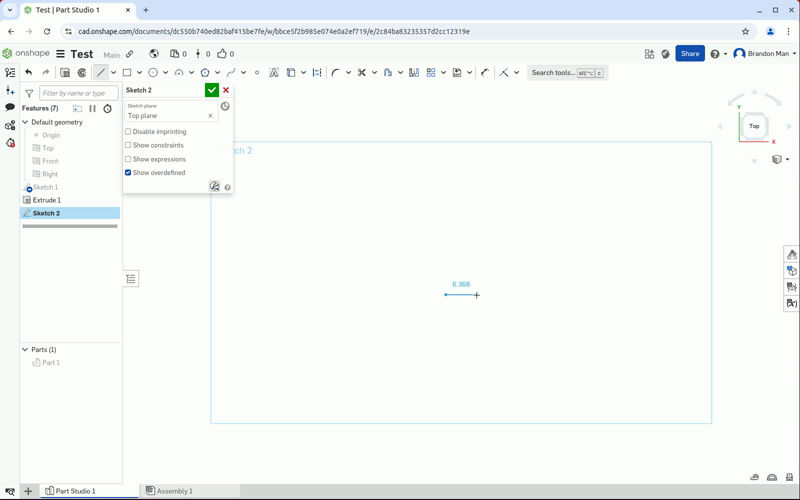
click(476, 294)
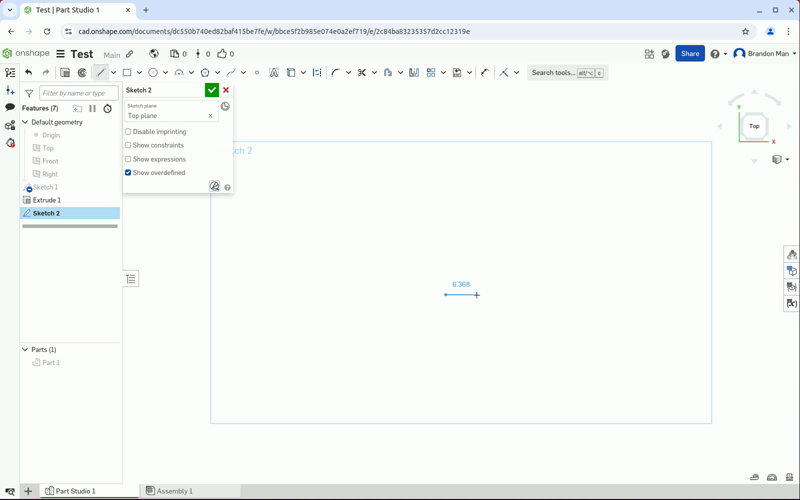
key_up(shift)
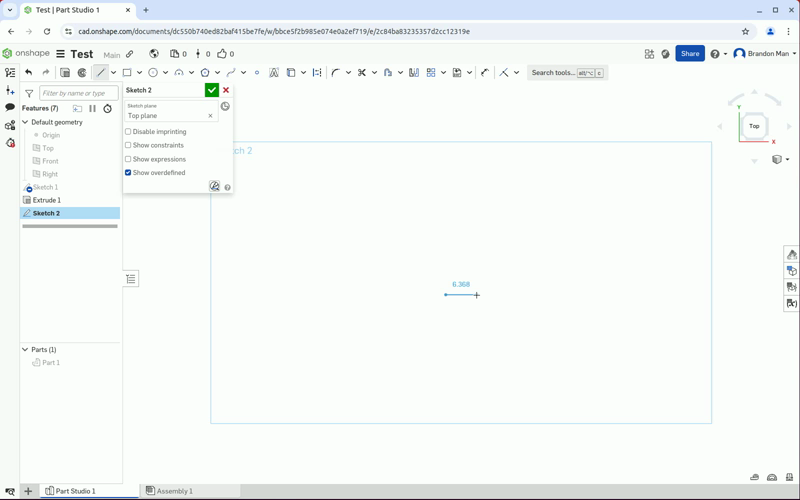
key_down(shift)
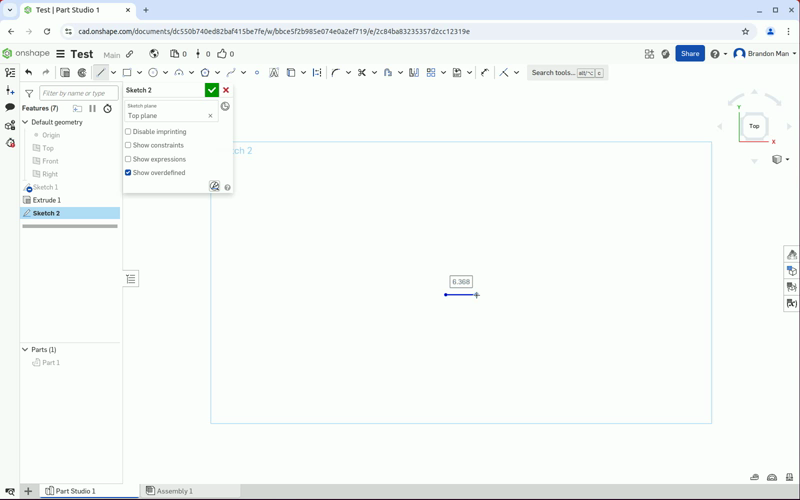
mouse_move(506, 294)
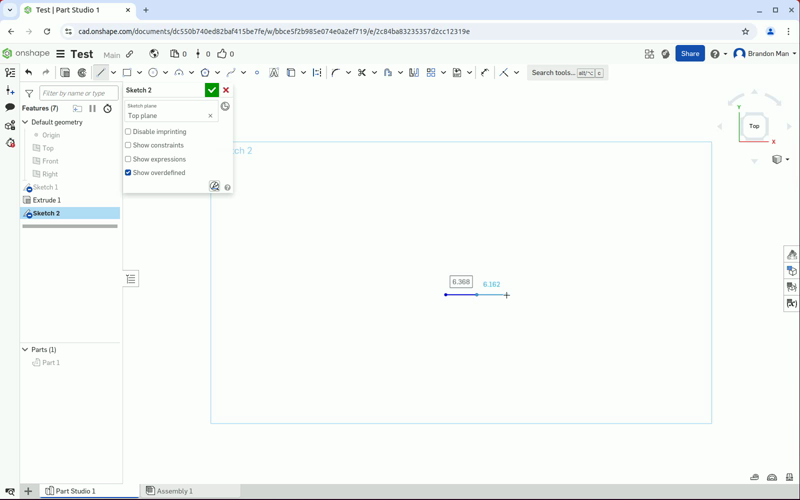
mouse_move(476, 270)
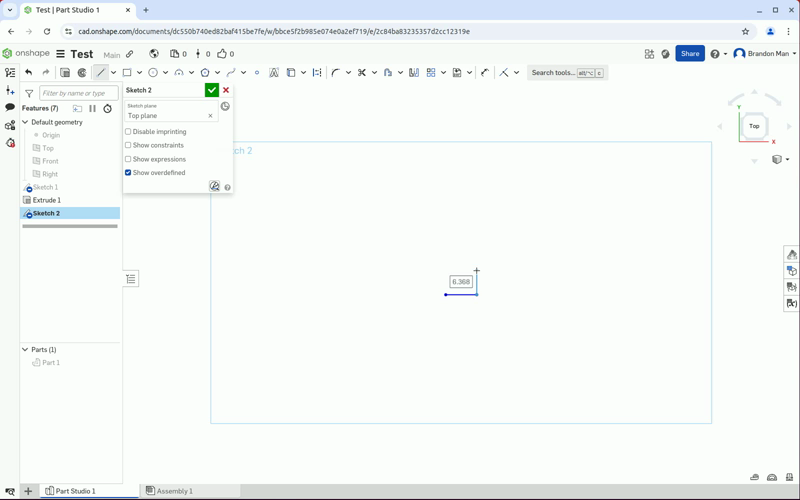
click(476, 270)
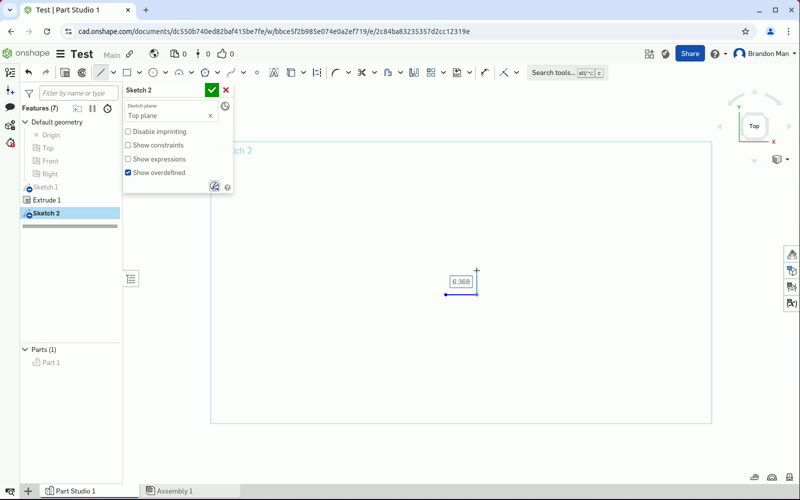
key_up(shift)
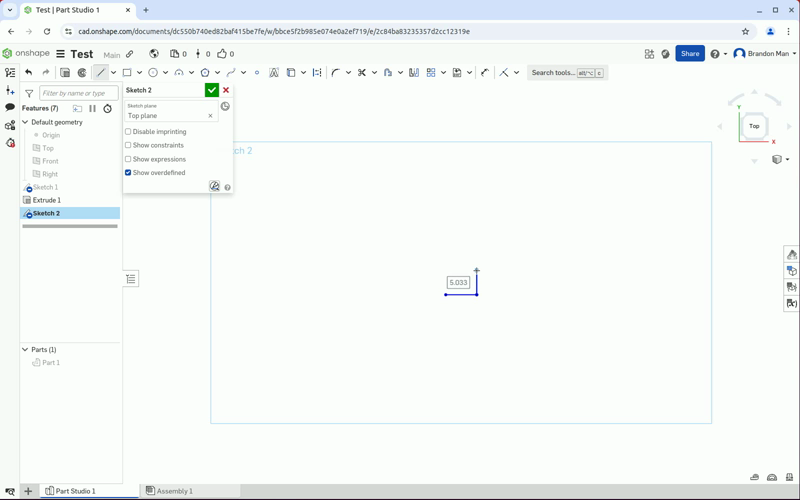
key_down(shift)
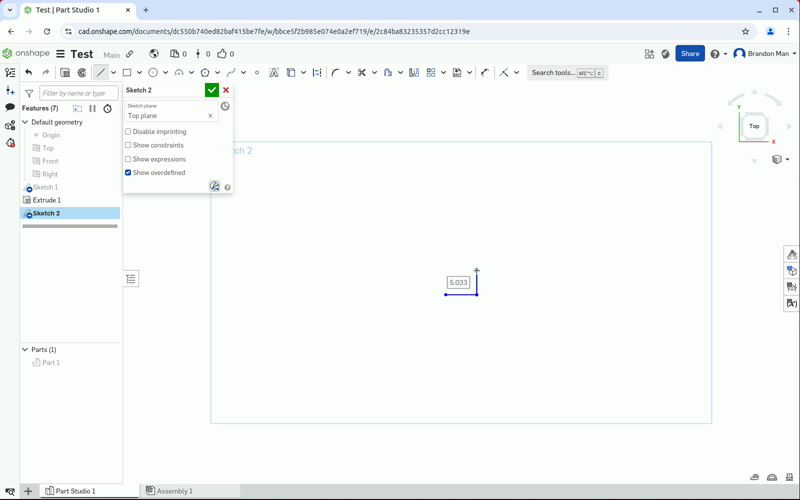
mouse_move(506, 270)
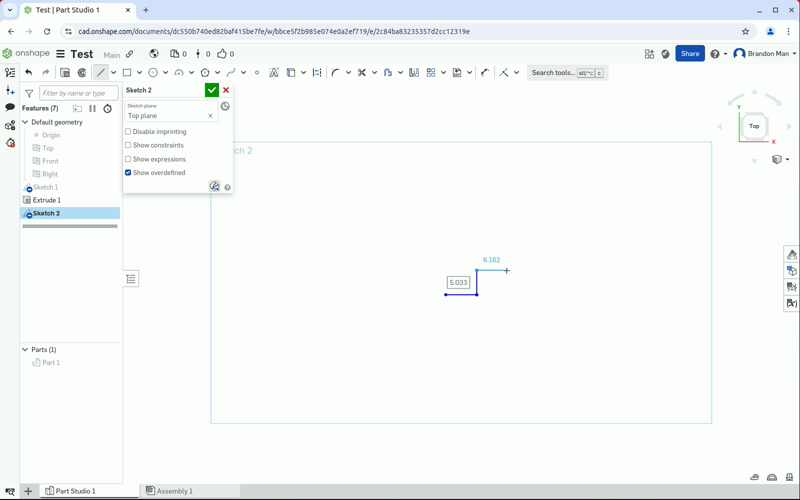
mouse_move(445, 270)
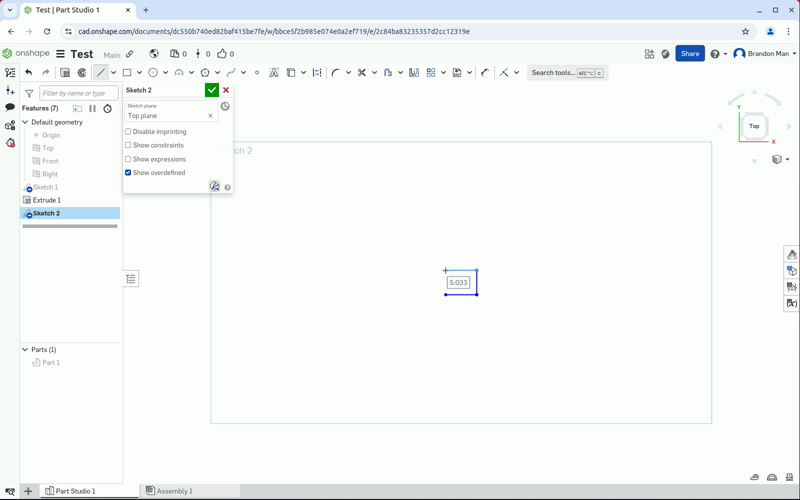
click(445, 270)
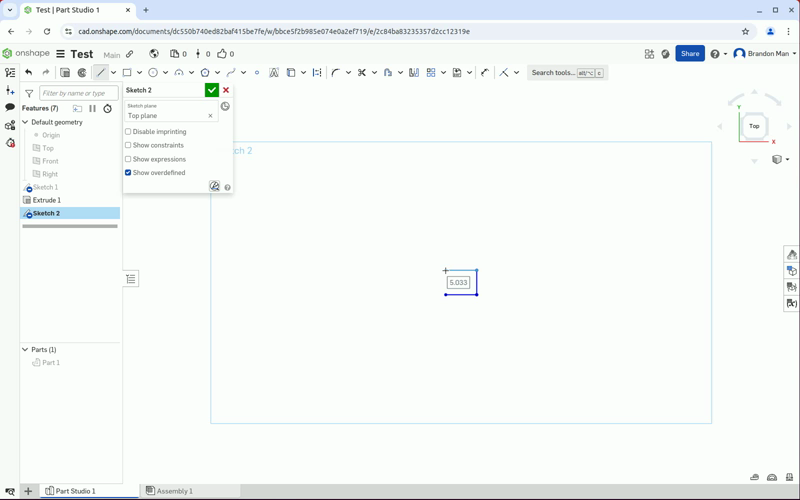
key_up(shift)
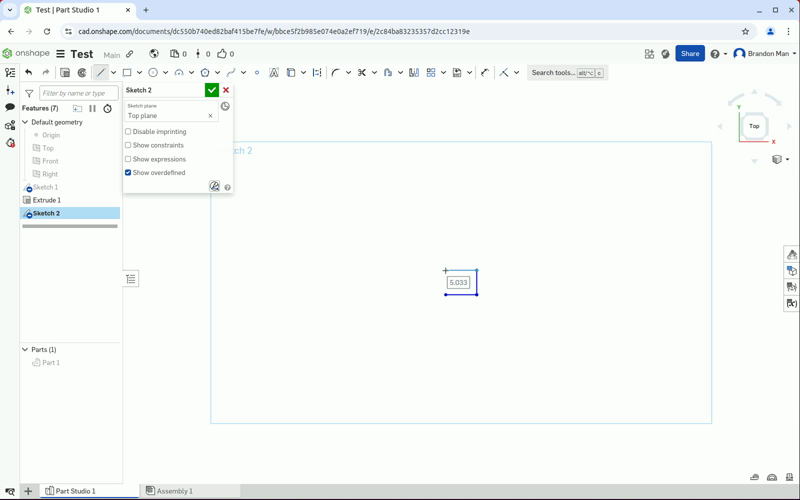
mouse_move(475, 270)
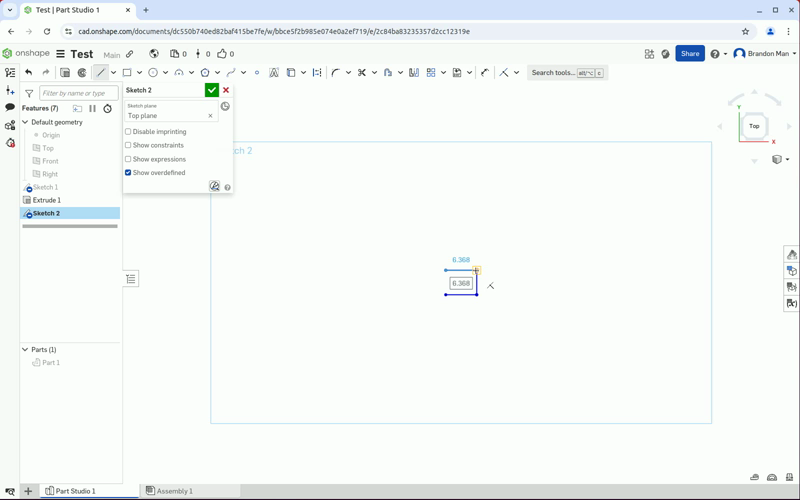
key_down(shift)
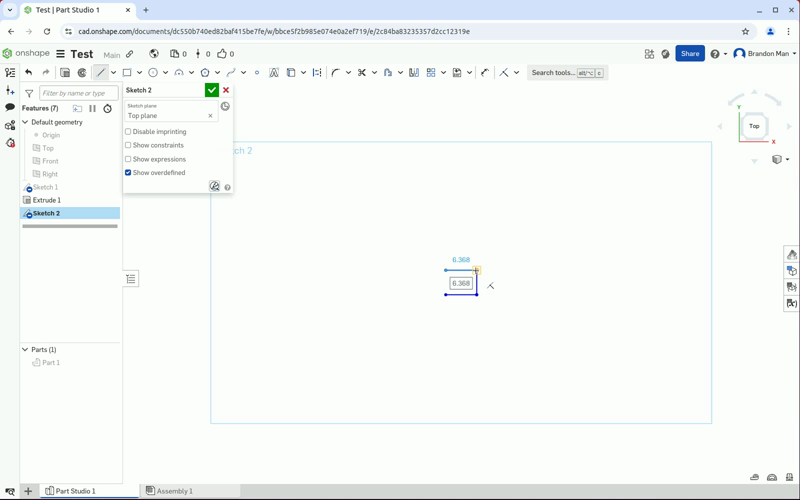
mouse_move(445, 294)
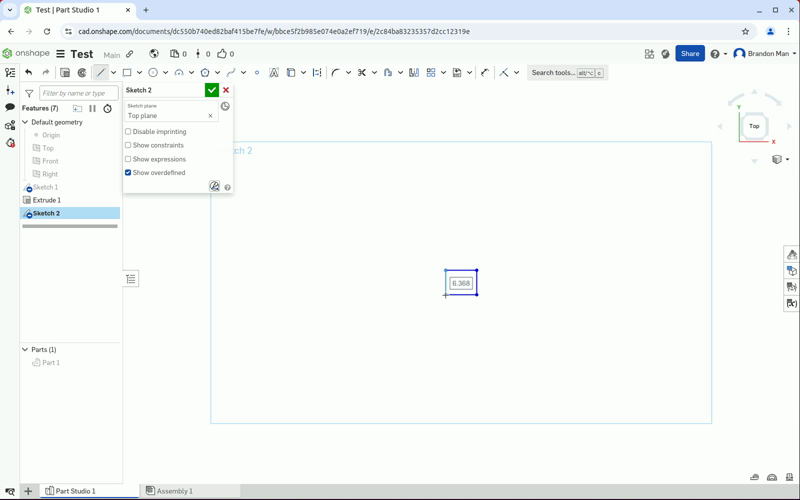
key_up(shift)
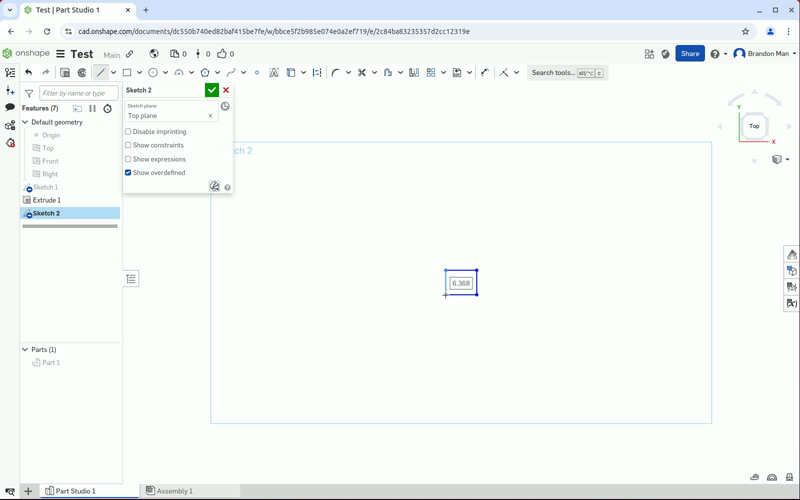
click(445, 294)
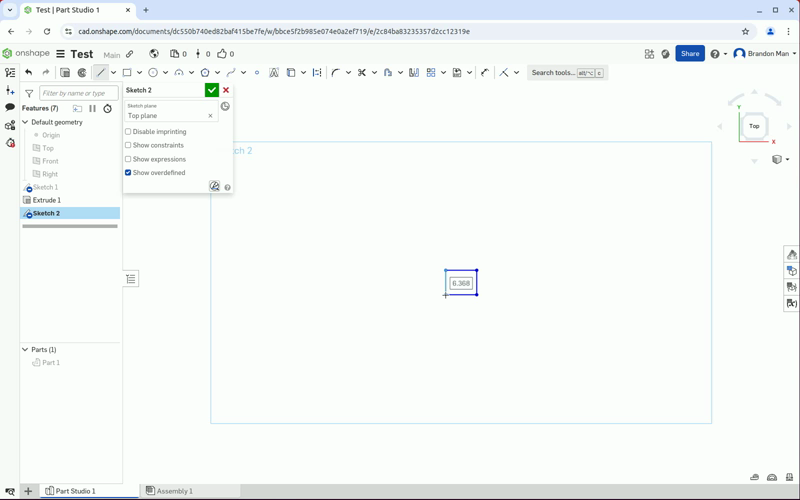
key(esc)
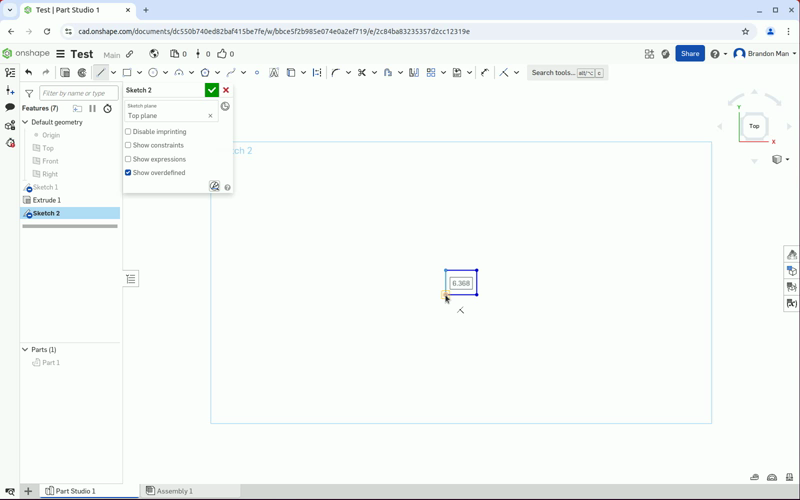
mouse_move(453, 272)
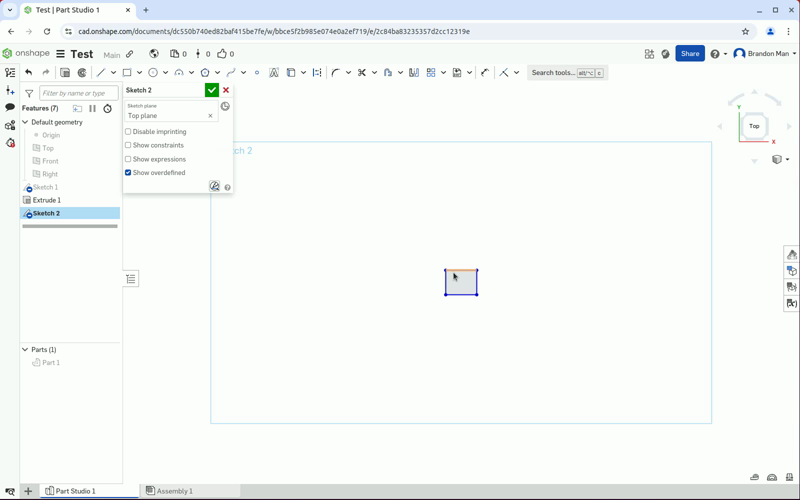
scroll(6)
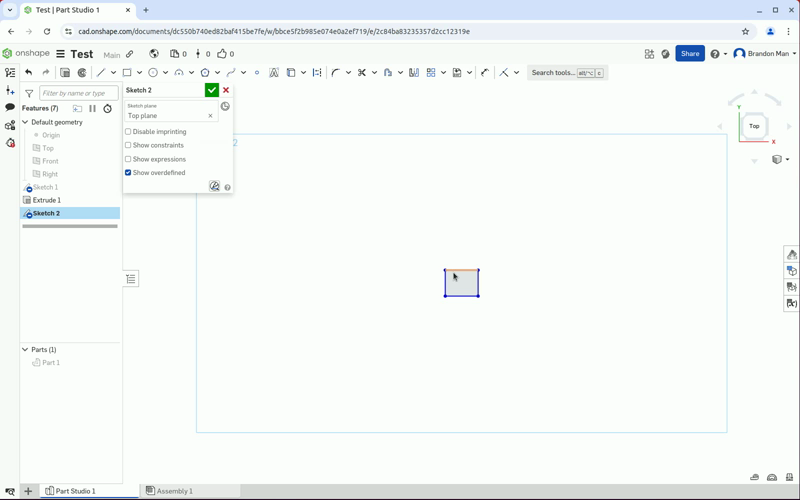
scroll(6)
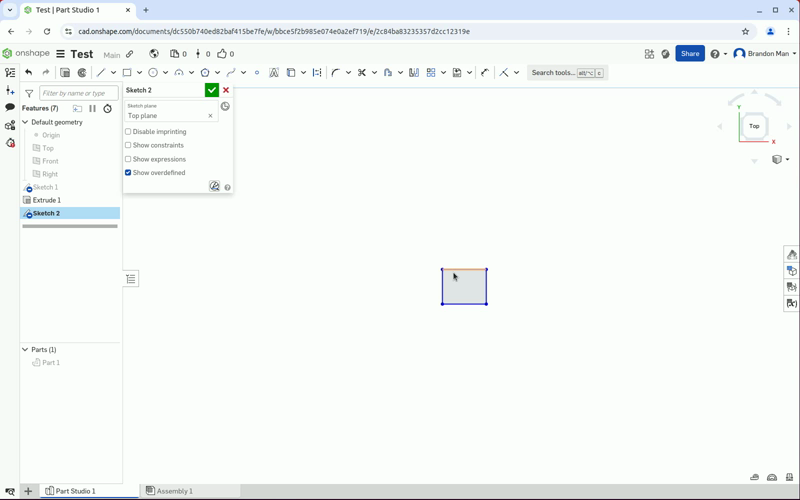
scroll(6)
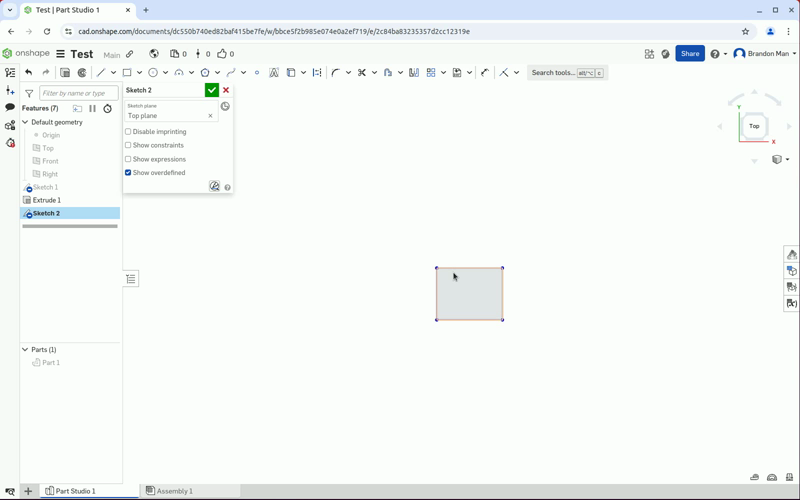
scroll(6)
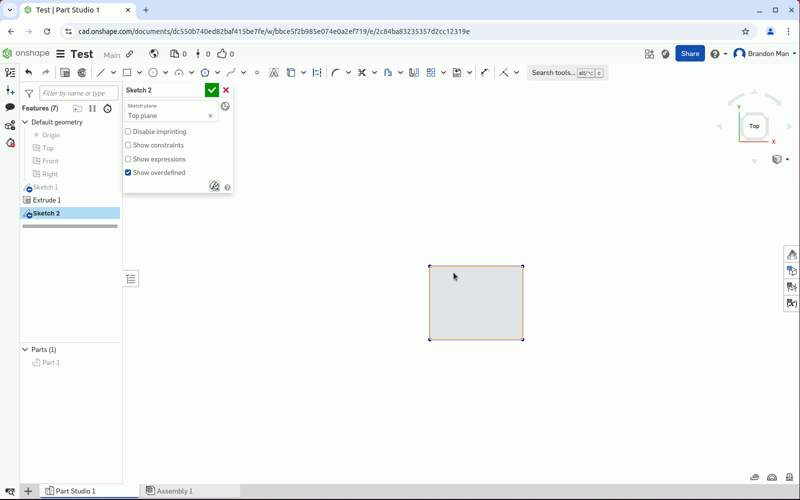
scroll(6)
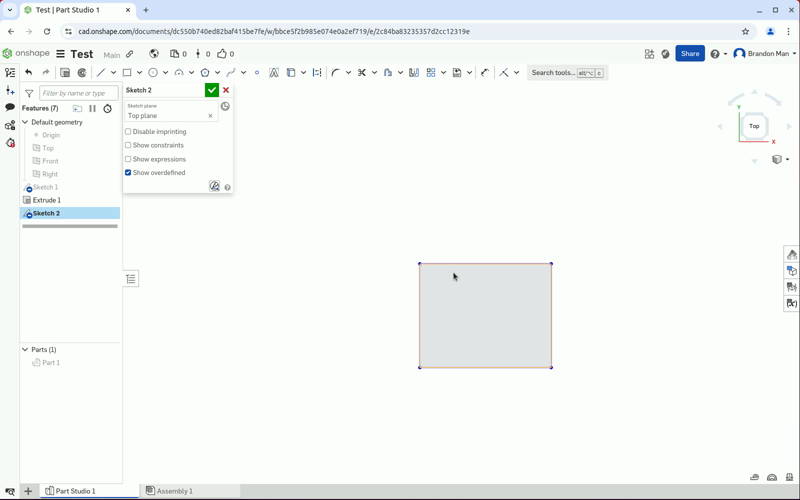
scroll(6)
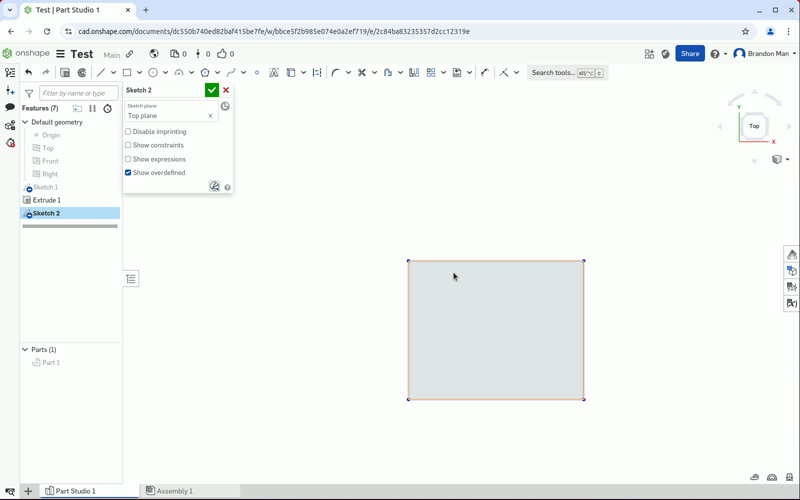
scroll(6)
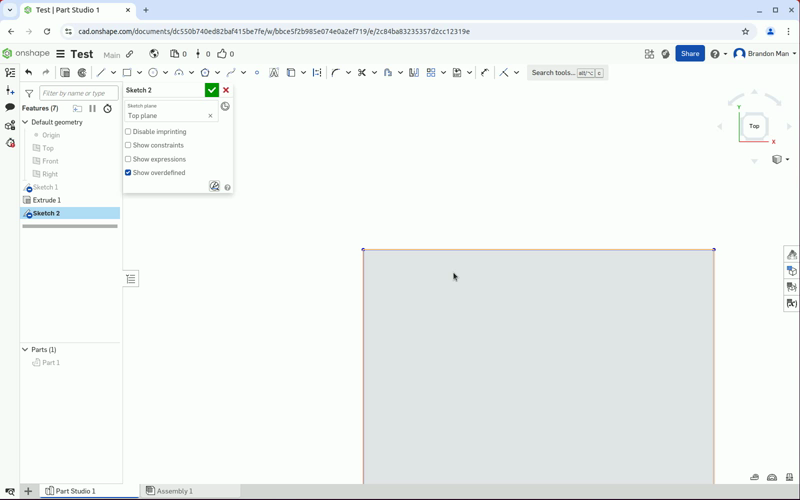
click(453, 272)
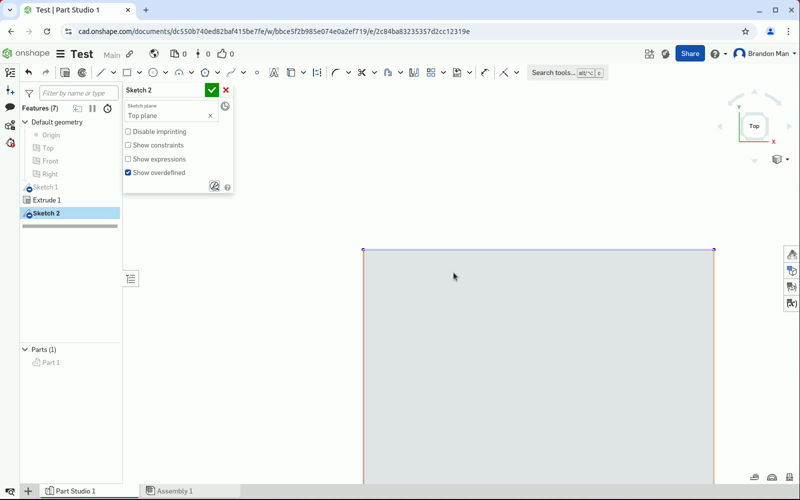
scroll(-6)
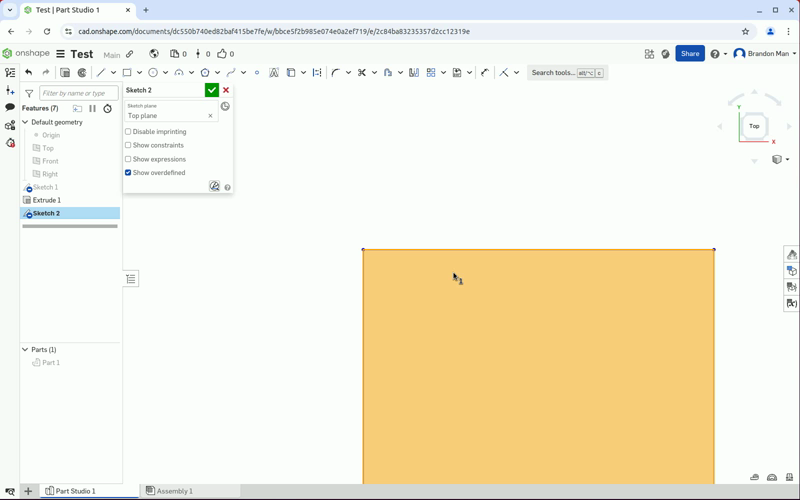
scroll(-6)
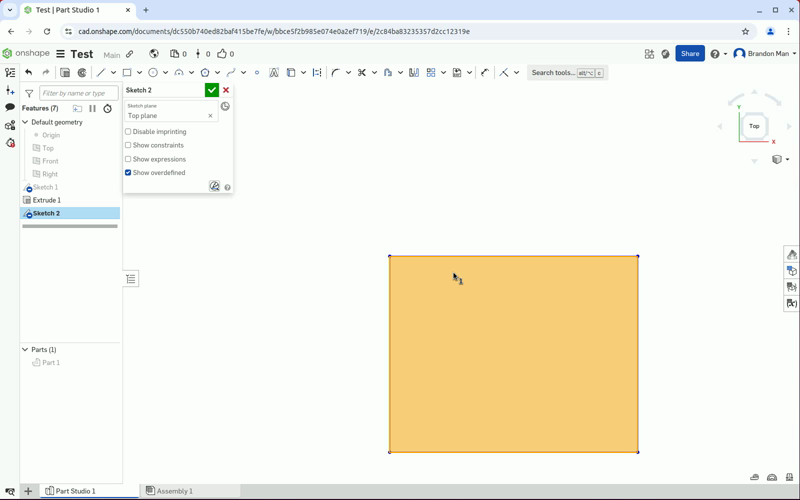
scroll(-6)
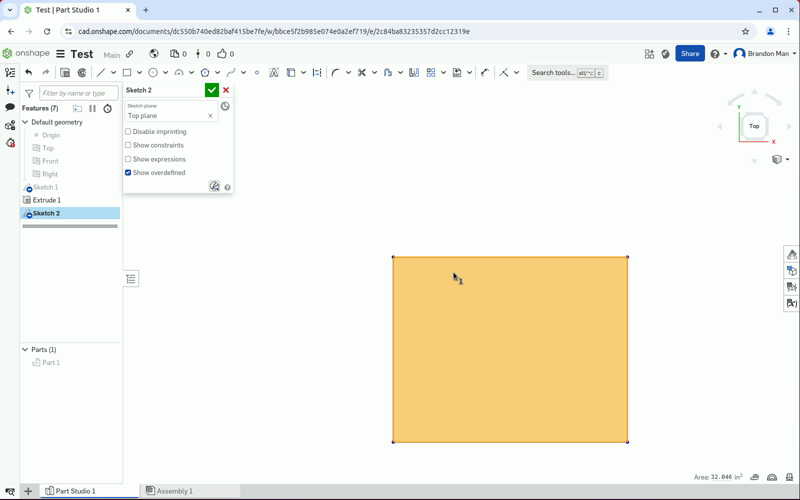
scroll(-6)
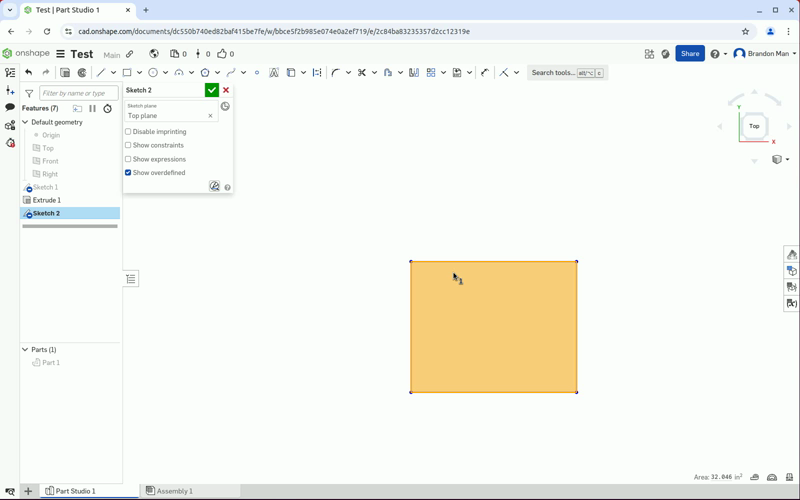
scroll(-6)
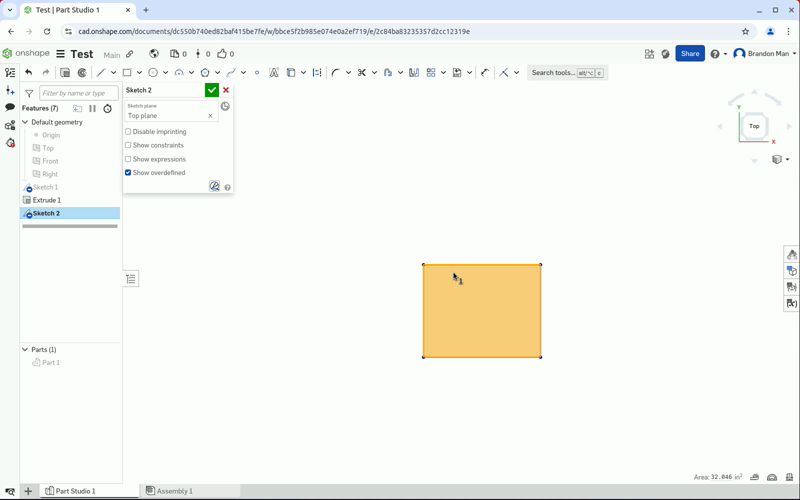
scroll(-6)
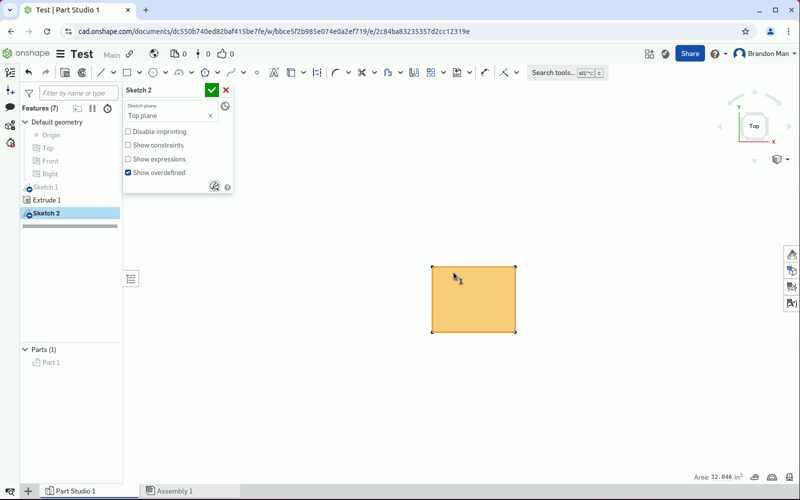
scroll(-6)
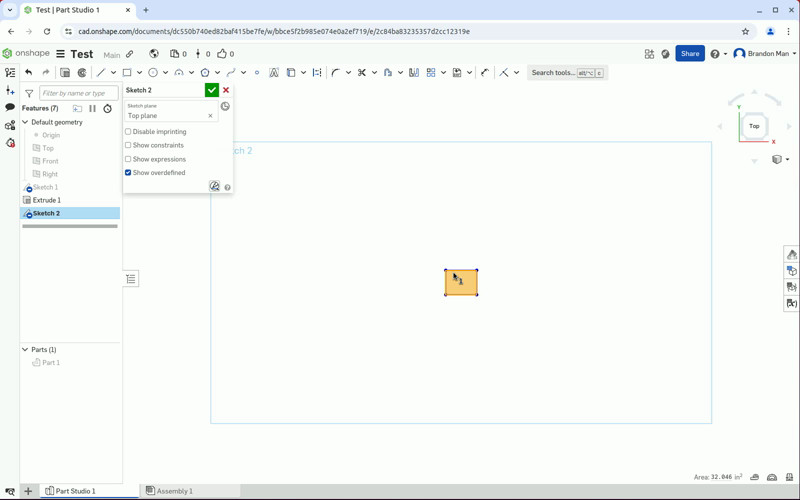
mouse_move(73, 352)
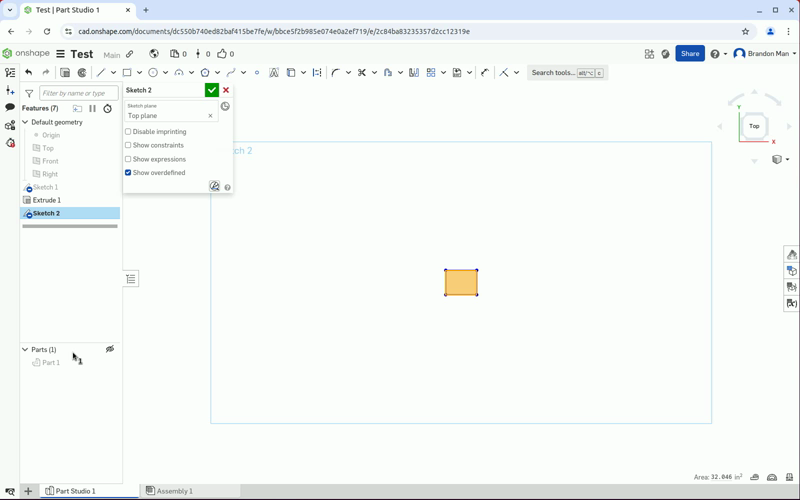
key(shift+y)
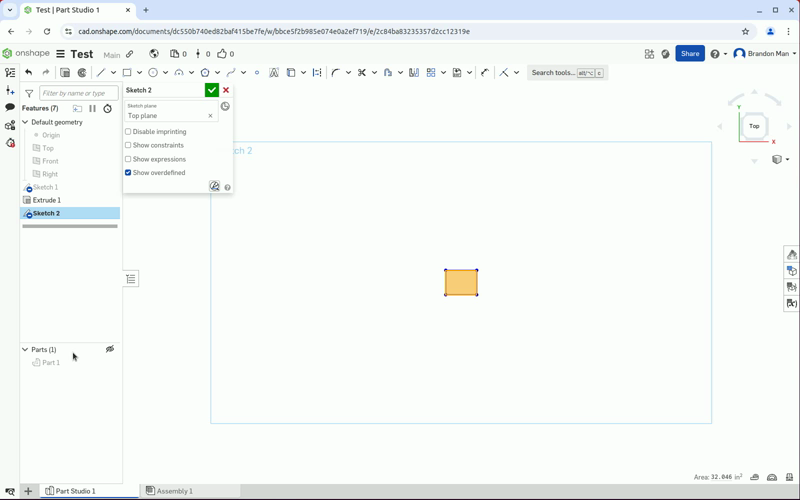
key(shift+e)
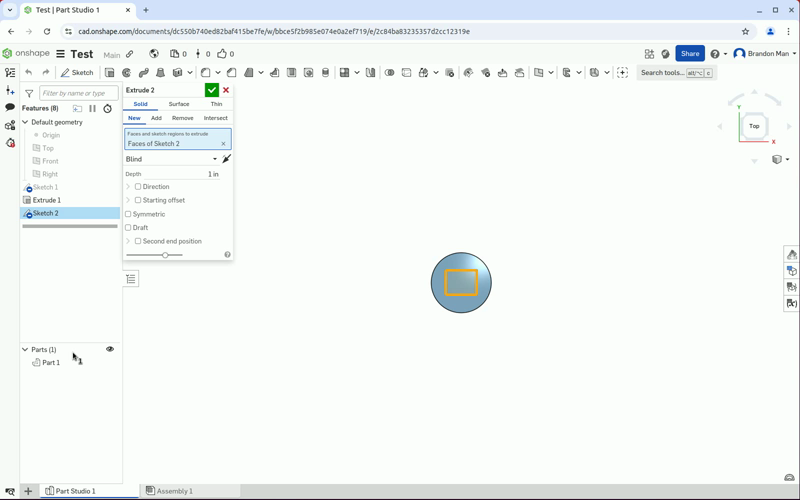
mouse_move(143, 106)
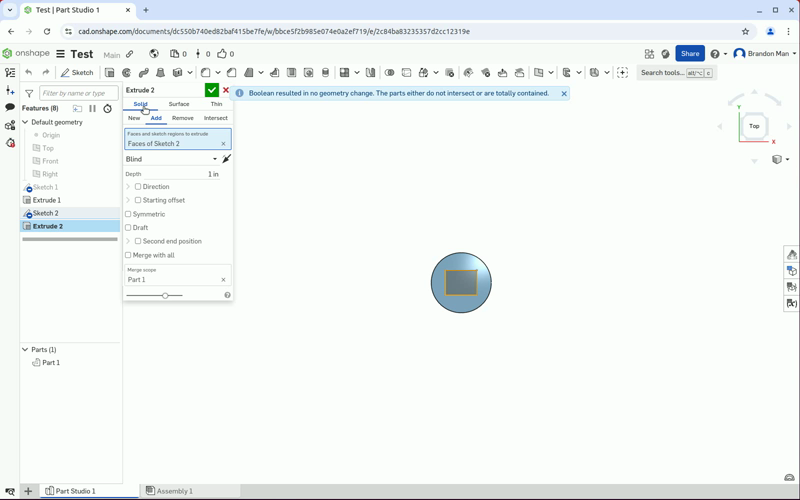
click(143, 106)
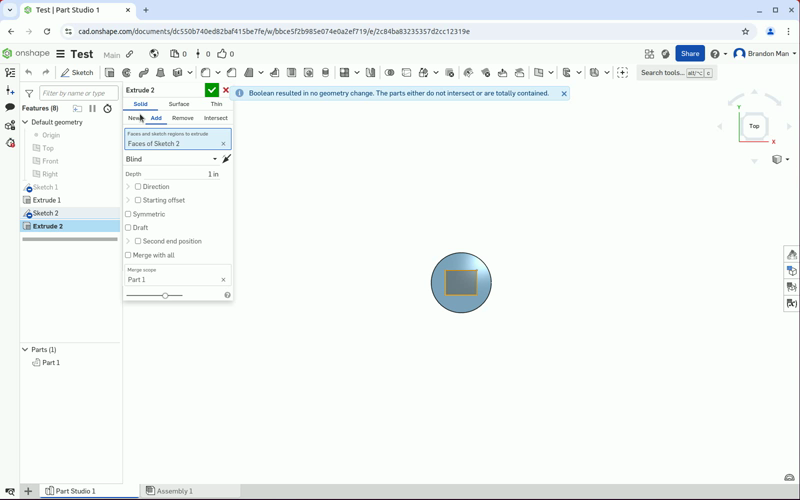
mouse_move(137, 120)
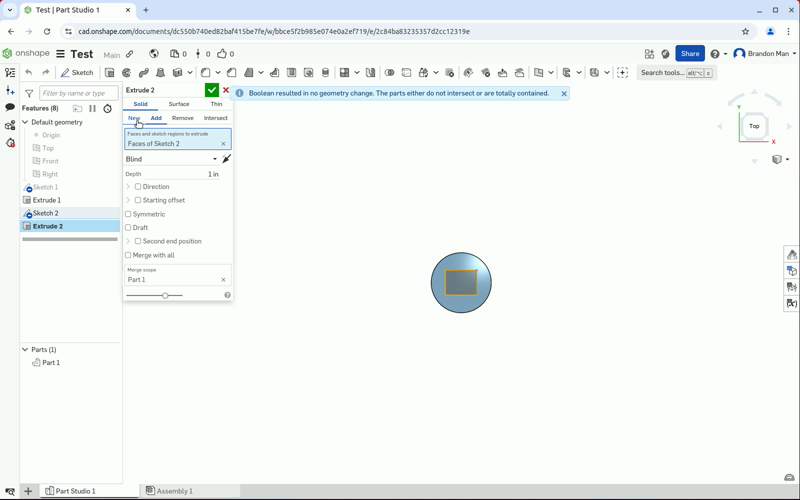
click(137, 120)
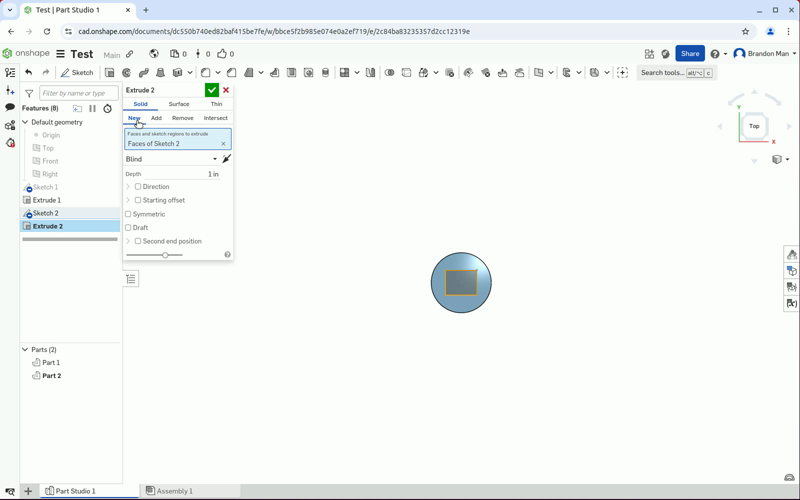
key(tab, 4)
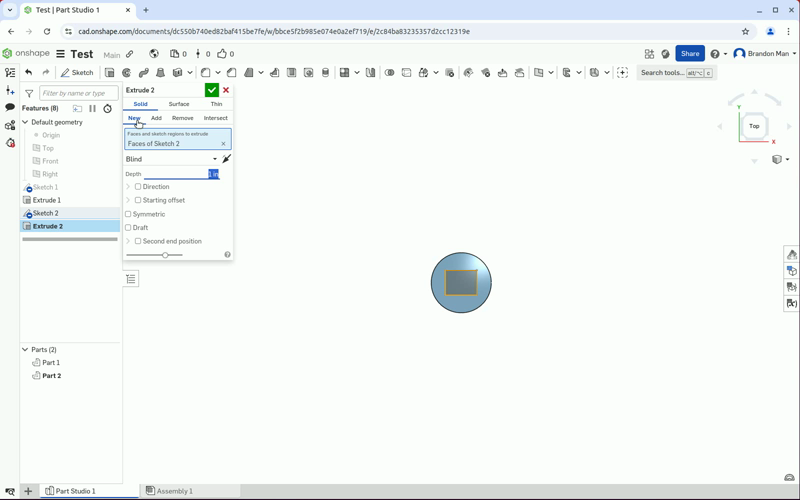
text(-4.574)
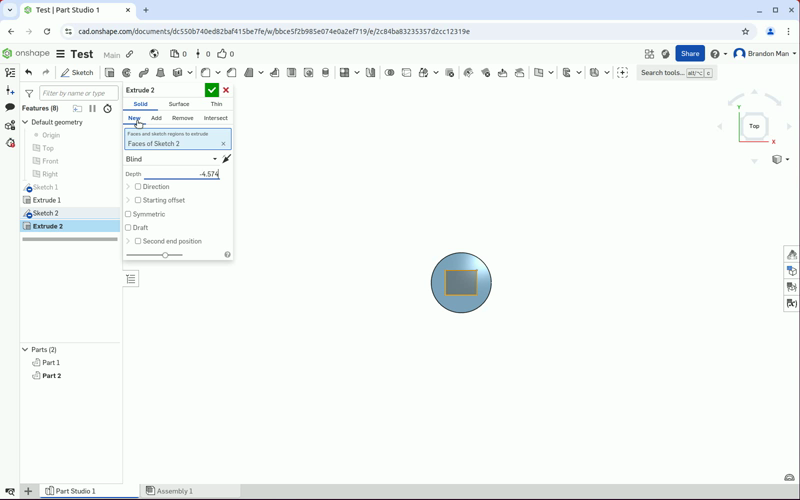
key(enter)
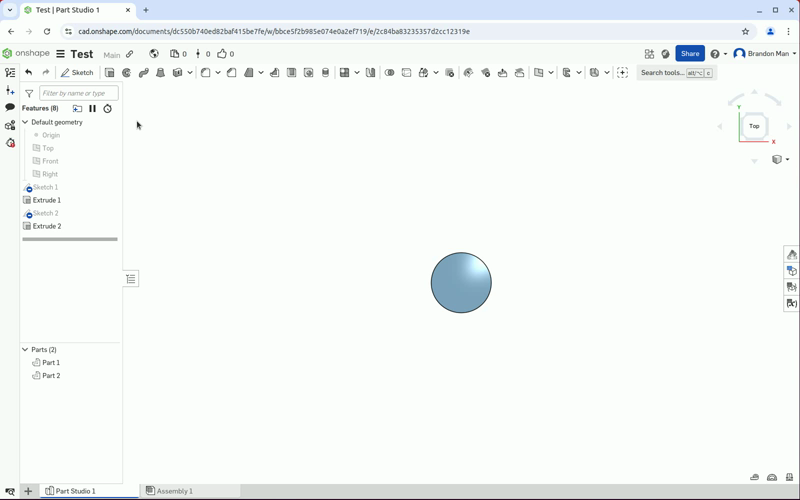
key(shift+h)
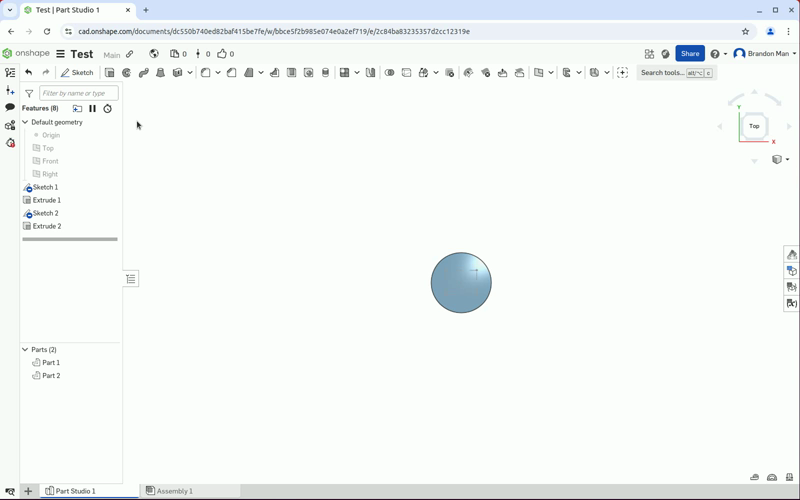
key(shift+h)
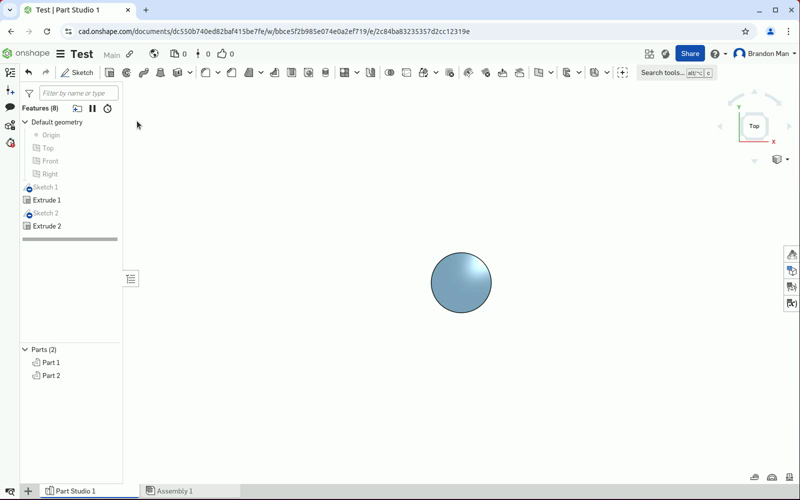
mouse_move(73, 189)
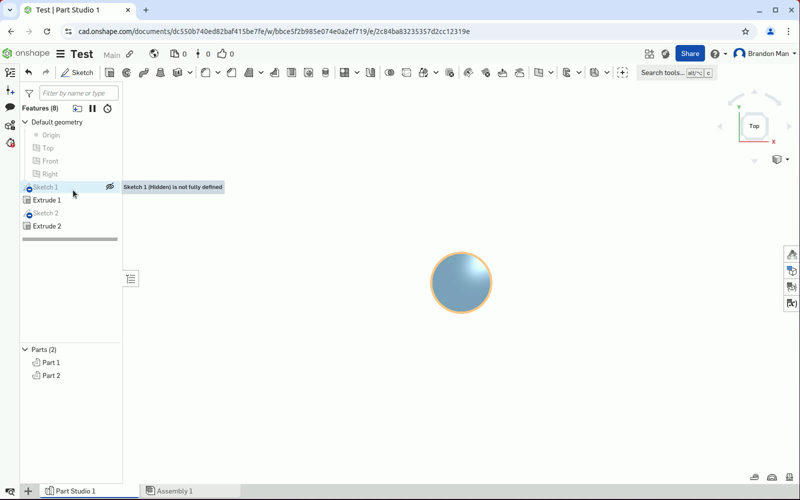
click(73, 189)
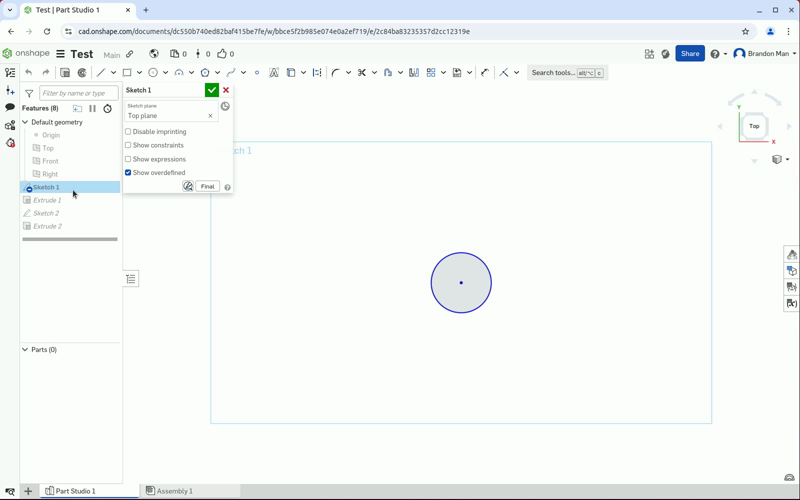
mouse_move(229, 92)
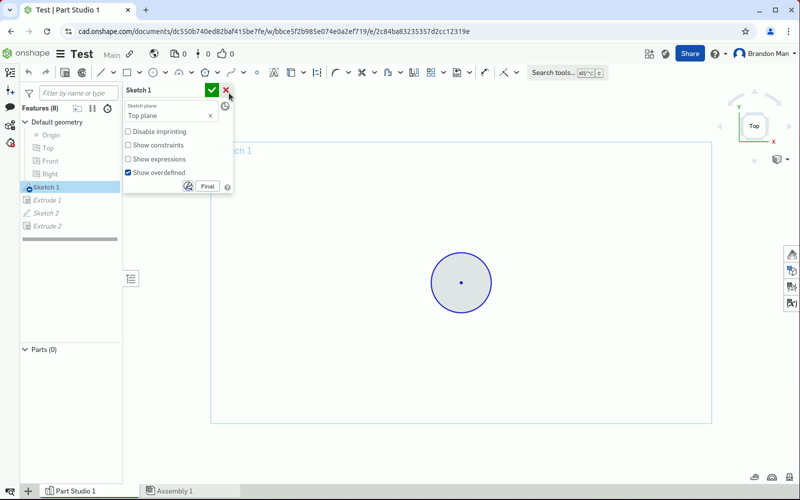
click(229, 92)
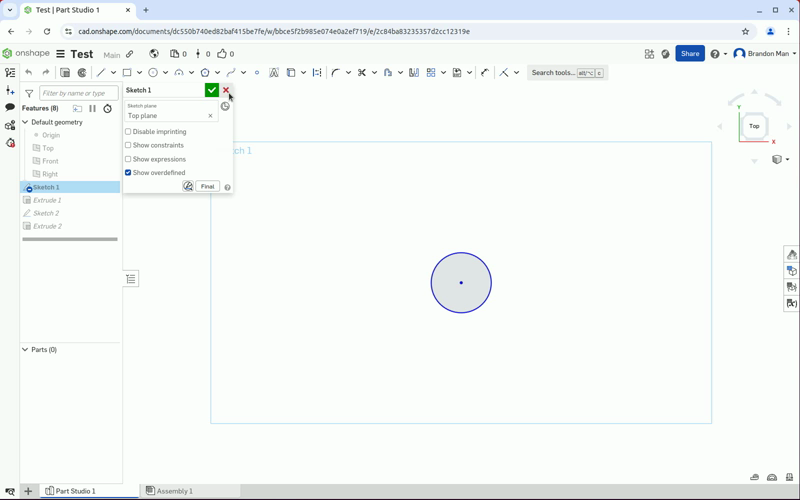
key(shift+s)
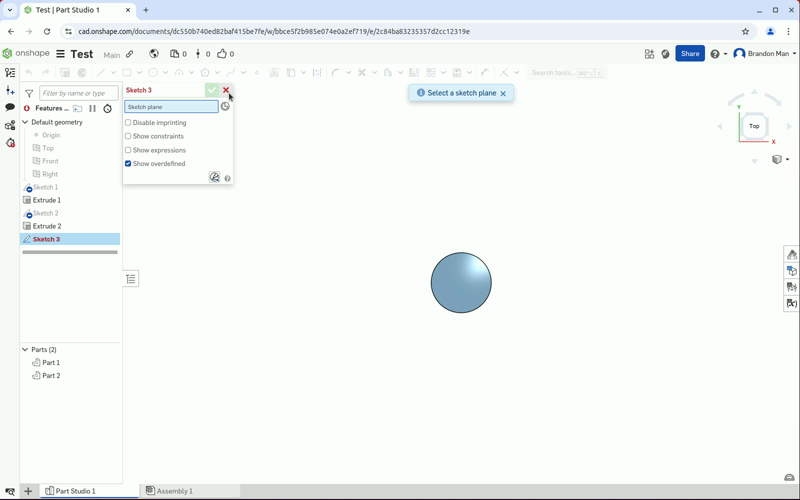
mouse_move(73, 150)
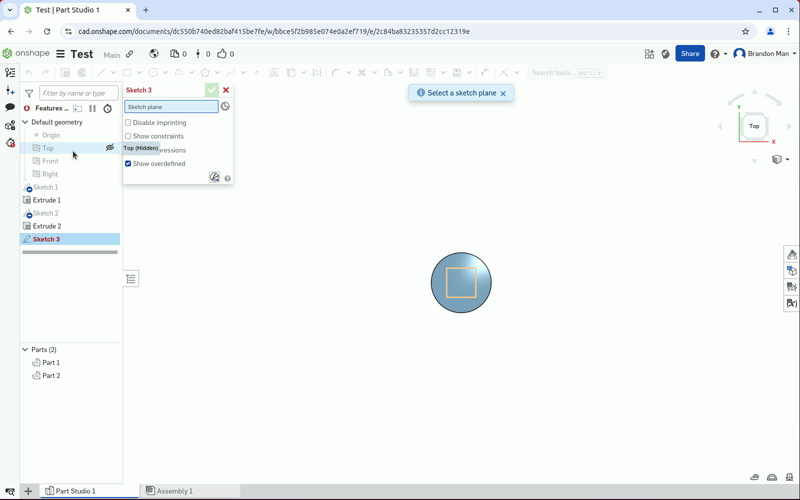
click(73, 150)
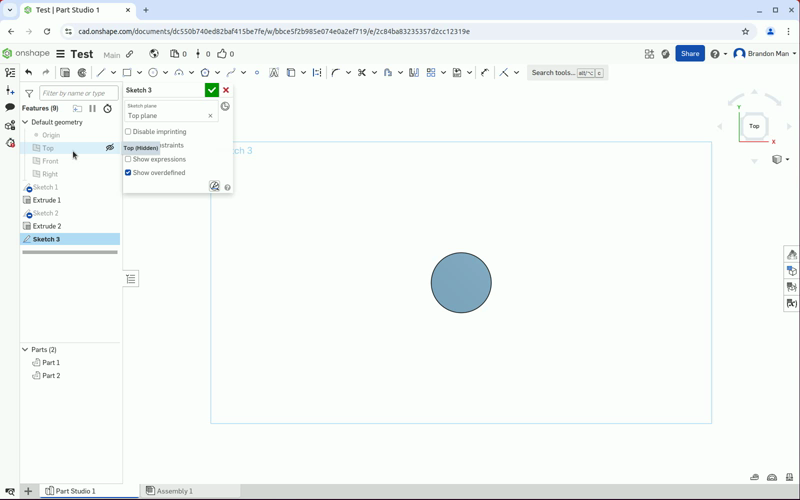
mouse_move(73, 352)
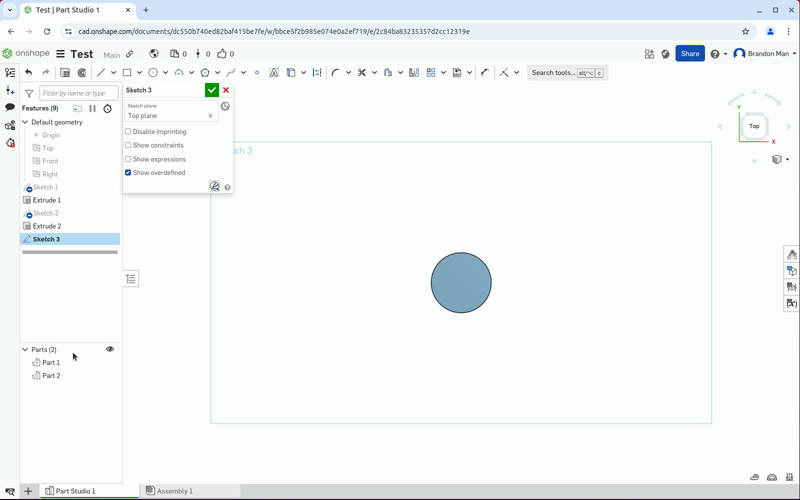
key(y)
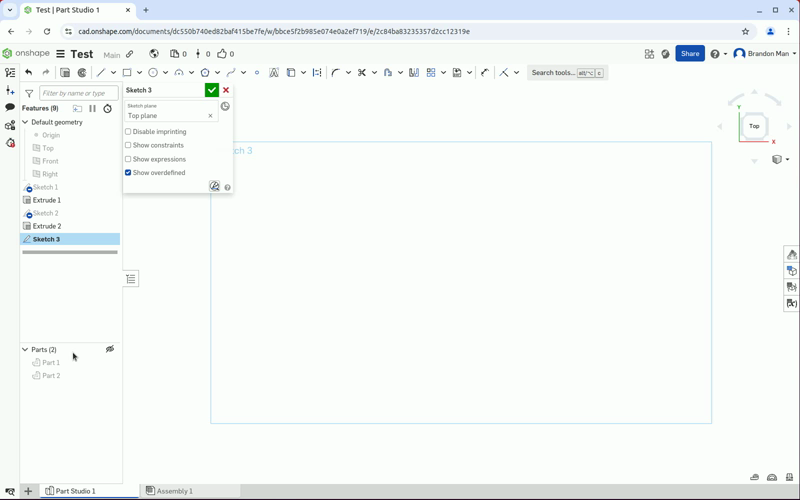
key(c)
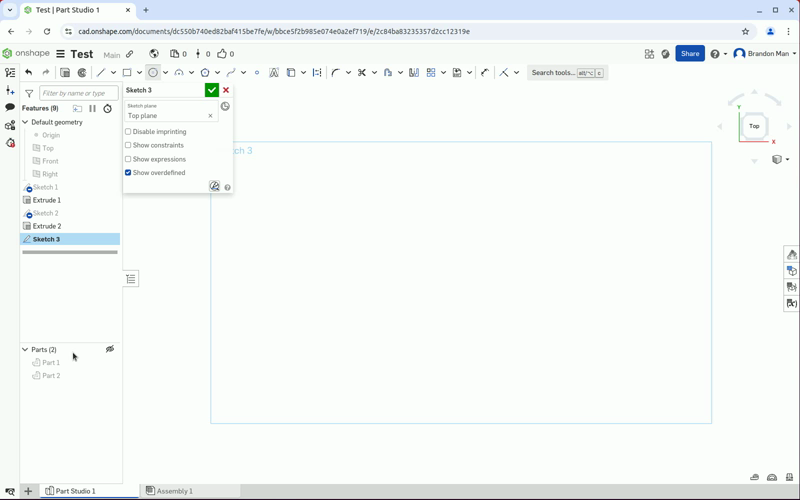
key_down(shift)
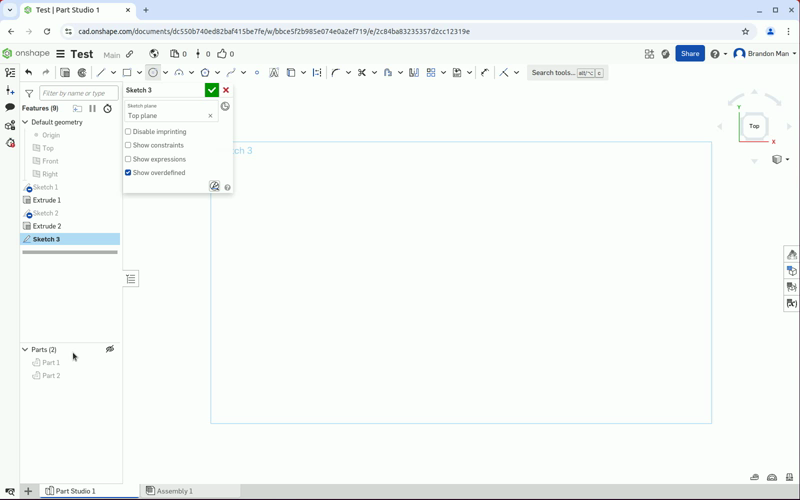
mouse_move(460, 282)
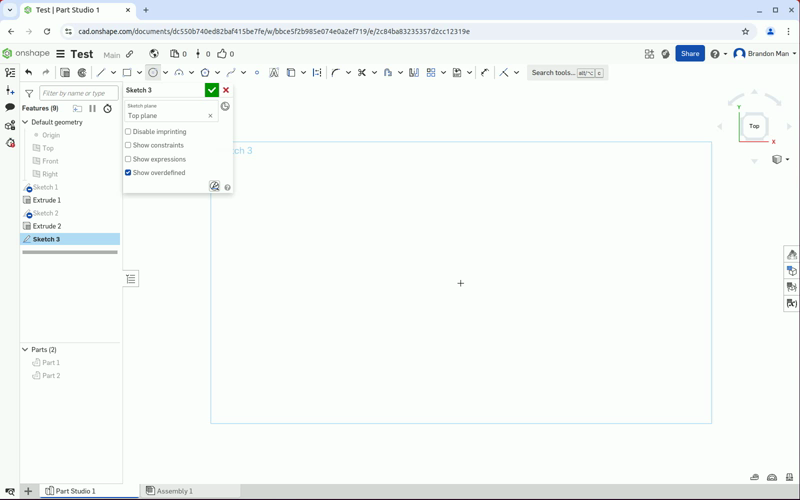
click(460, 282)
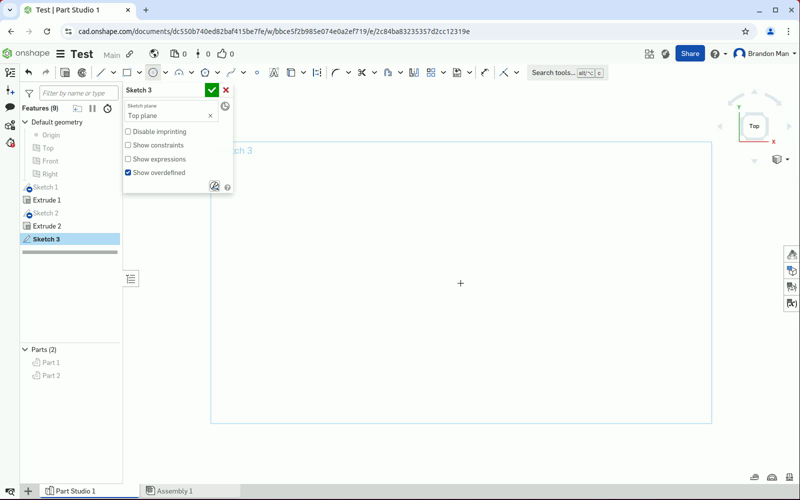
key_up(shift)
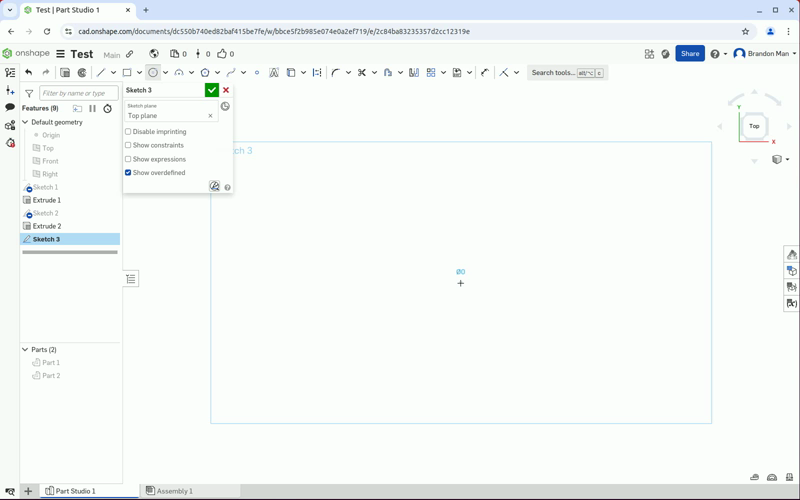
mouse_move(467, 282)
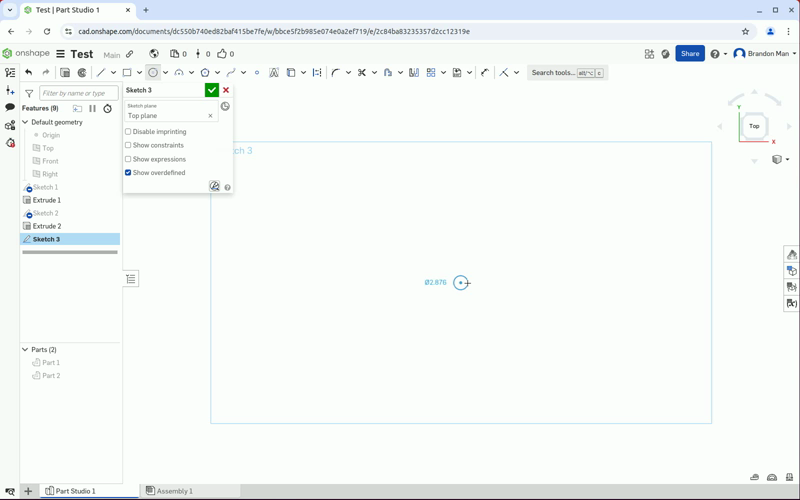
click(467, 282)
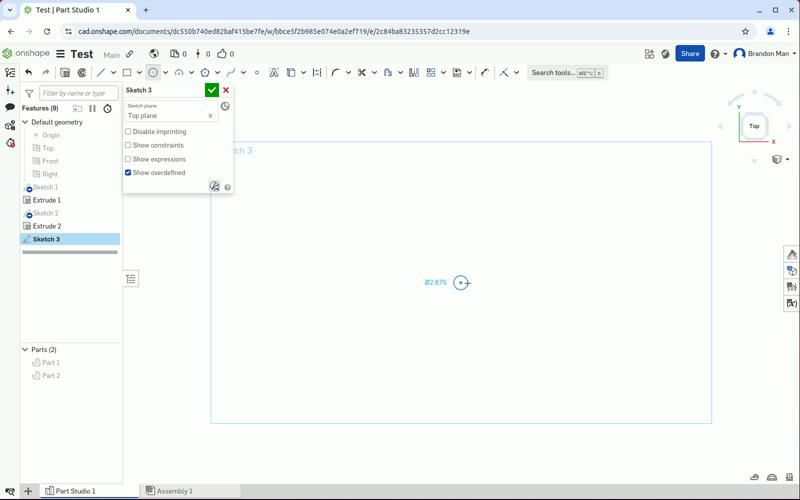
key(esc)
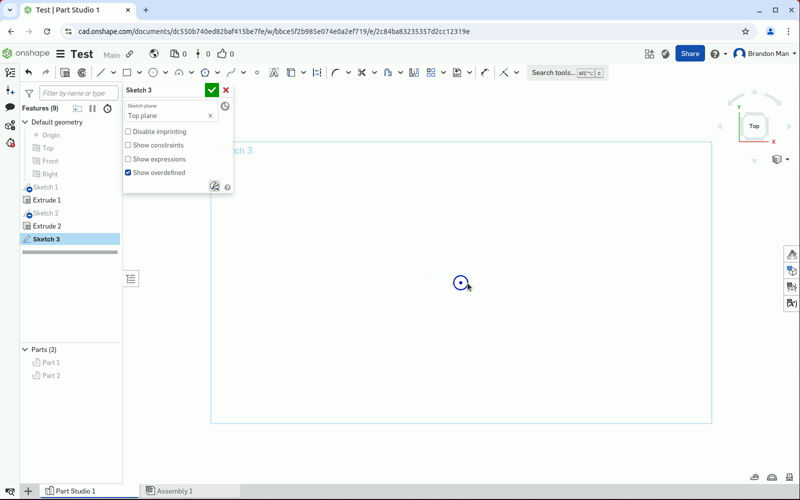
mouse_move(456, 281)
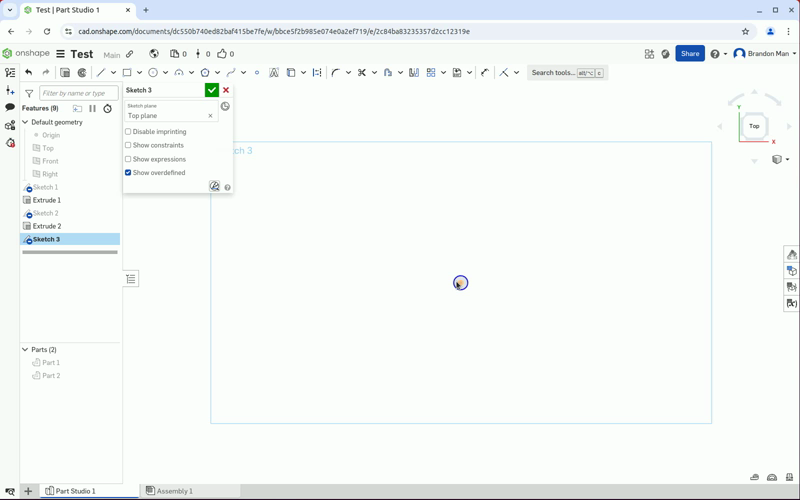
scroll(6)
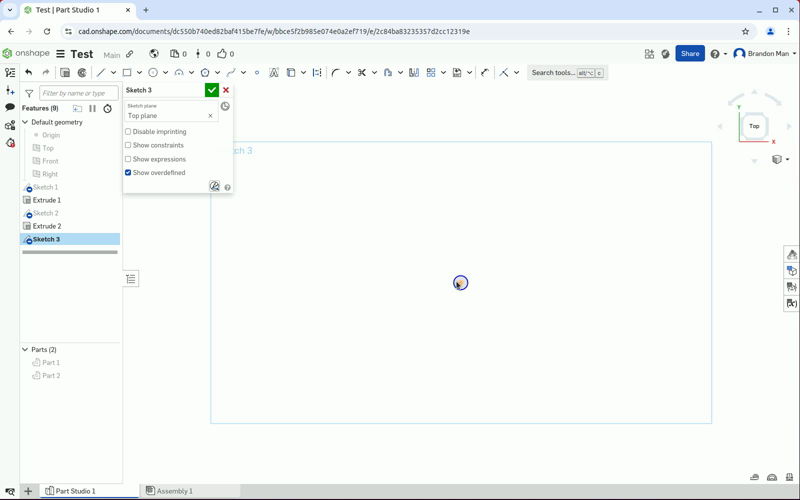
scroll(6)
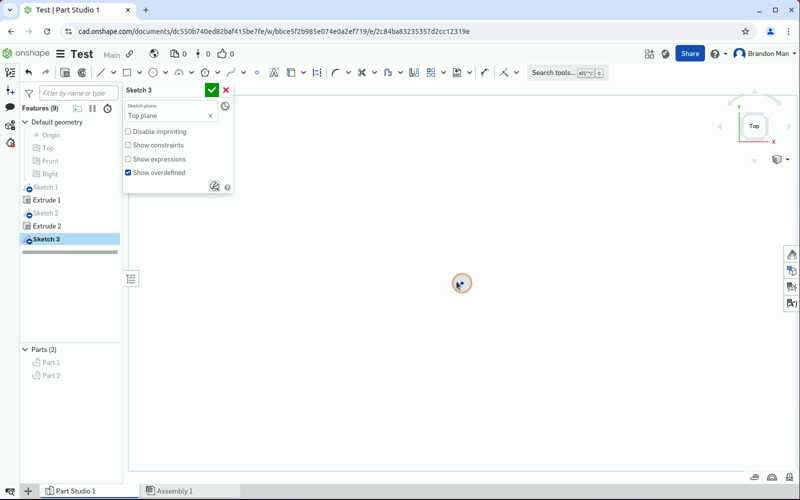
scroll(6)
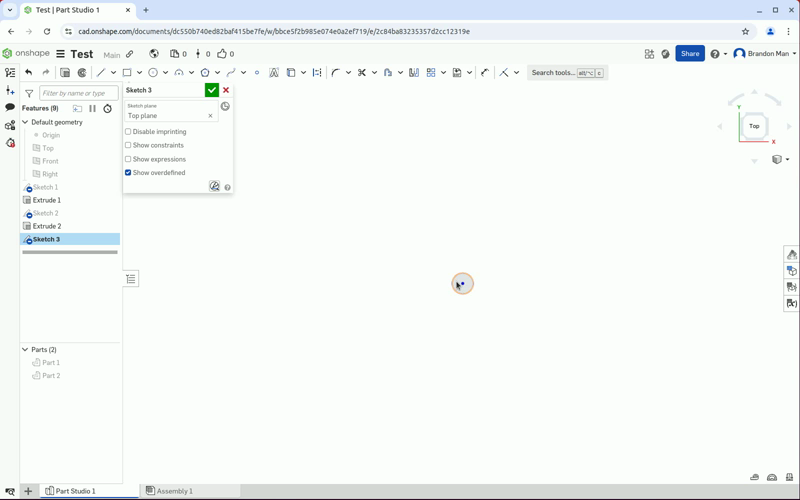
scroll(6)
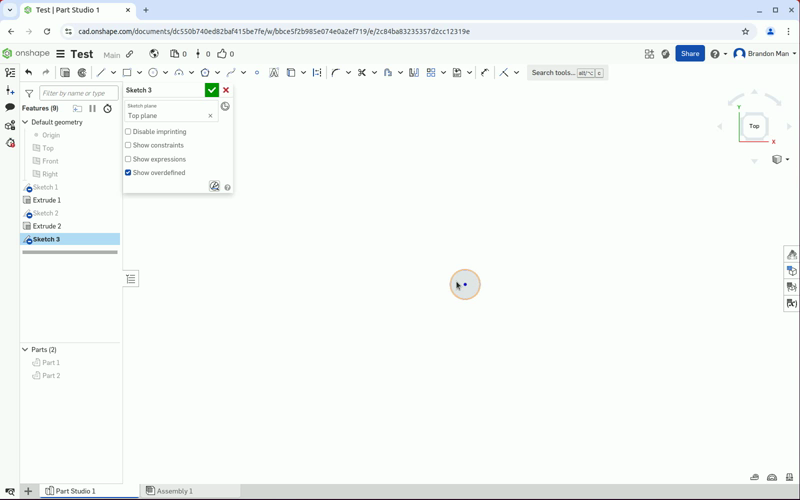
scroll(6)
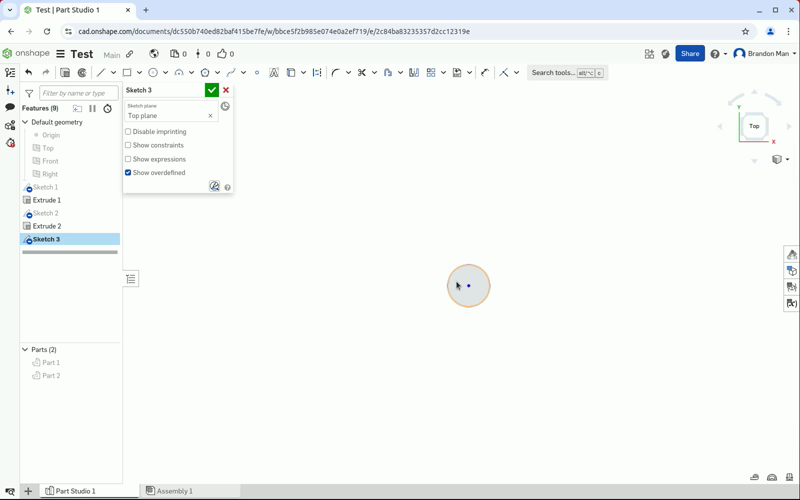
scroll(6)
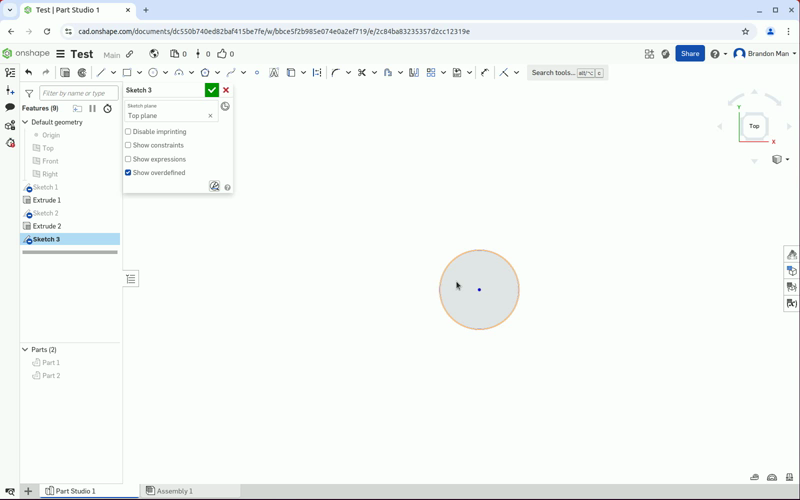
scroll(6)
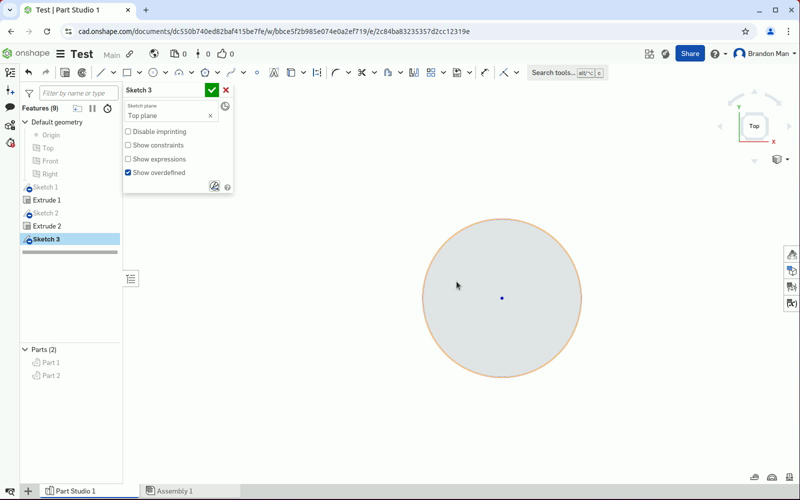
click(456, 281)
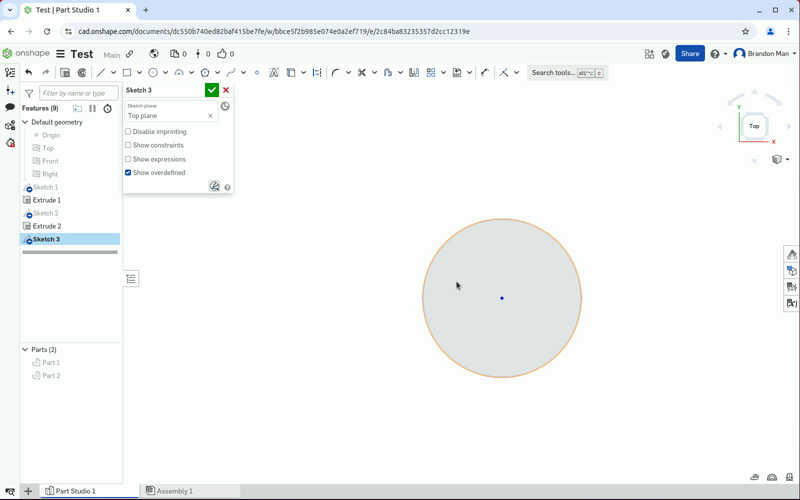
scroll(-6)
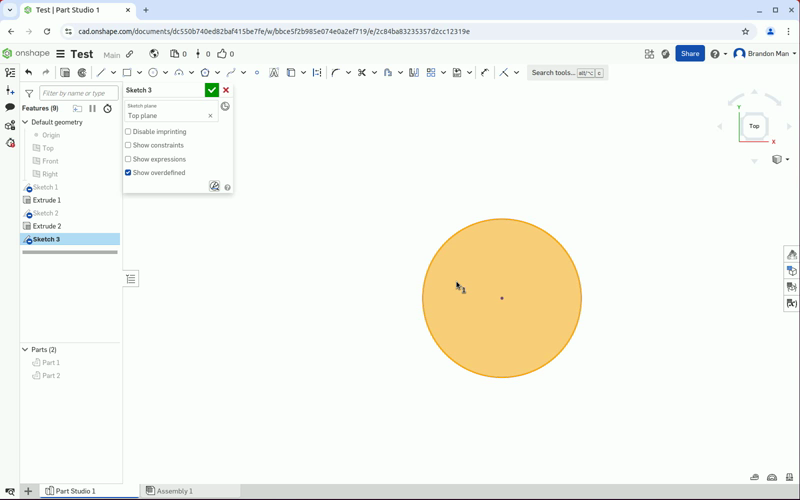
scroll(-6)
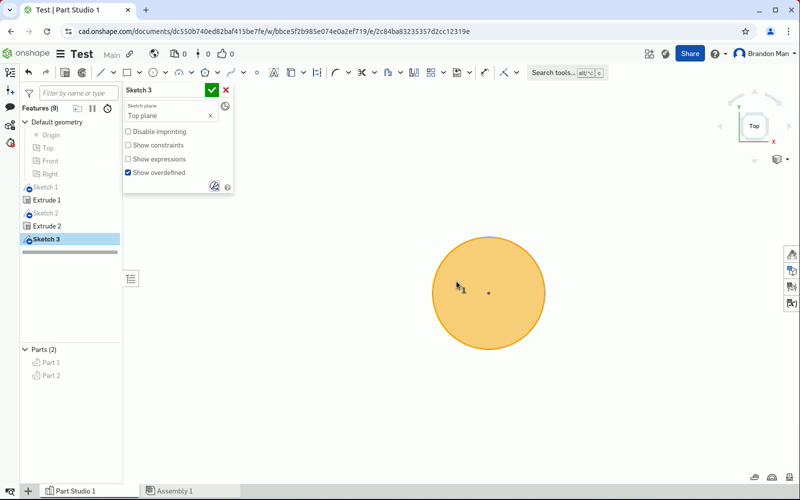
scroll(-6)
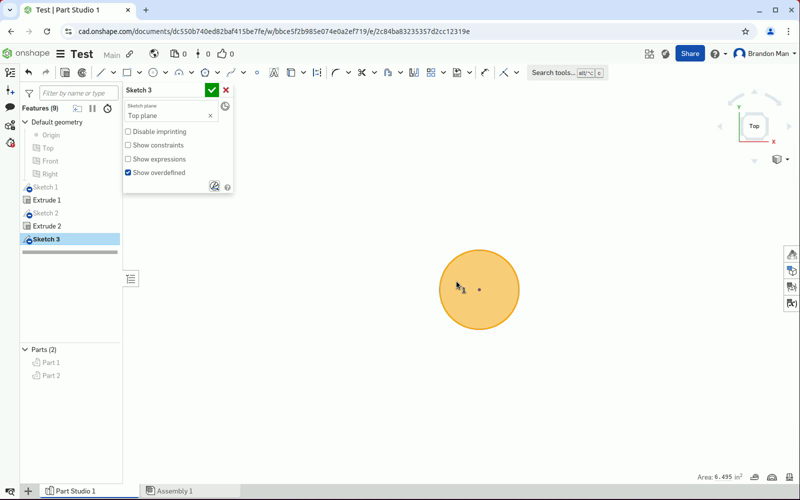
scroll(-6)
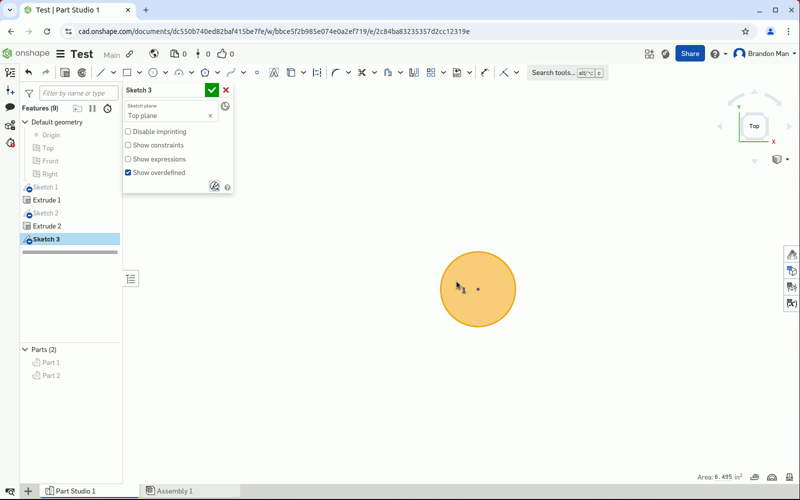
scroll(-6)
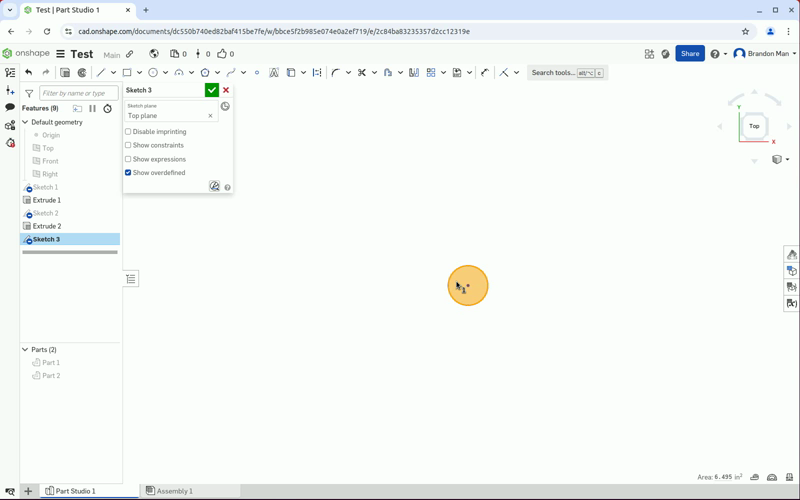
scroll(-6)
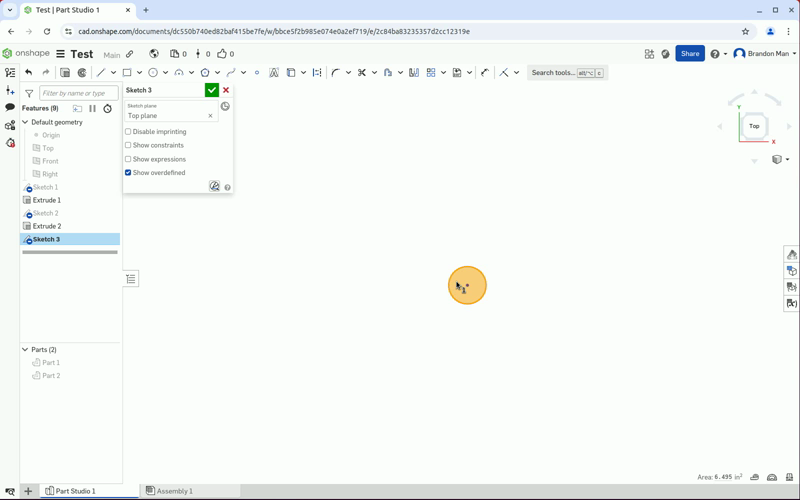
scroll(-6)
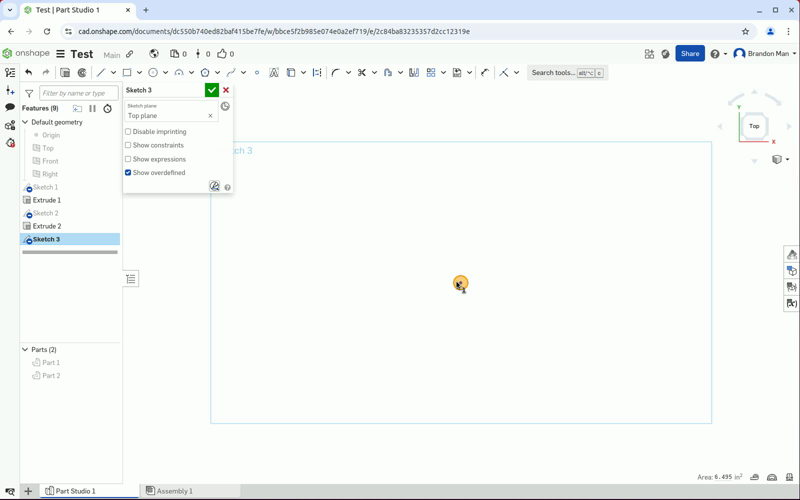
mouse_move(73, 352)
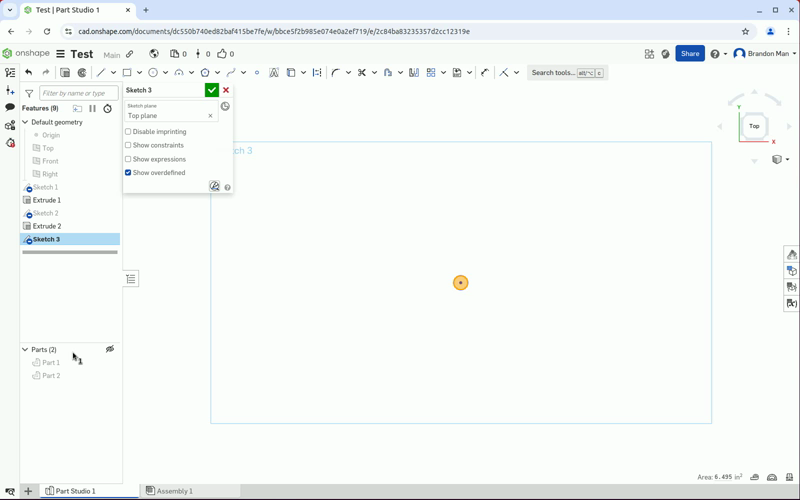
key(shift+y)
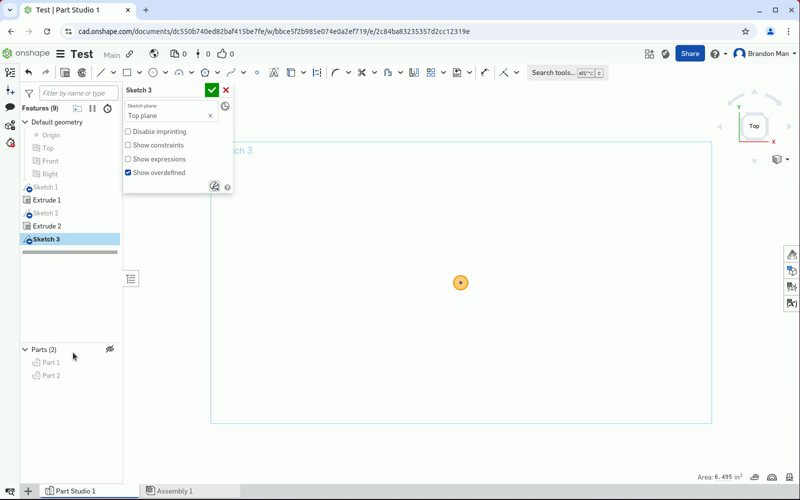
key(shift+e)
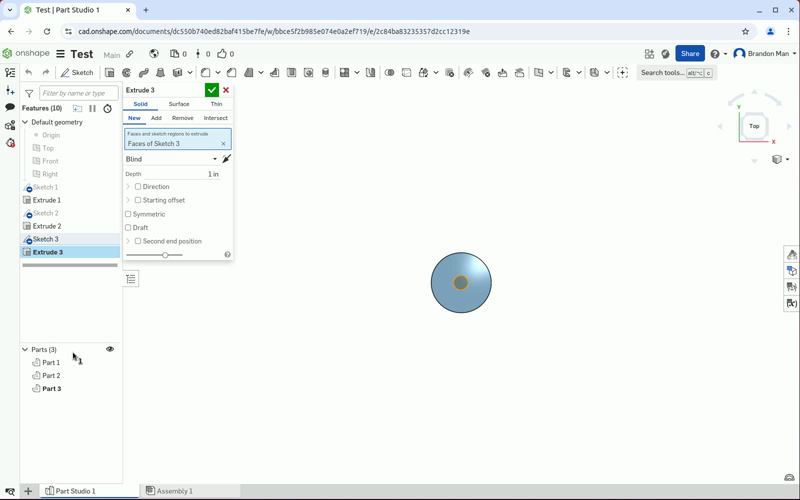
mouse_move(143, 106)
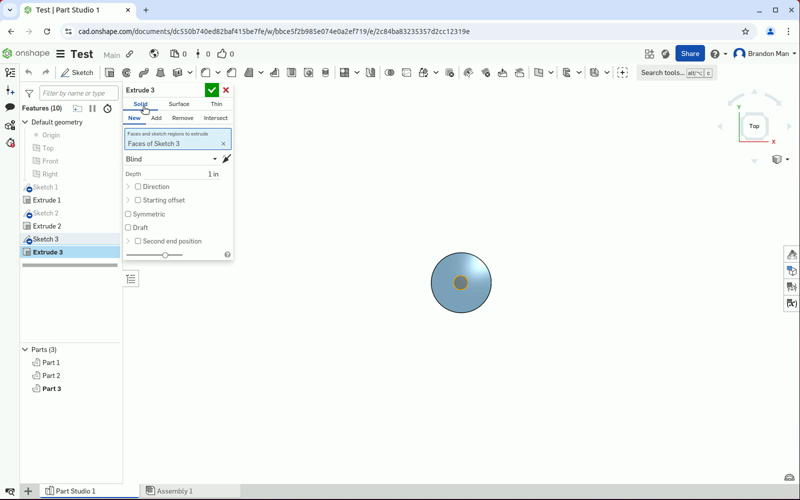
click(143, 106)
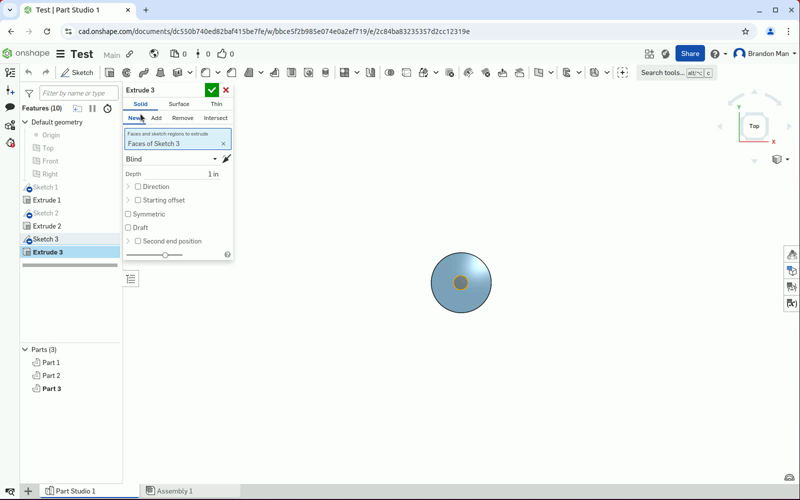
mouse_move(137, 120)
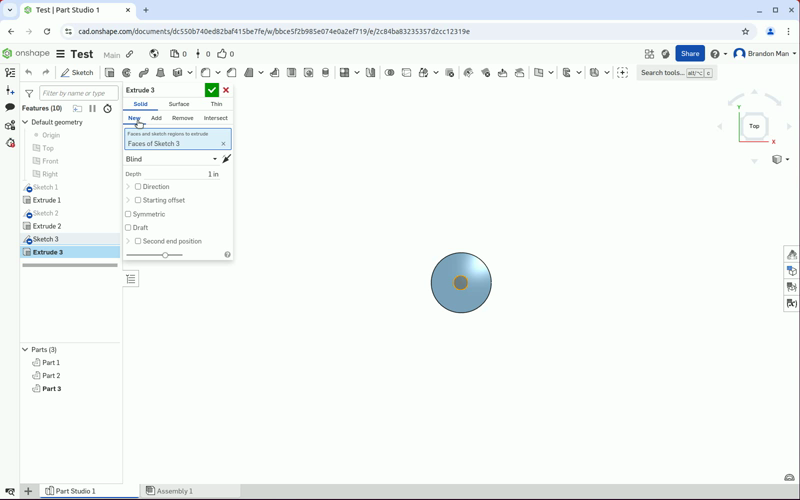
click(137, 120)
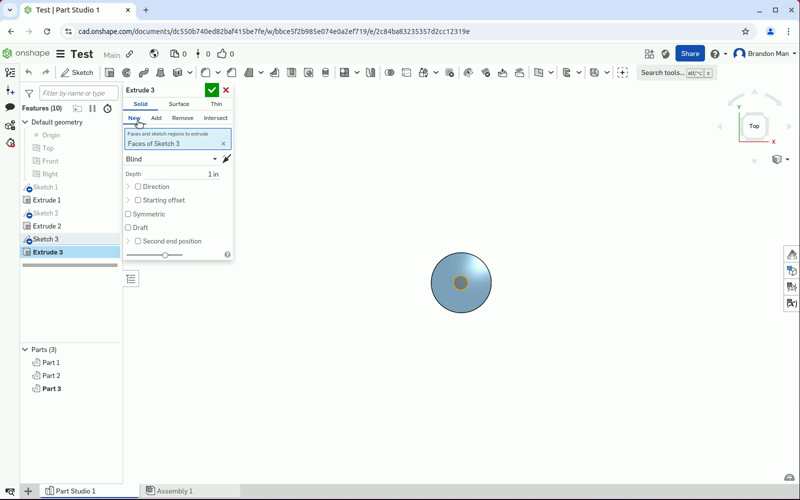
key(tab, 4)
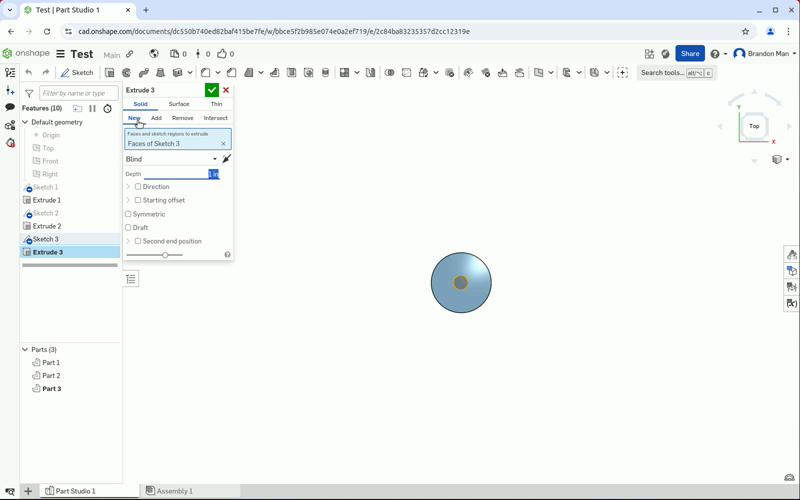
text(-4.574)
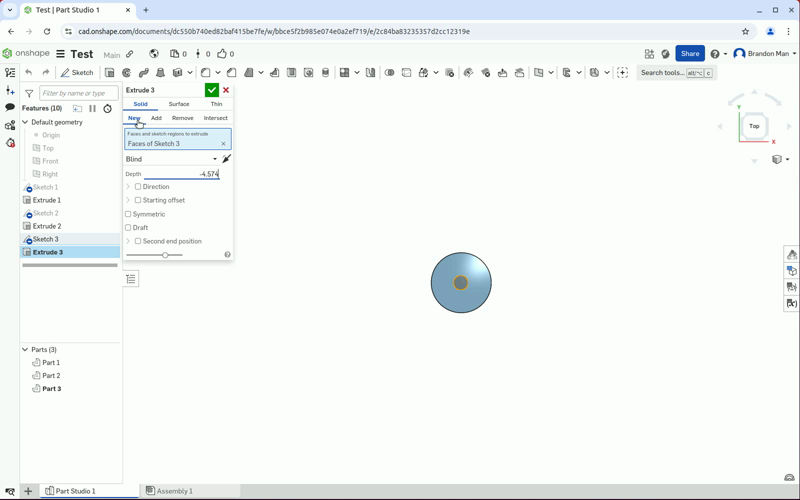
key(enter)
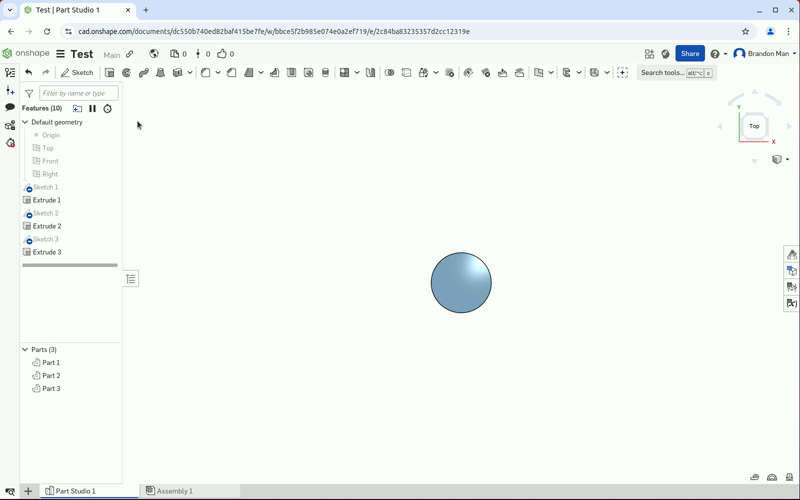
key(shift+h)
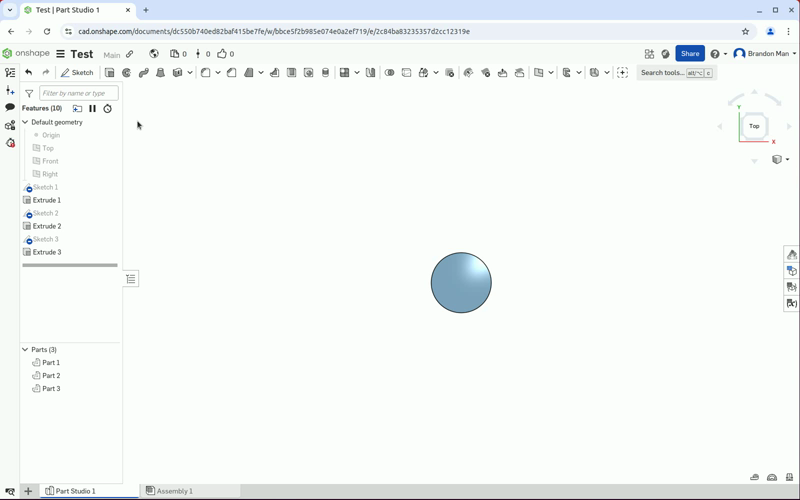
key(shift+h)
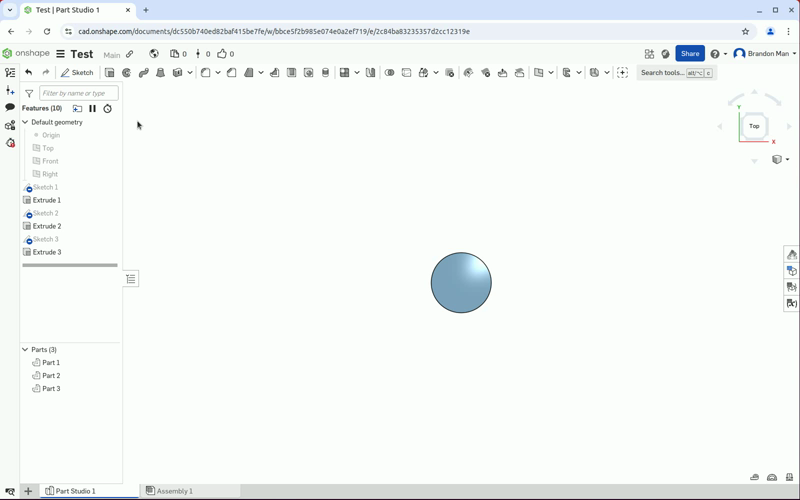
mouse_move(73, 189)
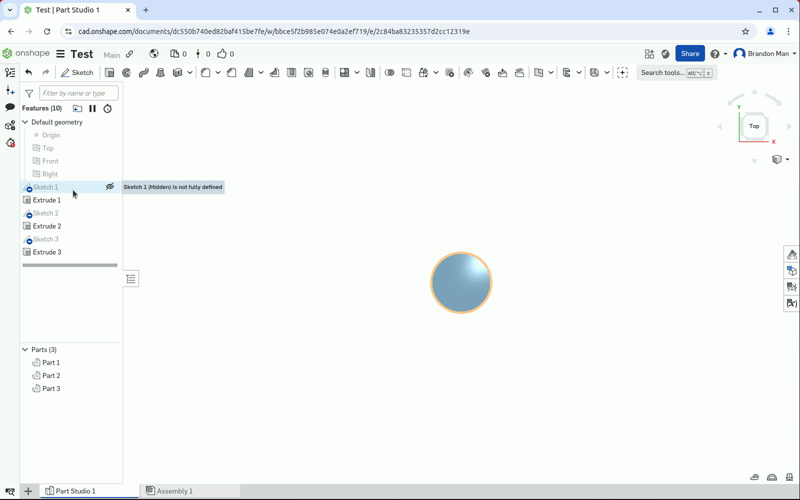
click(73, 189)
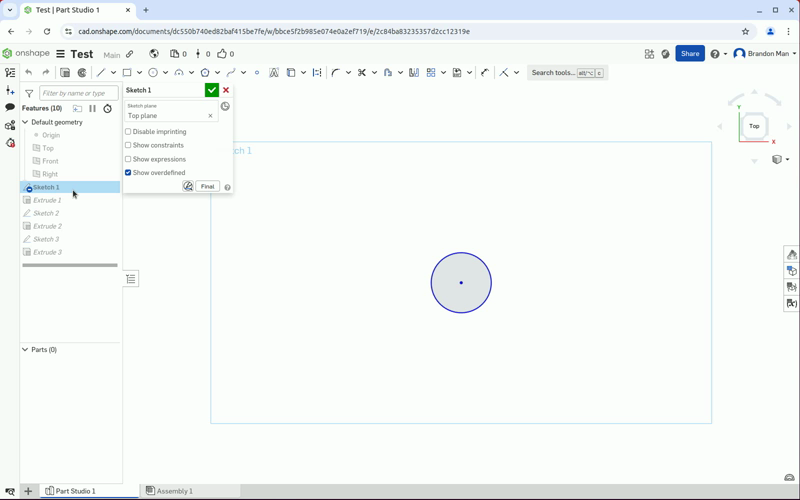
mouse_move(229, 92)
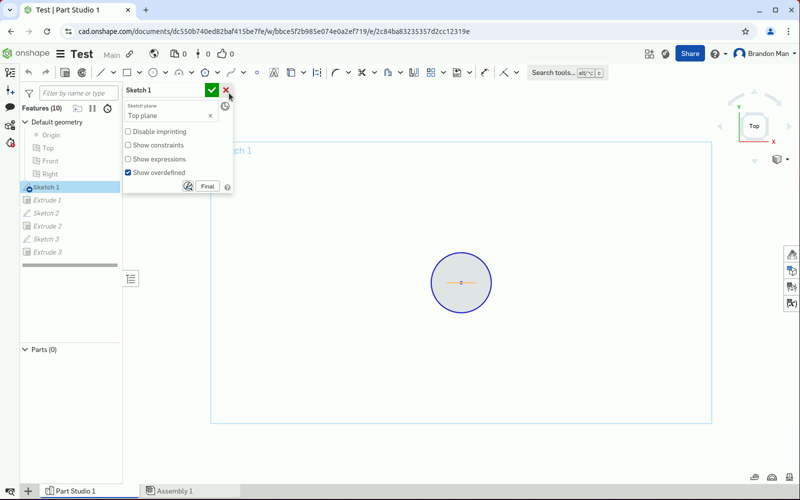
click(229, 92)
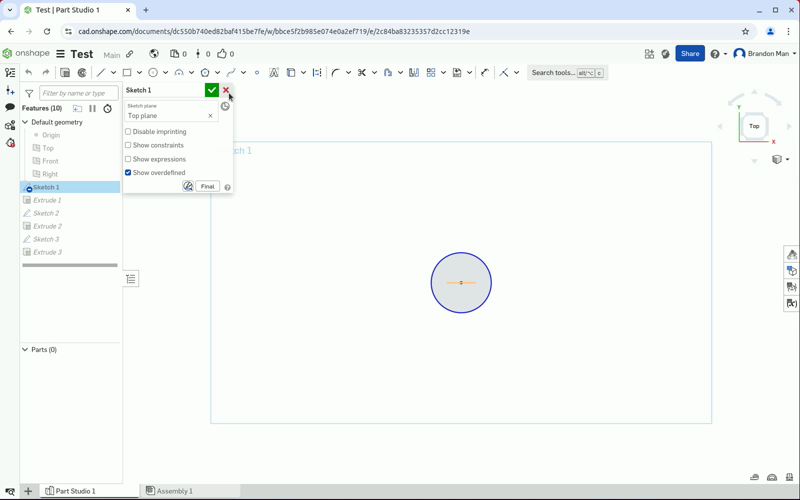
key(shift+s)
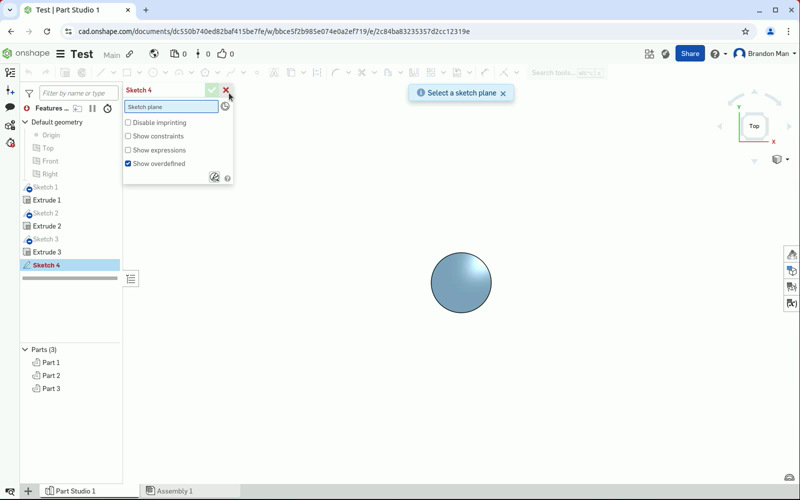
mouse_move(73, 150)
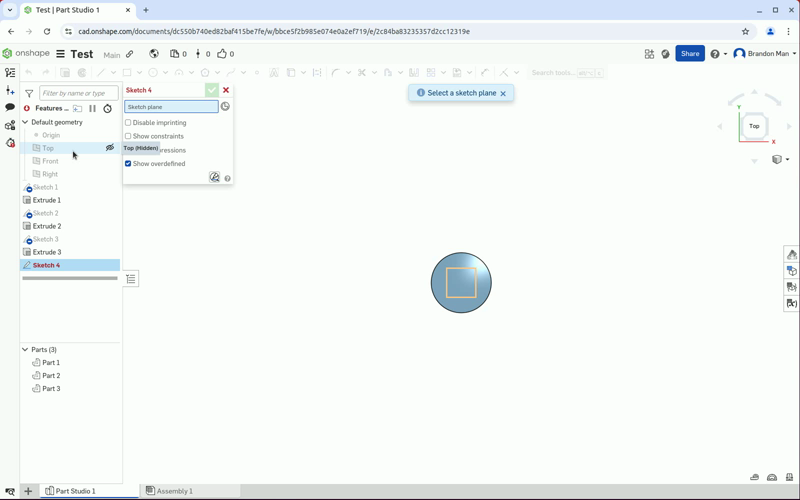
click(73, 150)
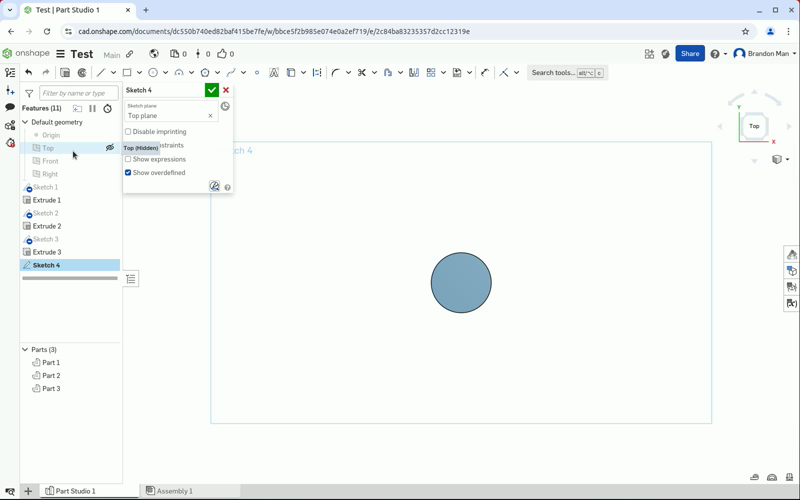
mouse_move(73, 352)
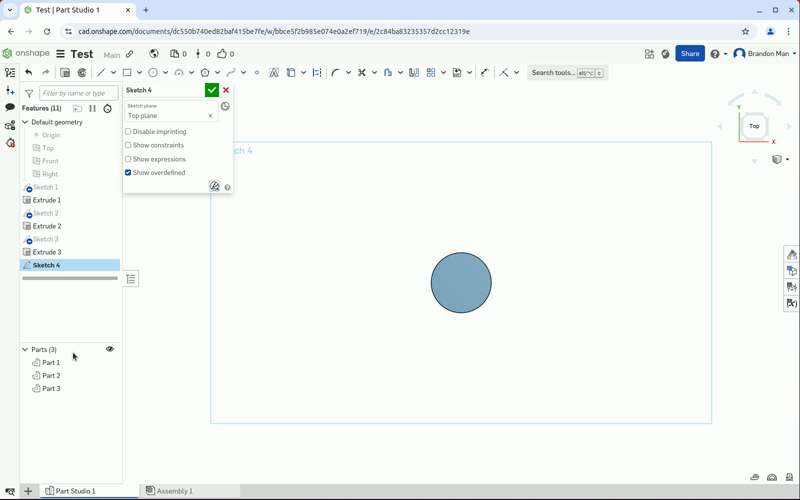
key(y)
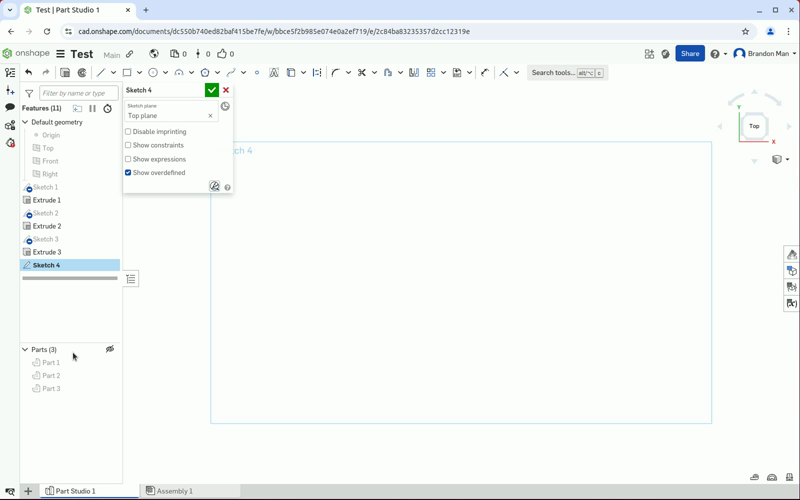
key(l)
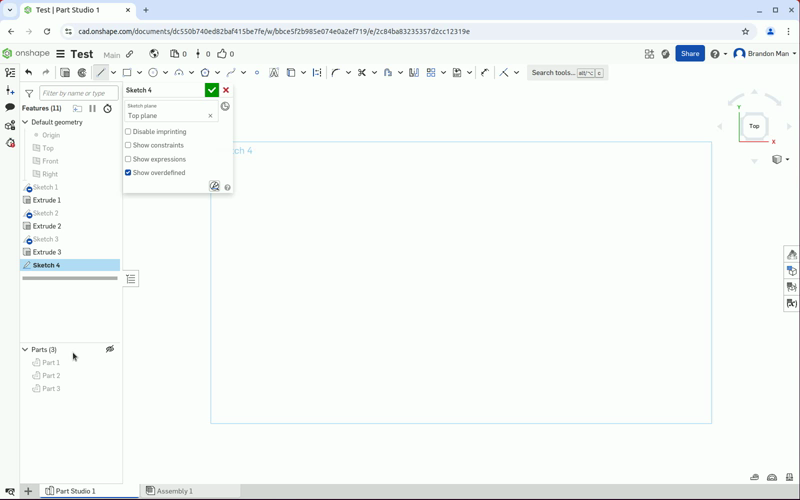
key_down(shift)
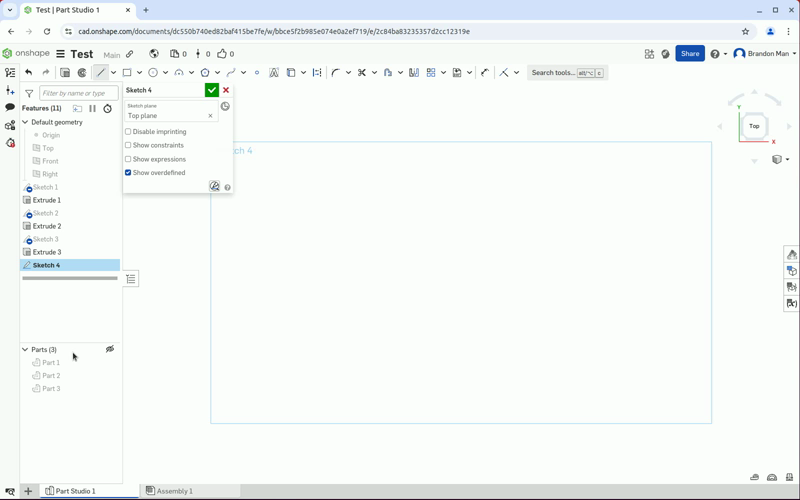
mouse_move(404, 297)
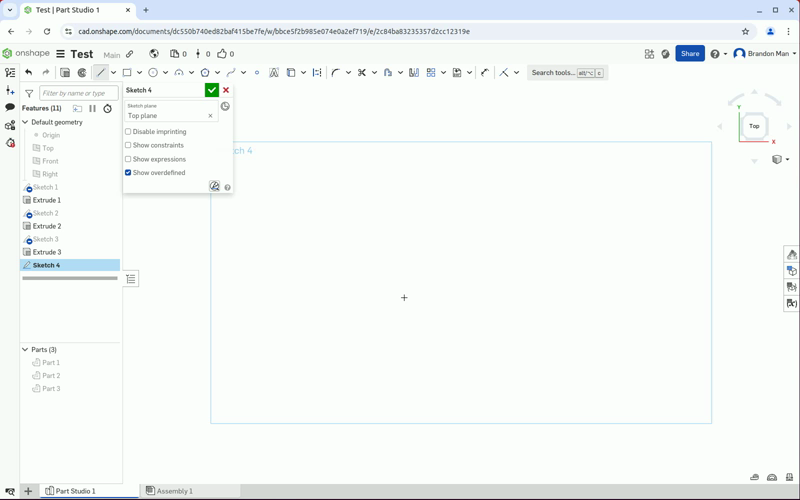
click(404, 297)
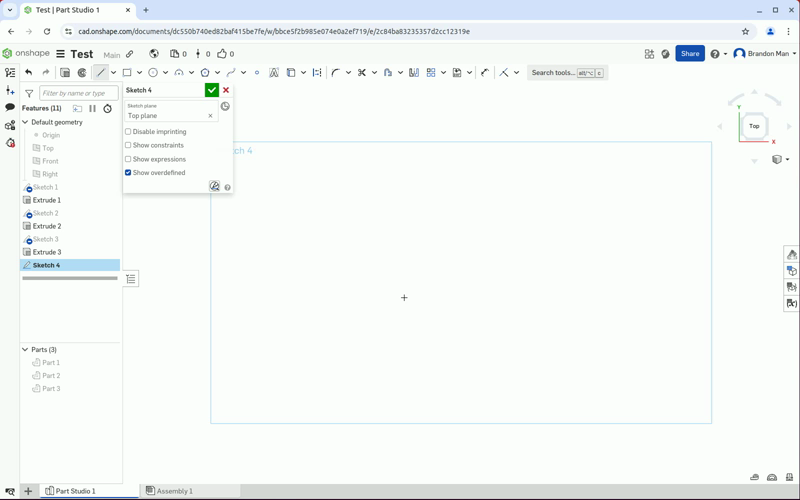
key_up(shift)
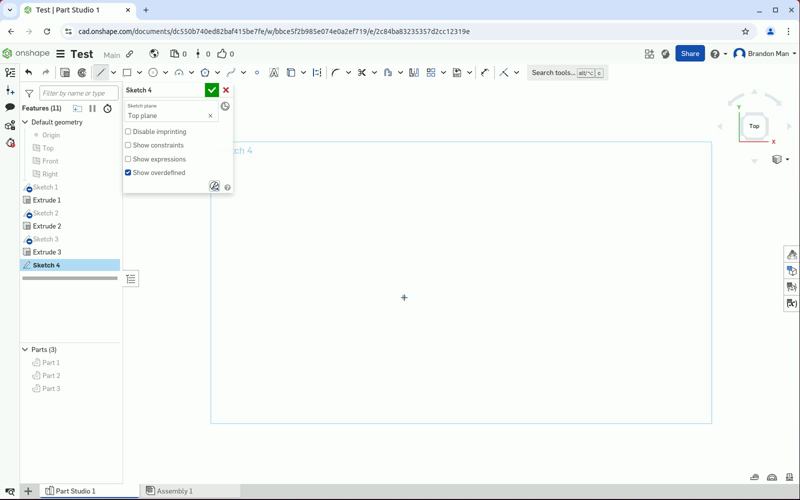
key_down(shift)
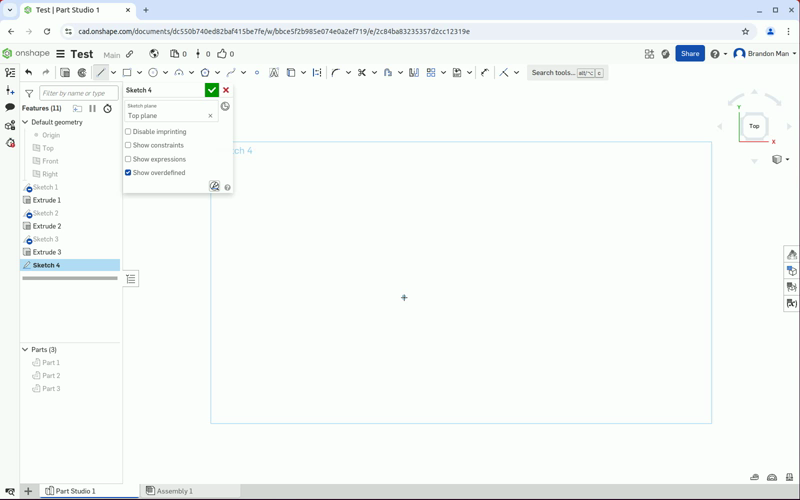
mouse_move(516, 297)
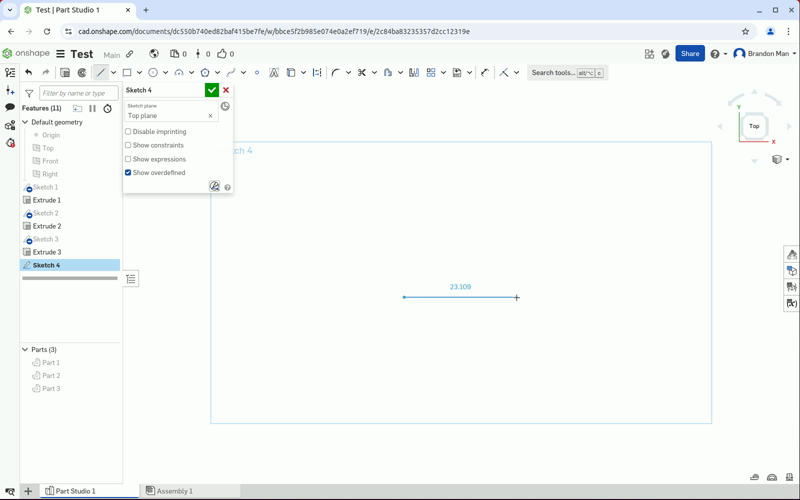
click(516, 297)
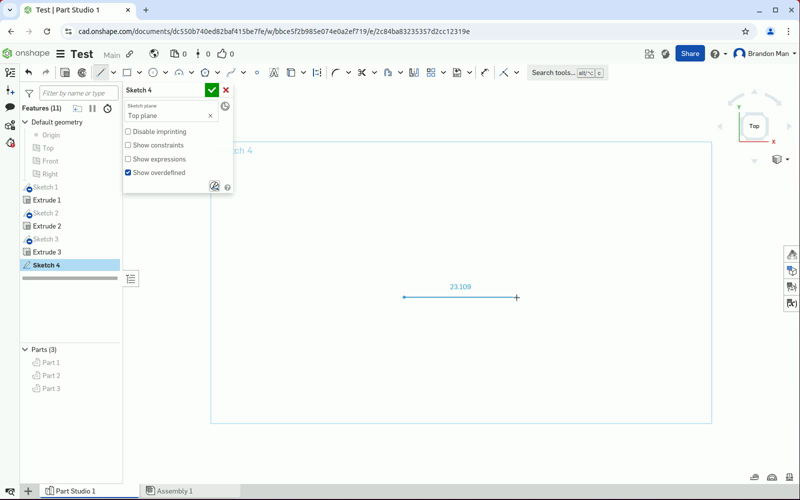
key_up(shift)
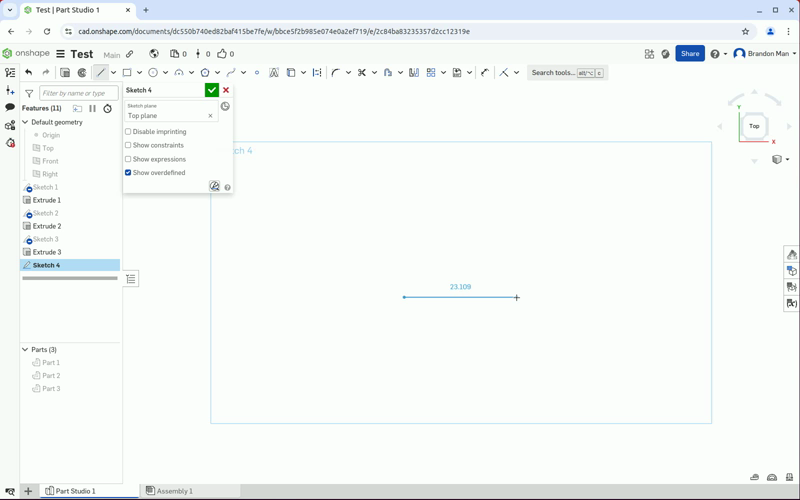
key_down(shift)
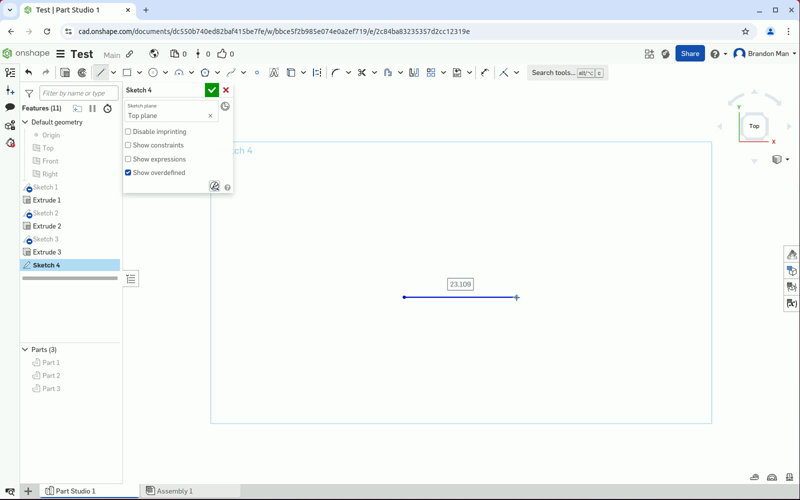
mouse_move(546, 297)
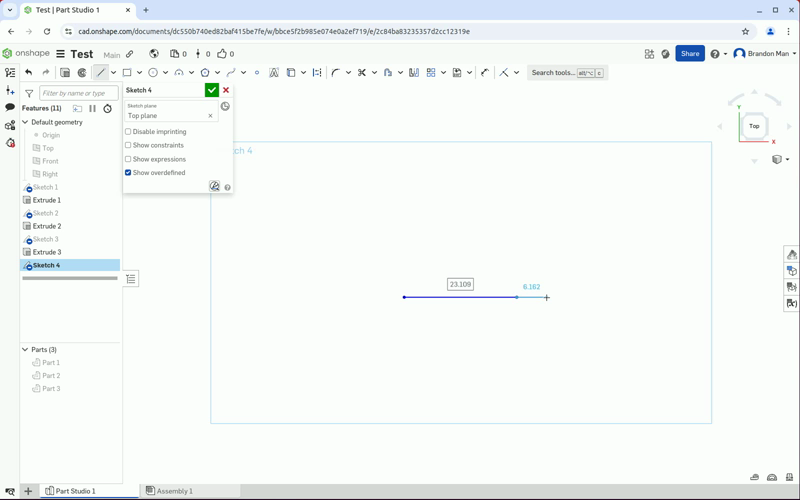
mouse_move(516, 268)
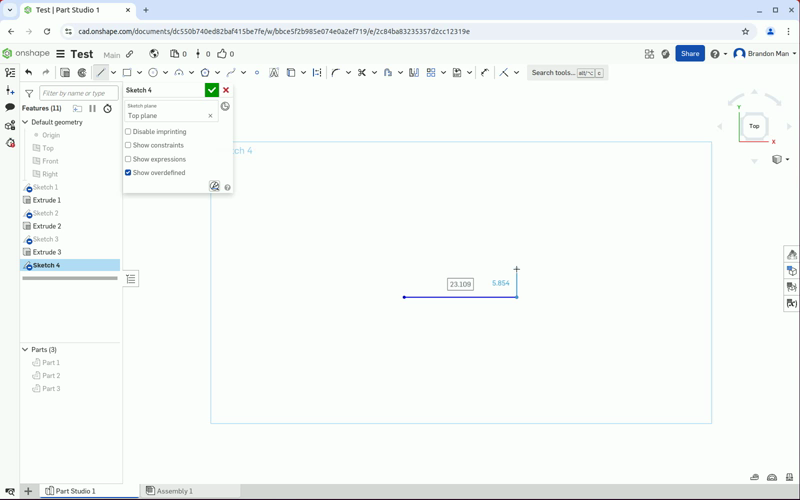
click(516, 268)
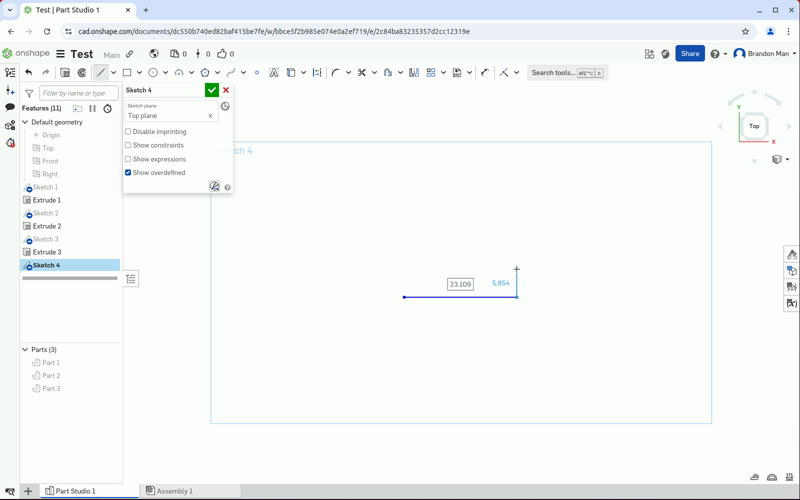
key_up(shift)
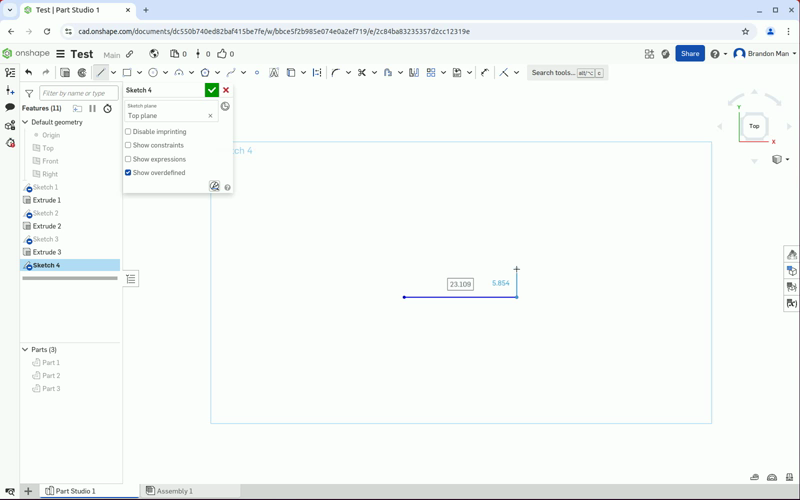
key_down(shift)
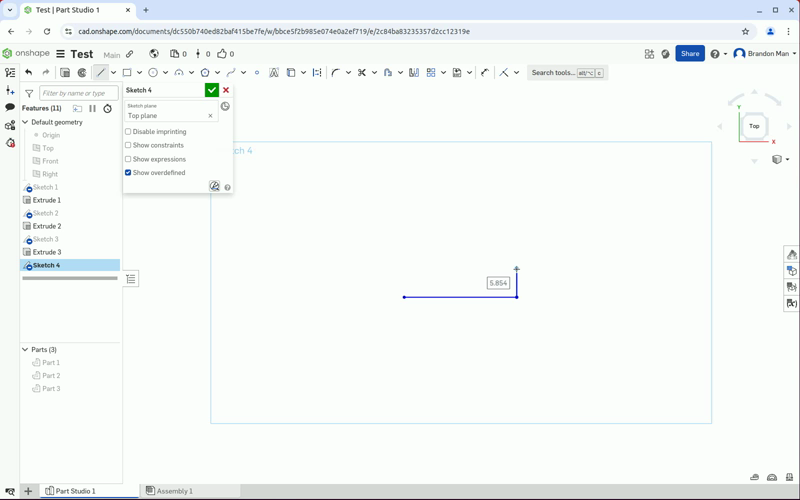
mouse_move(404, 268)
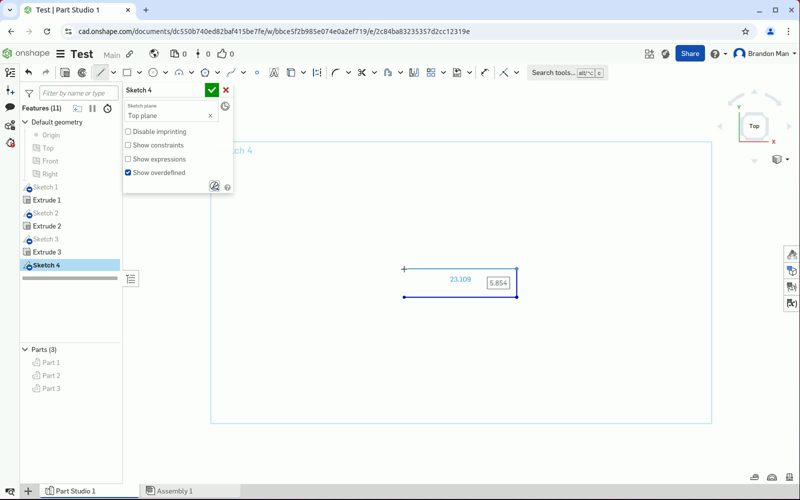
click(404, 268)
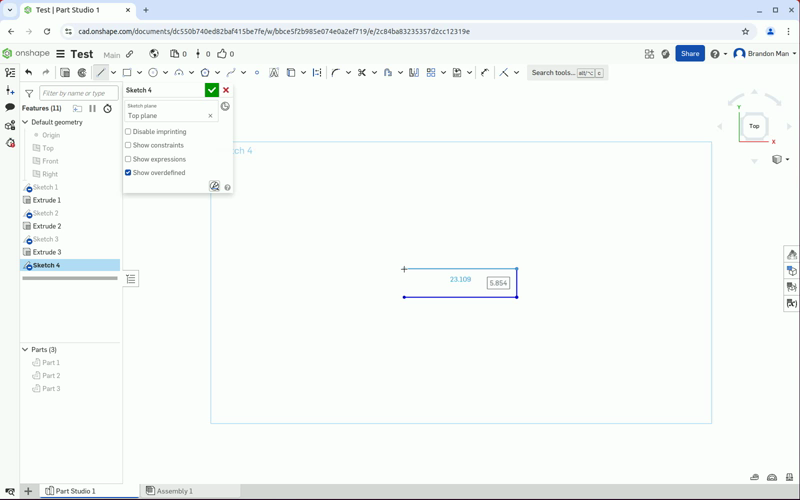
key_up(shift)
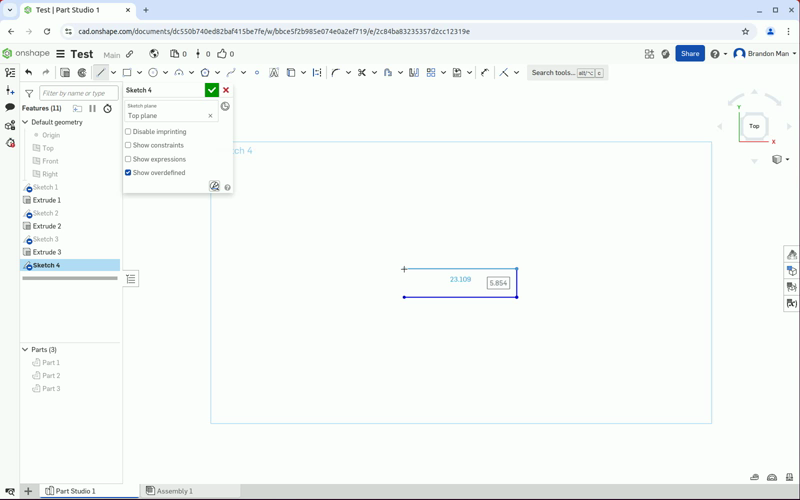
mouse_move(434, 268)
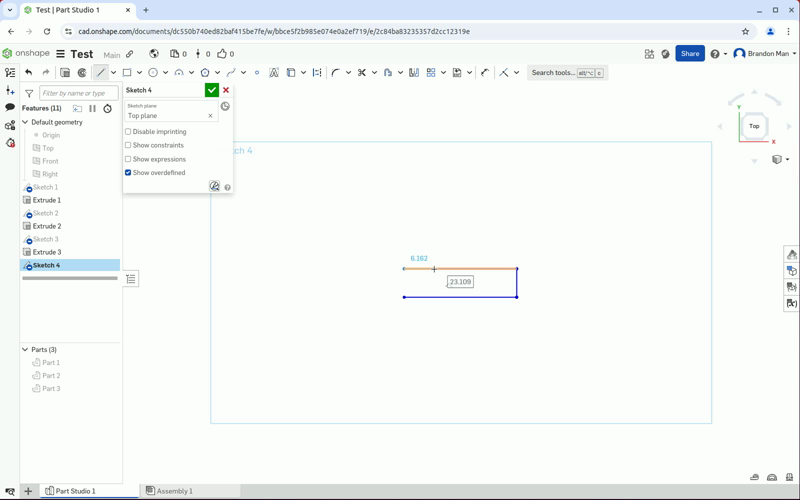
key_down(shift)
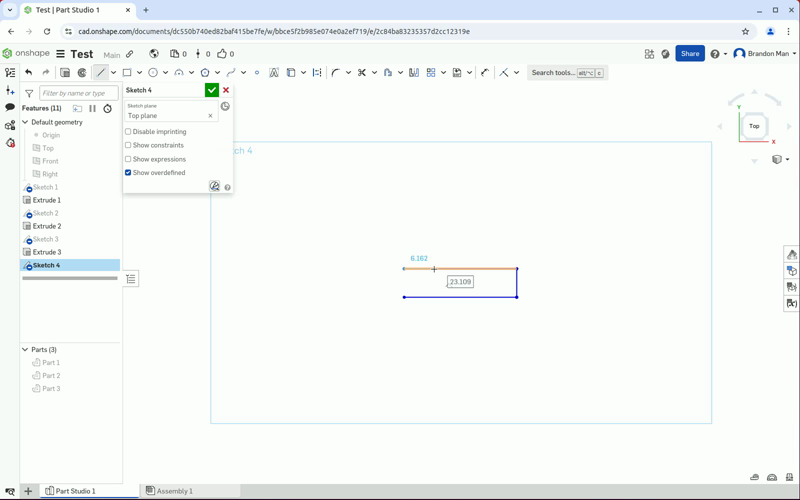
mouse_move(404, 297)
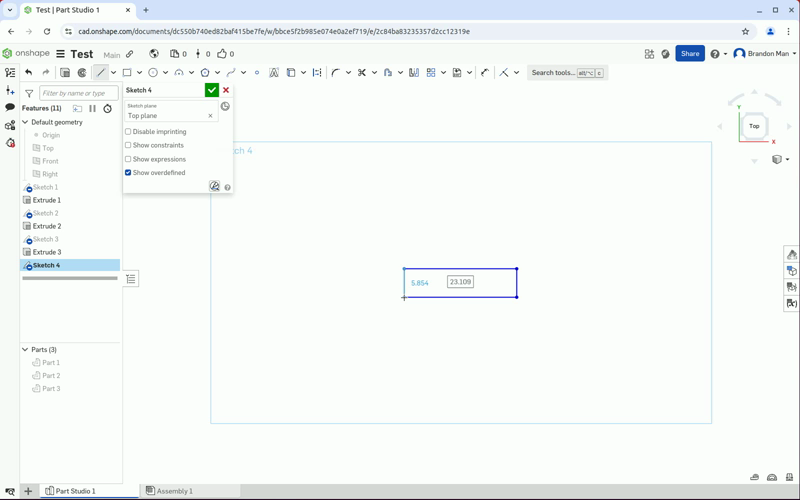
key_up(shift)
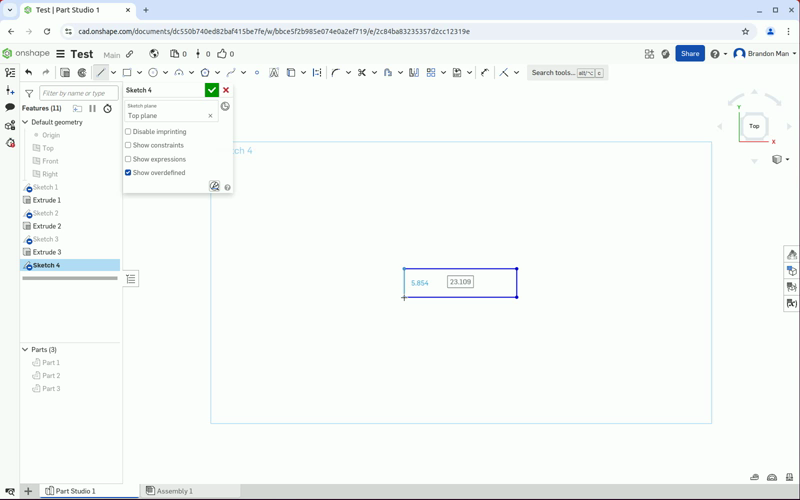
click(404, 297)
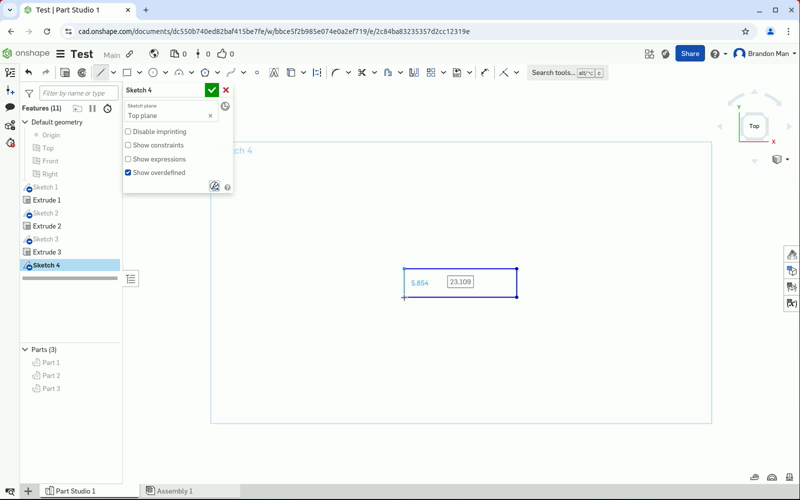
key(esc)
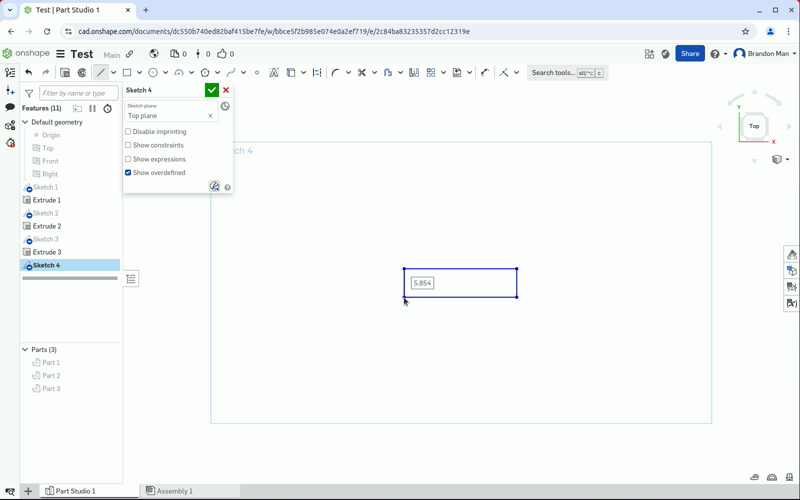
mouse_move(420, 287)
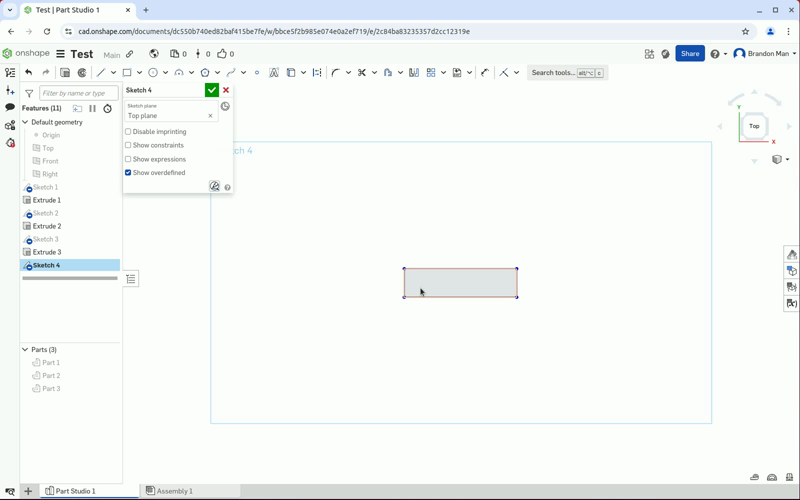
click(420, 287)
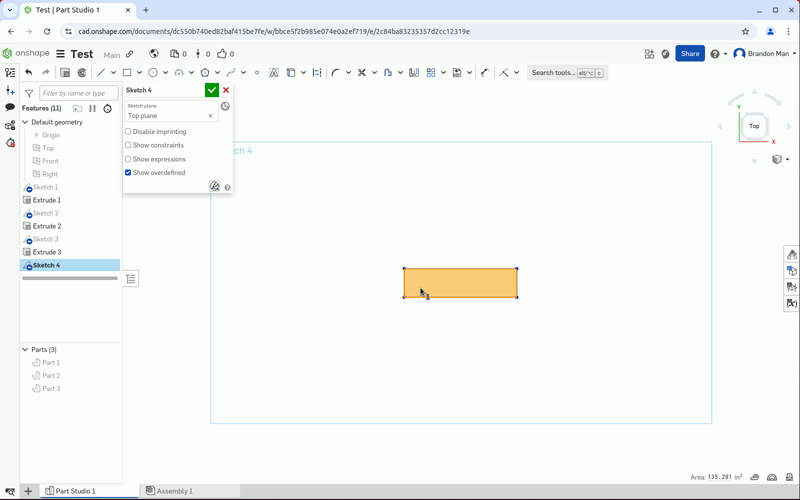
mouse_move(73, 352)
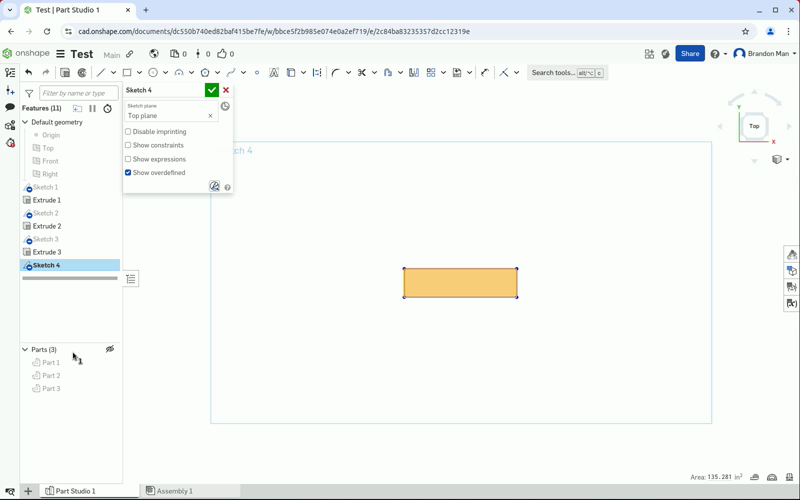
key(shift+y)
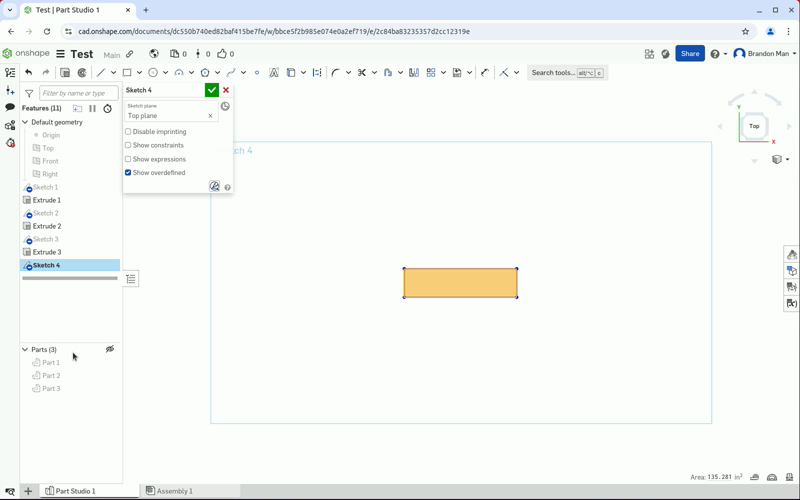
key(shift+e)
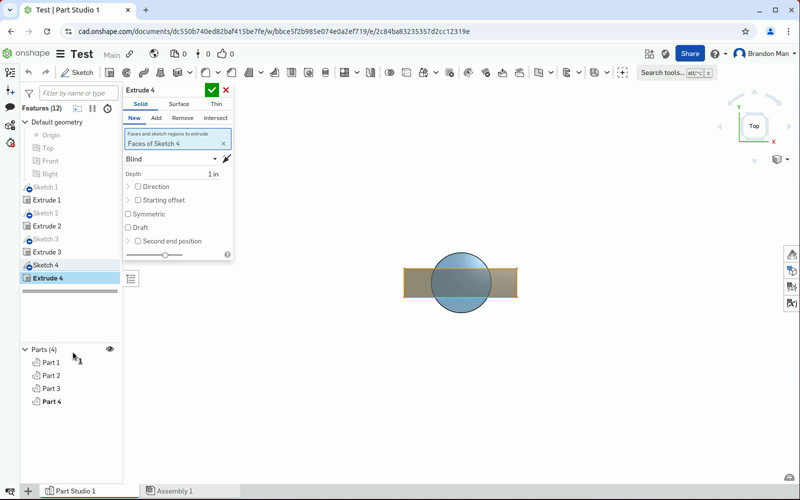
mouse_move(143, 106)
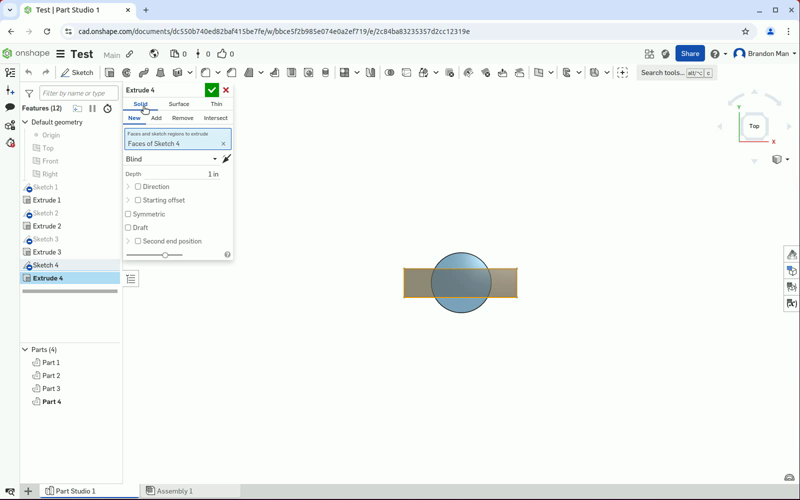
click(143, 106)
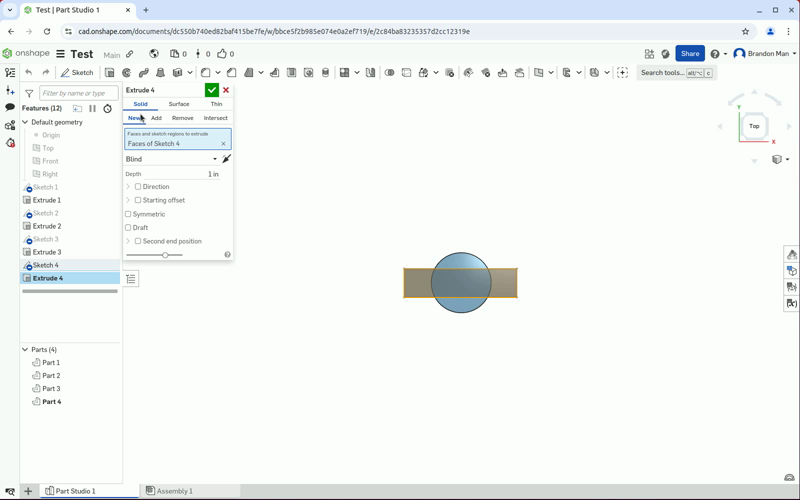
mouse_move(137, 120)
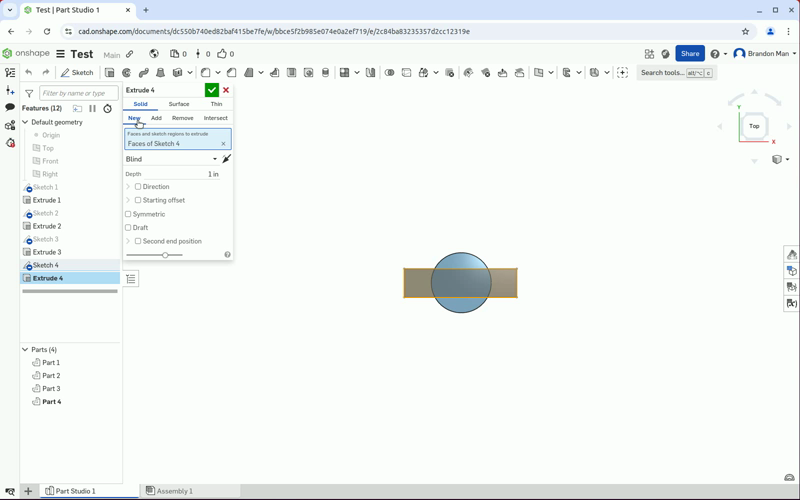
click(137, 120)
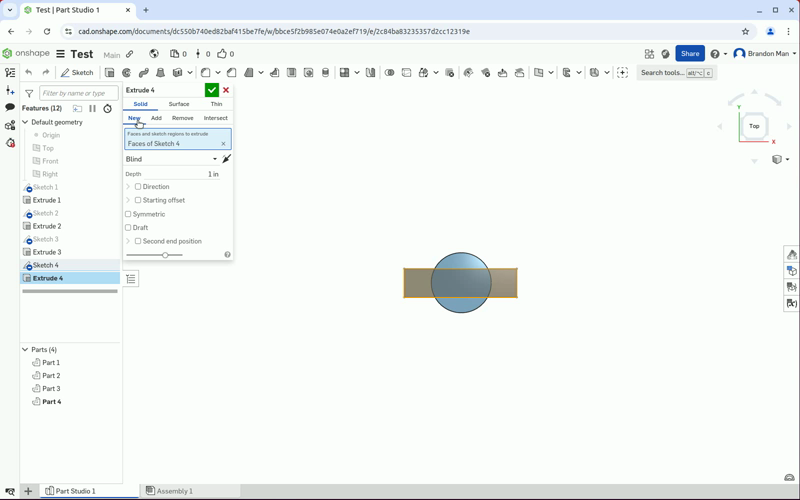
key(tab, 4)
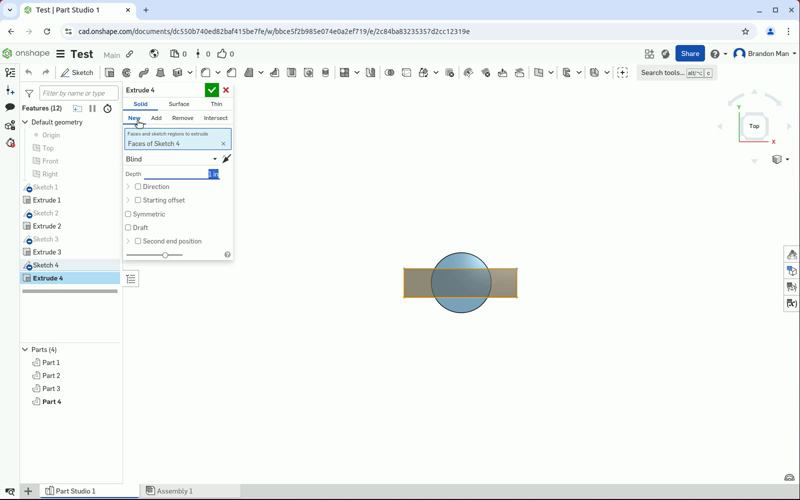
text(-1.926)
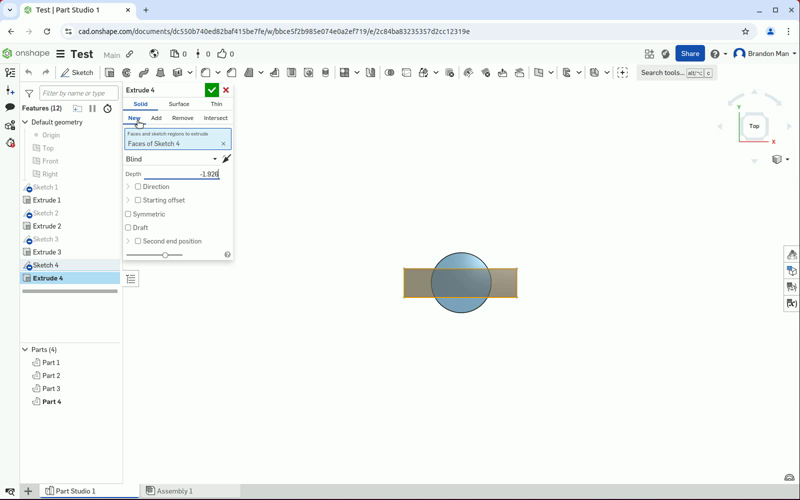
key(enter)
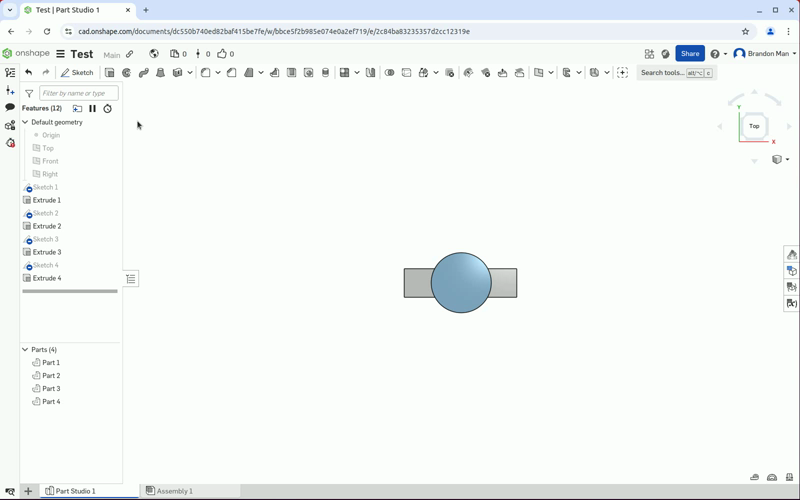
key(shift+h)
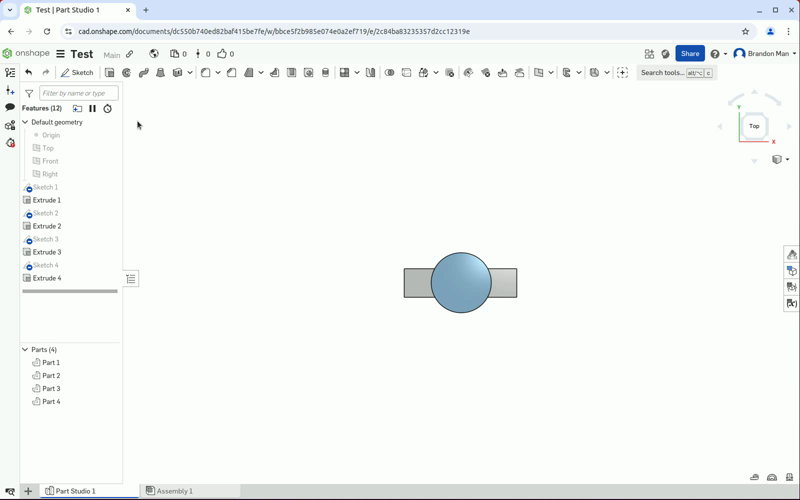
key(shift+h)
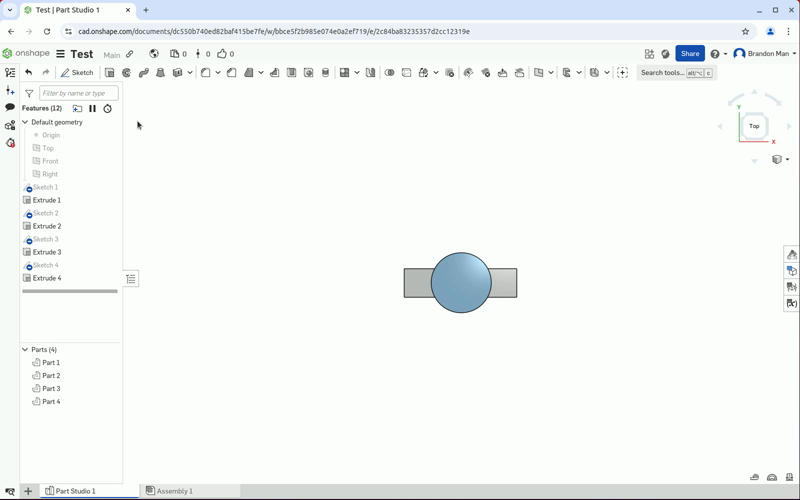
mouse_move(73, 189)
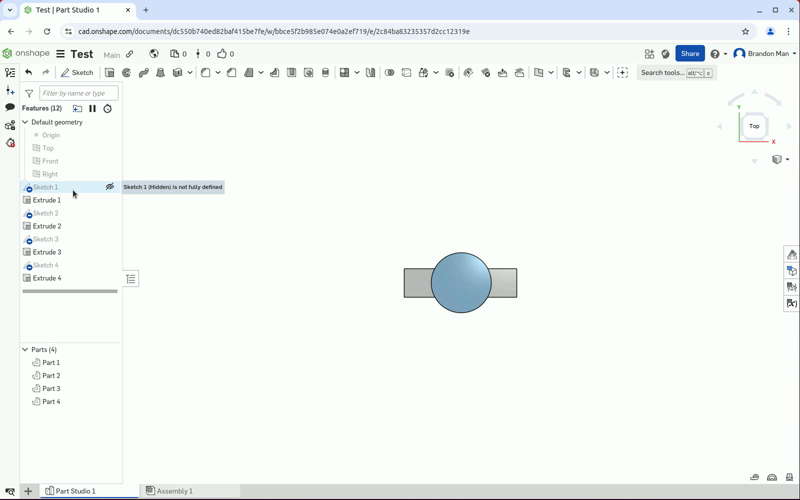
click(73, 189)
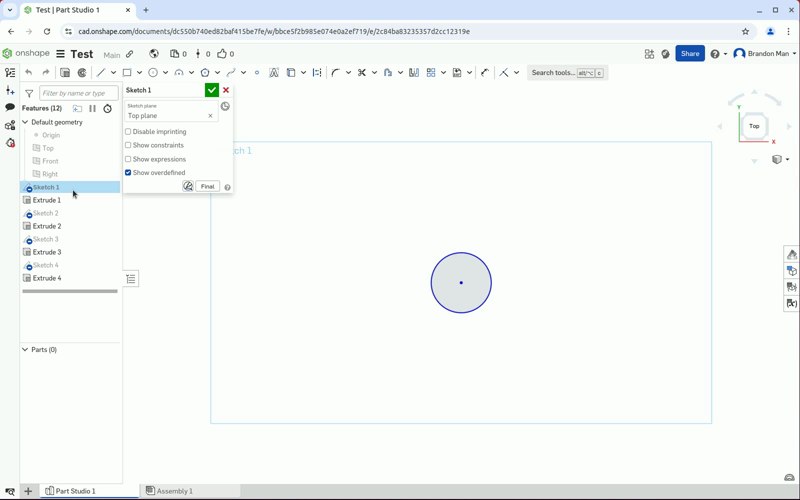
mouse_move(229, 92)
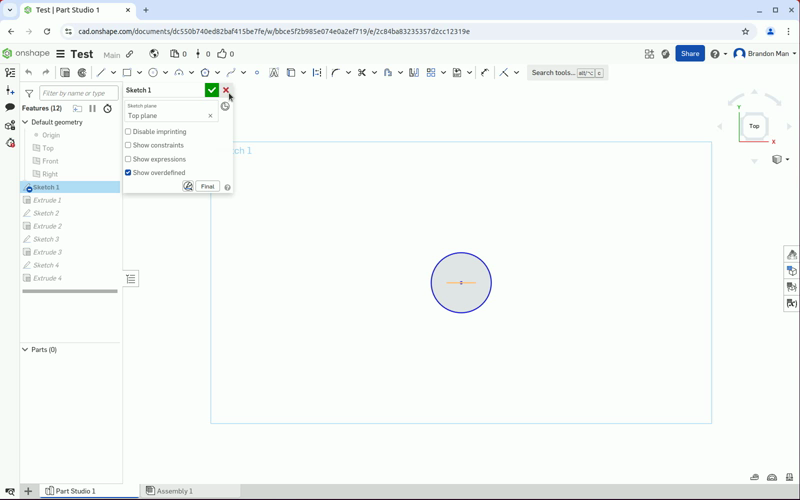
click(229, 92)
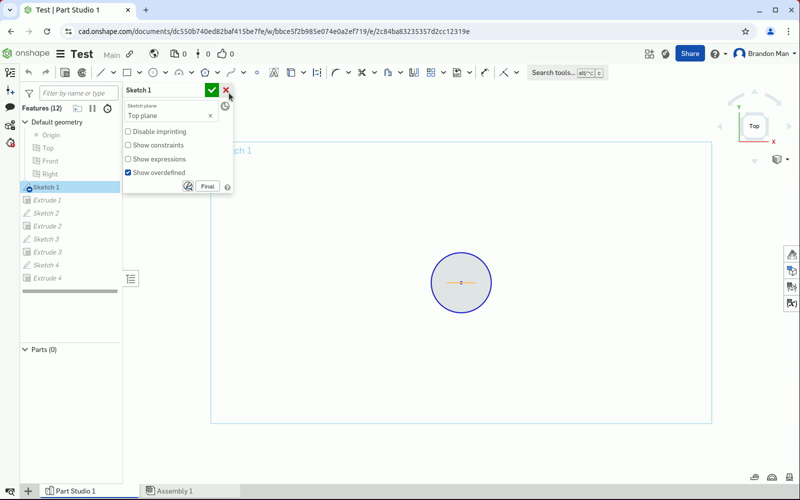
key(shift+s)
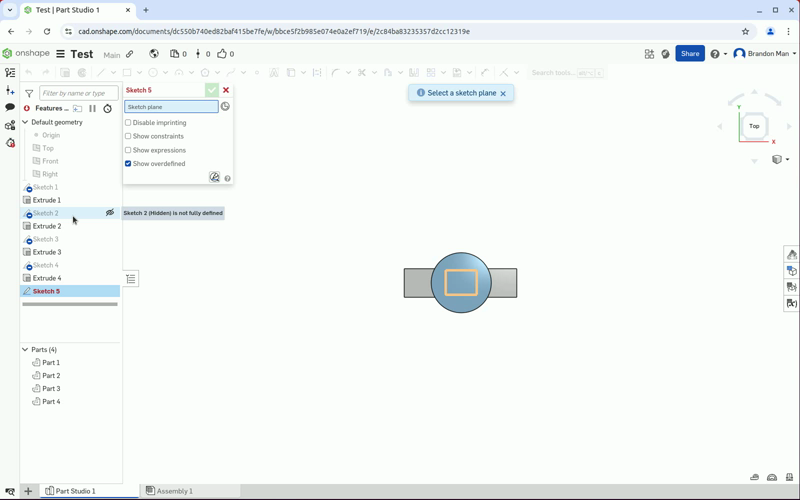
scroll(3)
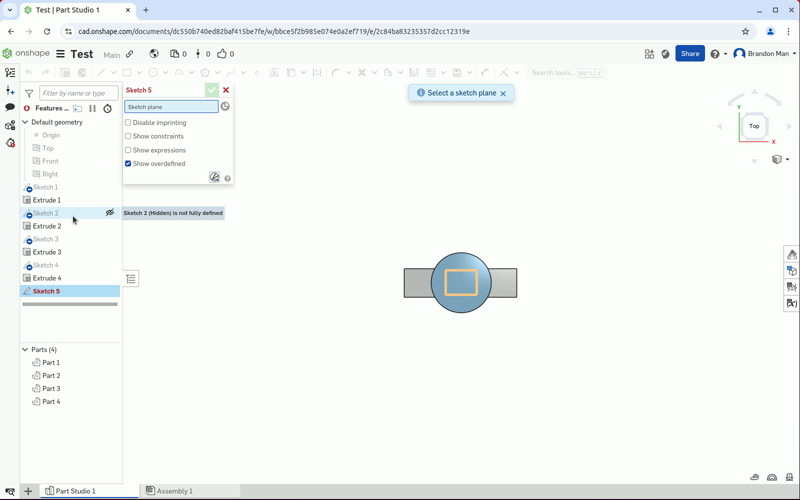
mouse_move(73, 150)
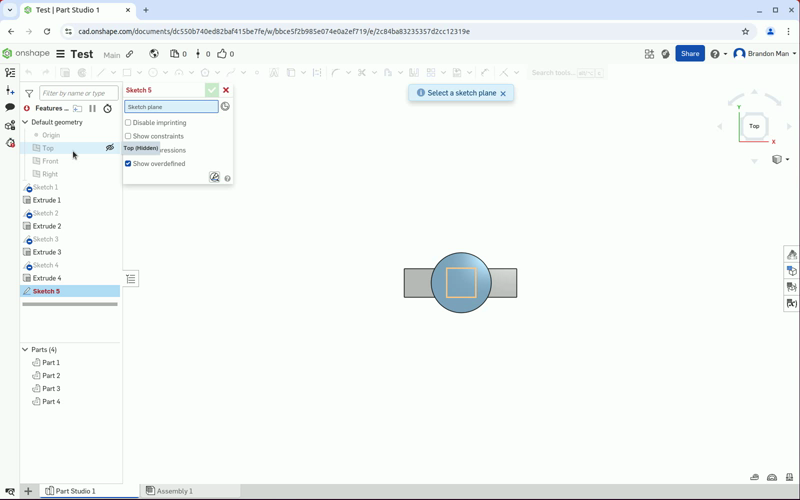
click(73, 150)
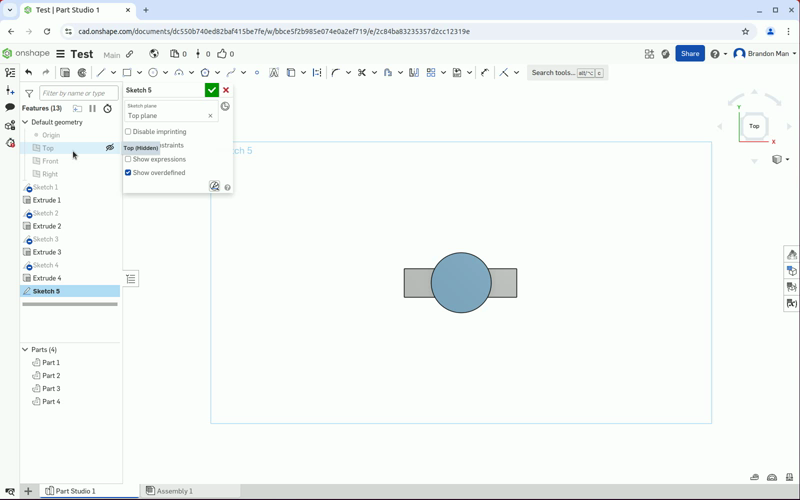
mouse_move(73, 352)
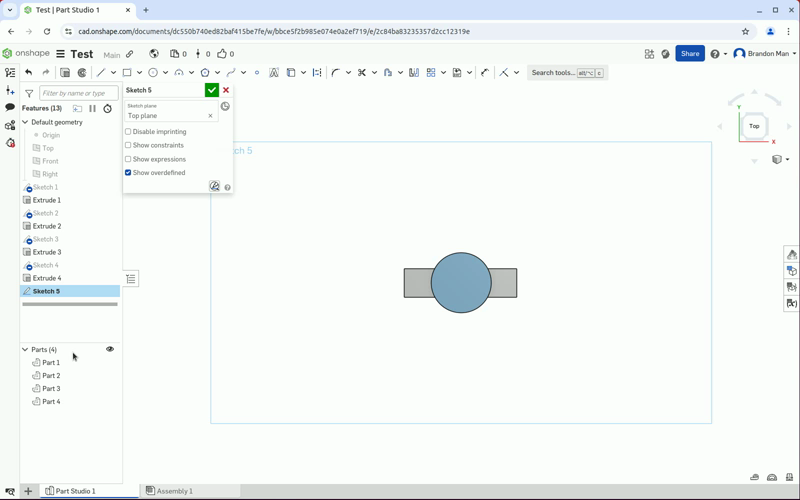
key(y)
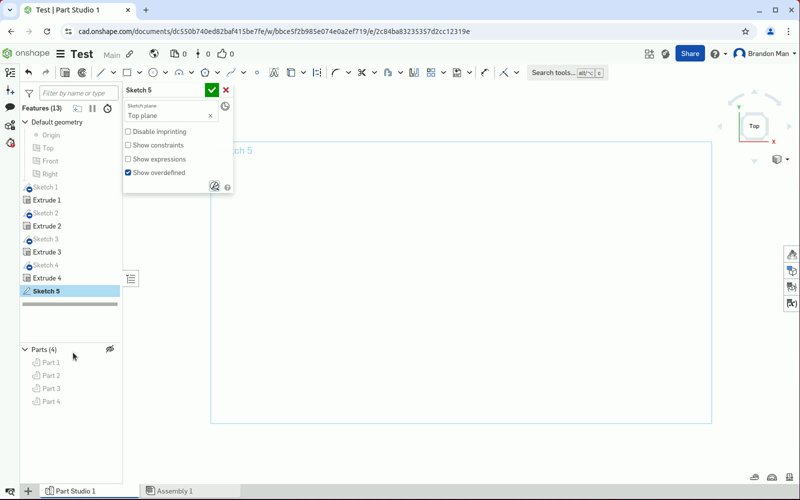
key(l)
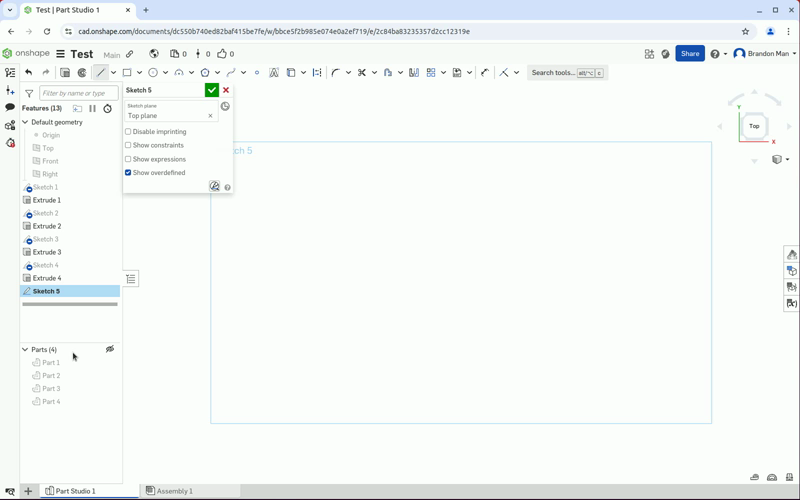
key_down(shift)
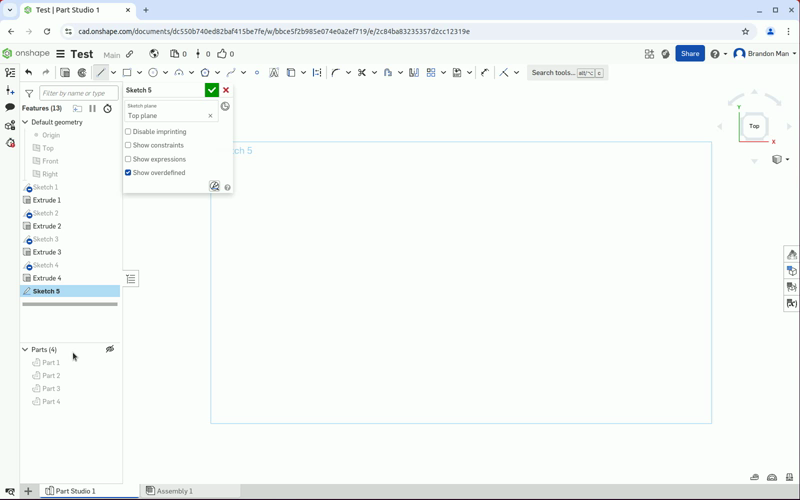
mouse_move(404, 322)
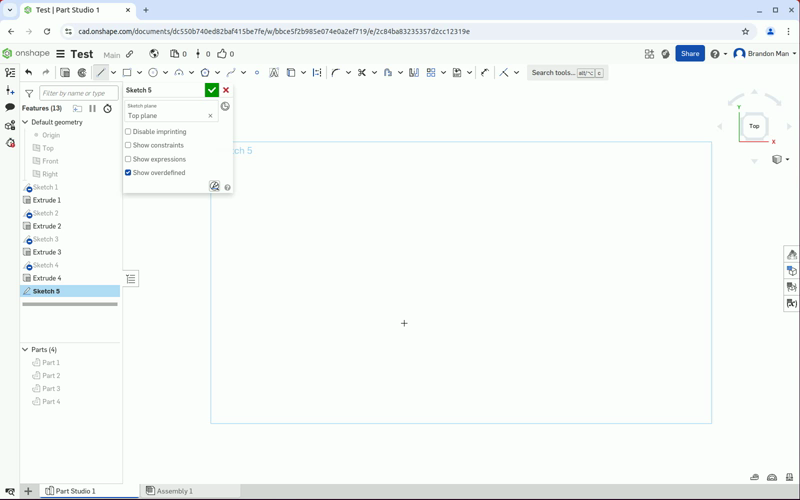
click(404, 322)
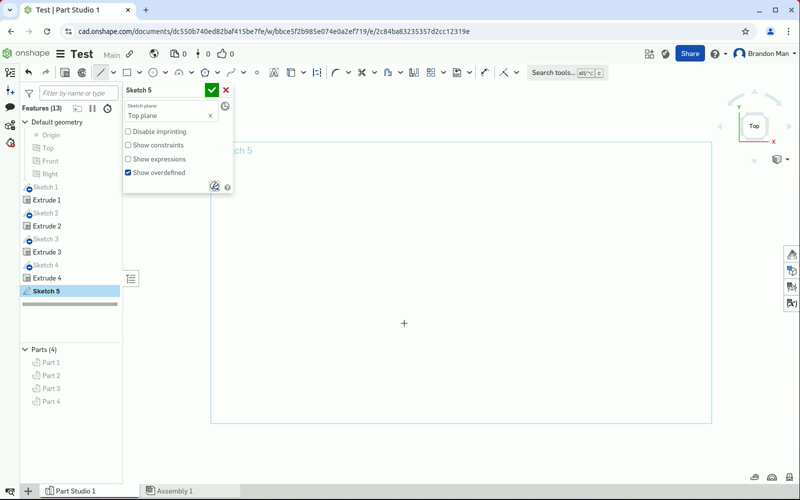
key_up(shift)
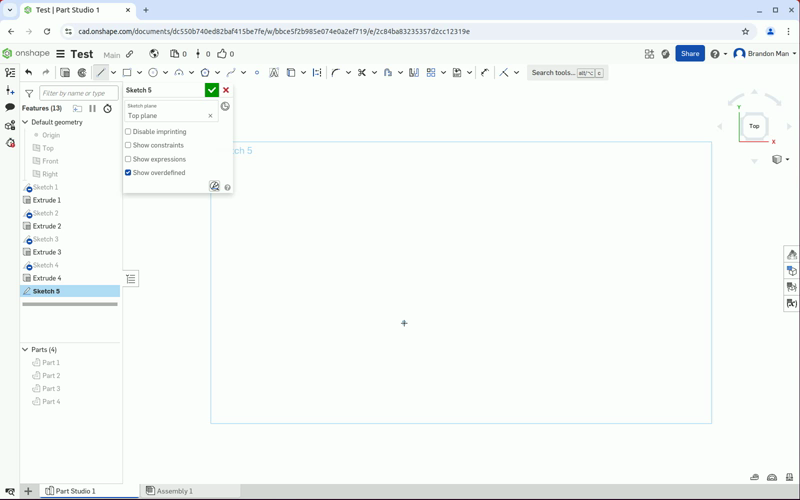
key_down(shift)
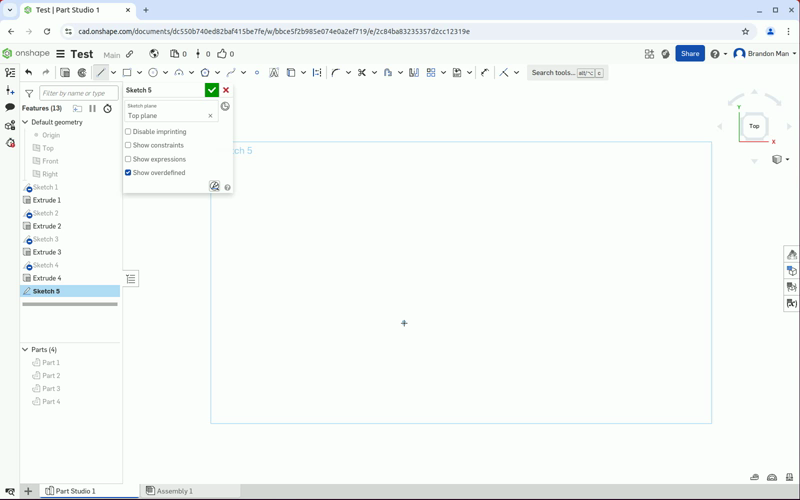
mouse_move(516, 322)
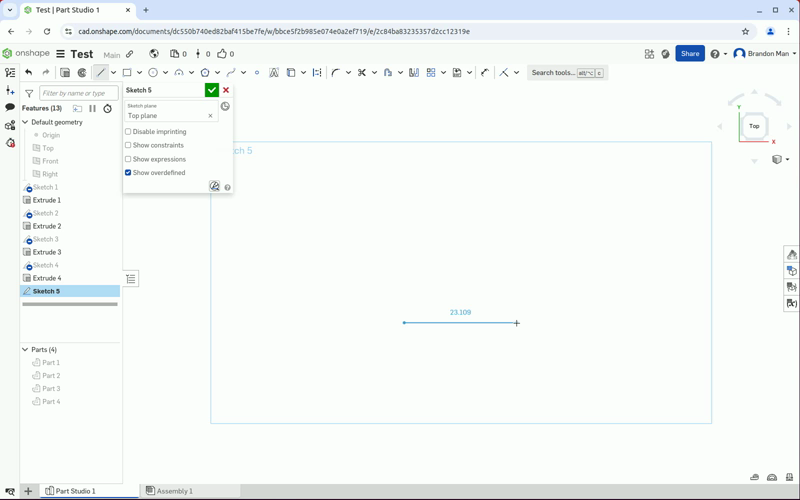
click(516, 322)
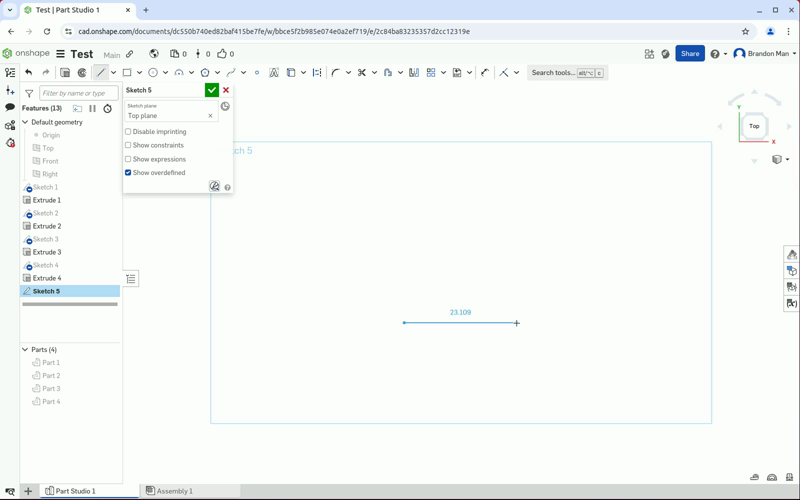
key_up(shift)
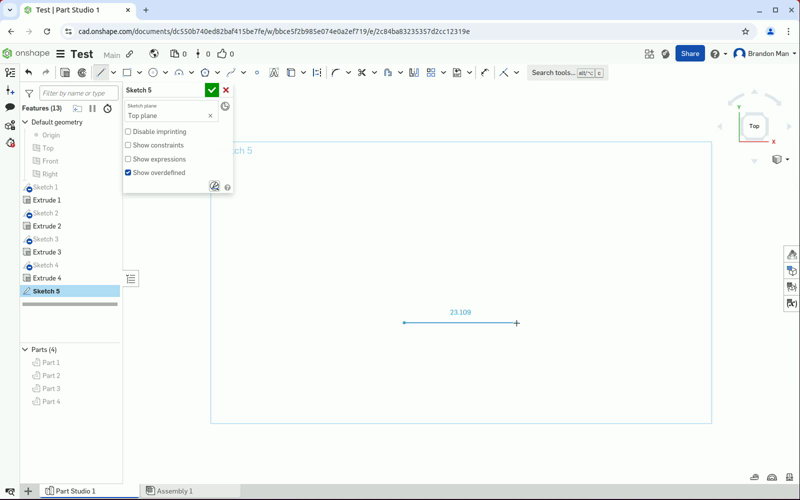
key_down(shift)
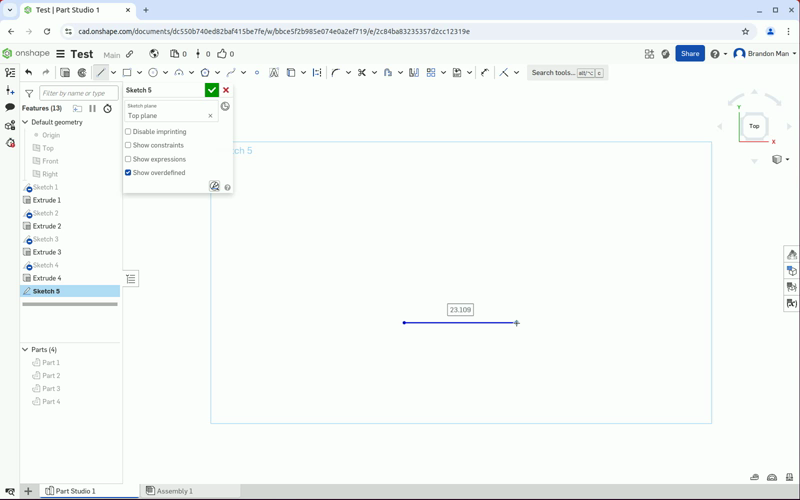
mouse_move(516, 244)
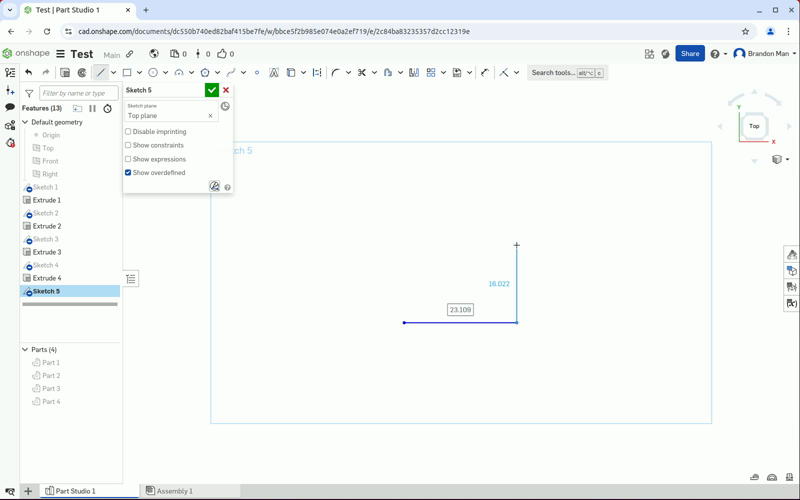
click(516, 244)
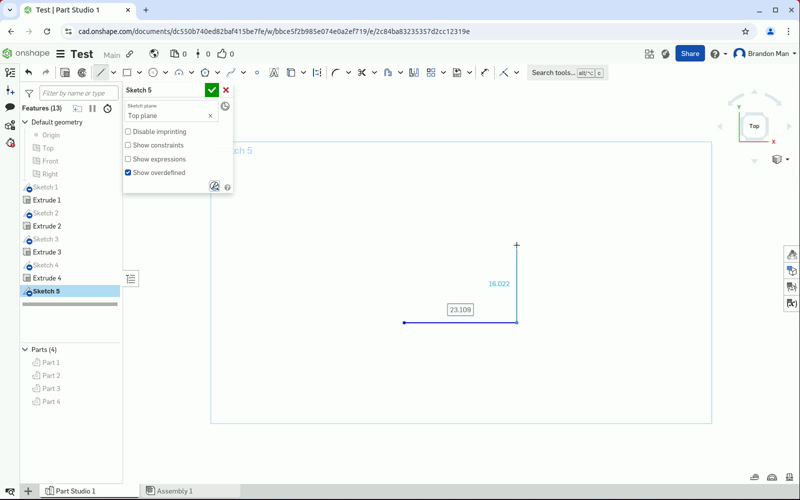
key_up(shift)
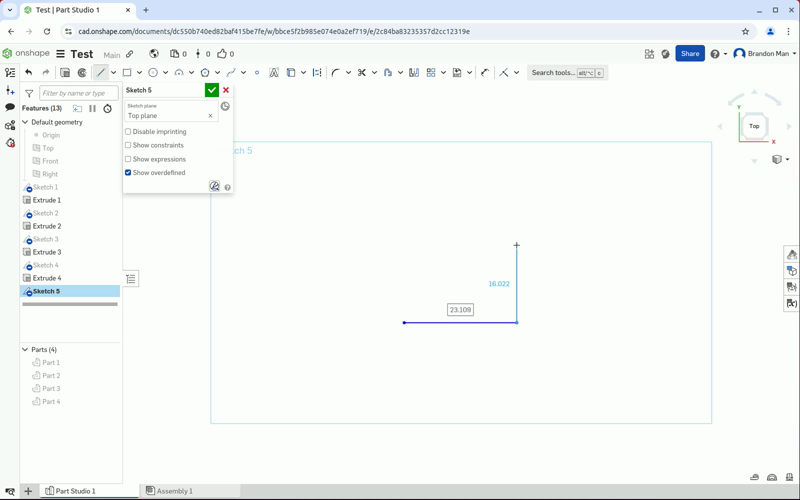
key_down(shift)
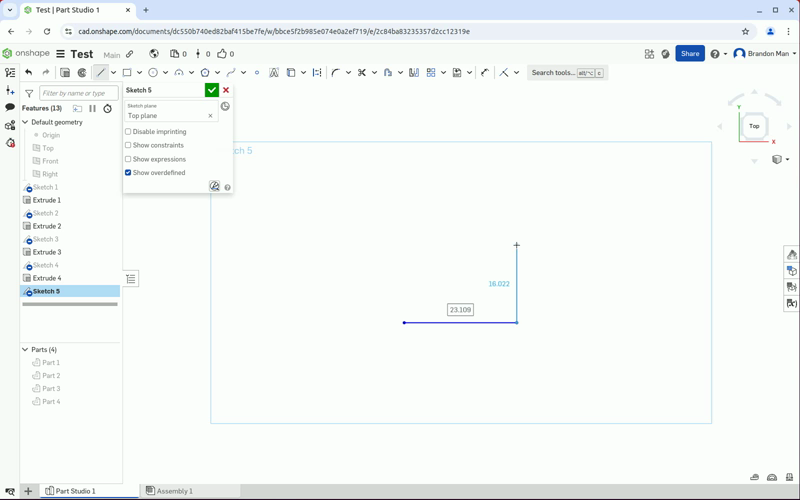
mouse_move(404, 244)
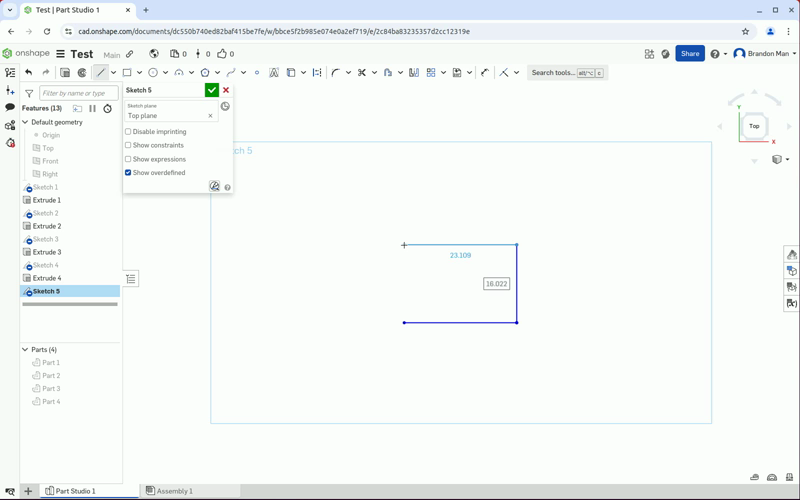
click(404, 244)
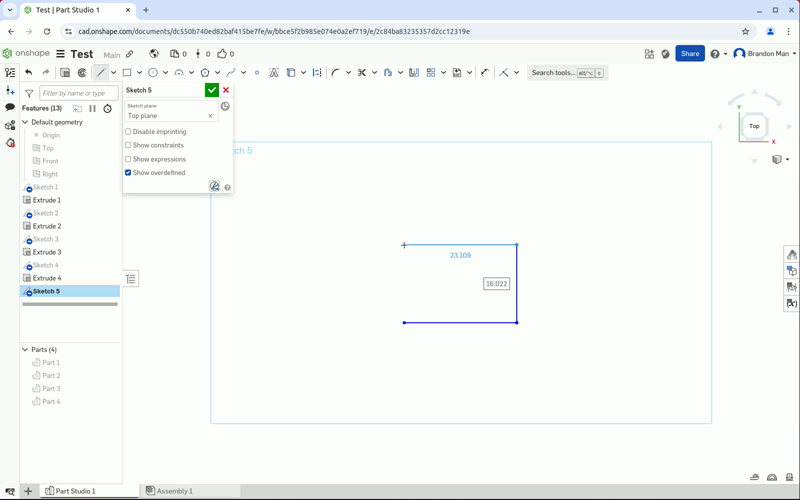
key_up(shift)
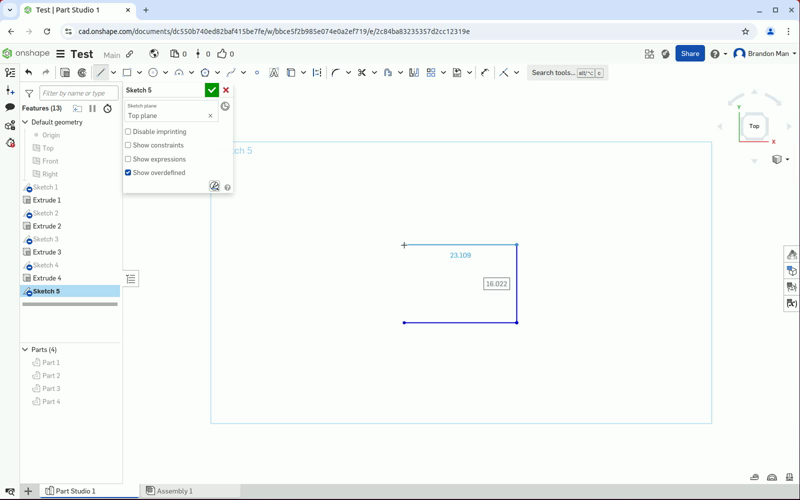
key_down(shift)
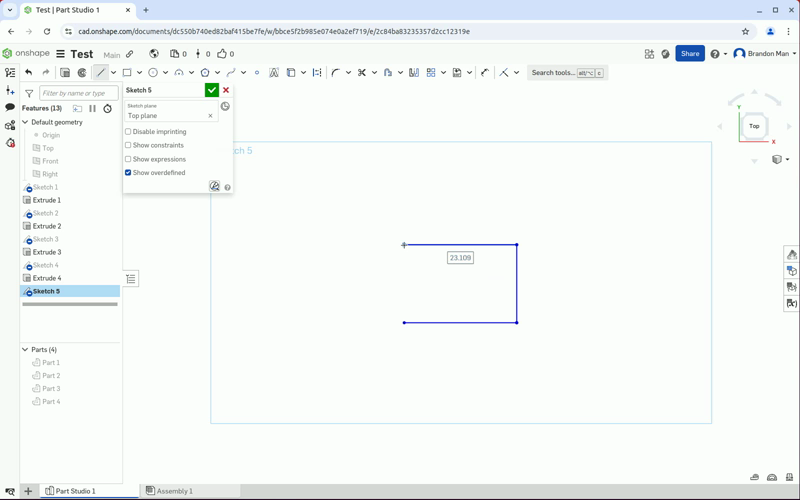
mouse_move(404, 322)
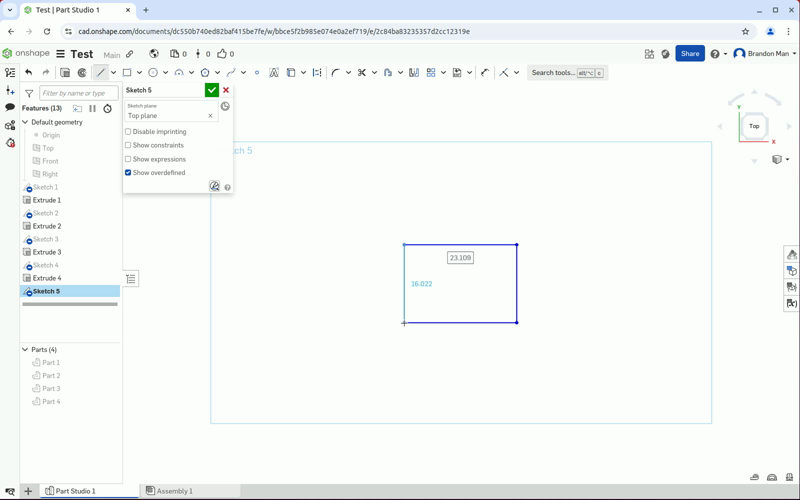
key_up(shift)
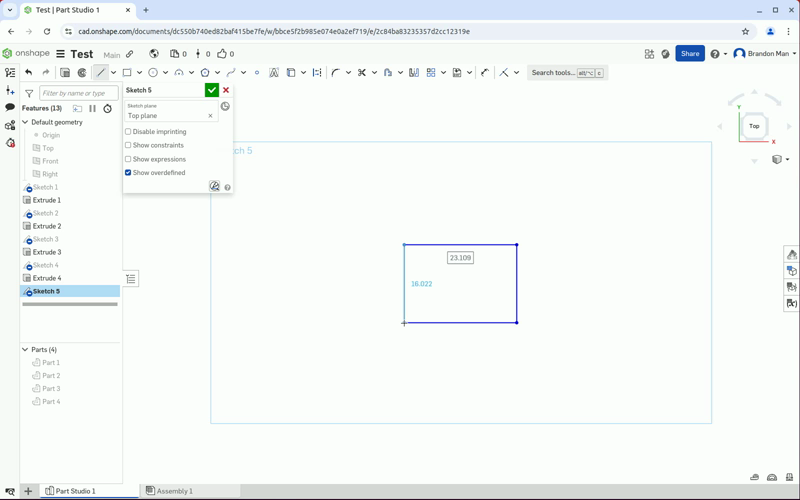
click(404, 322)
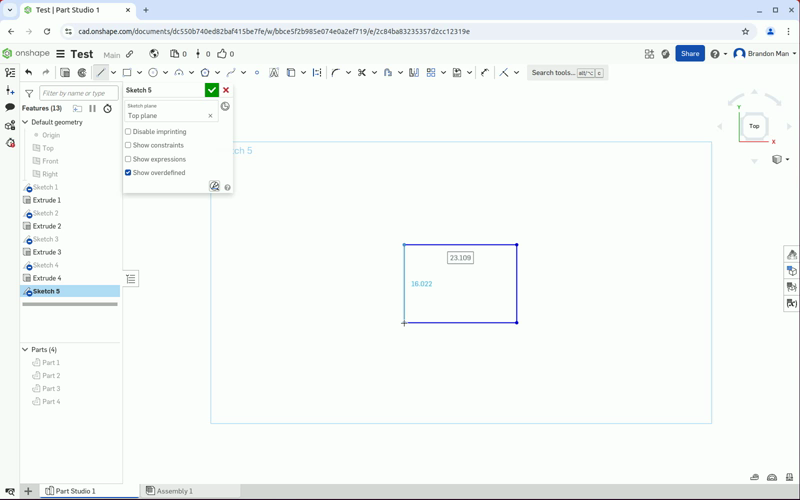
key(esc)
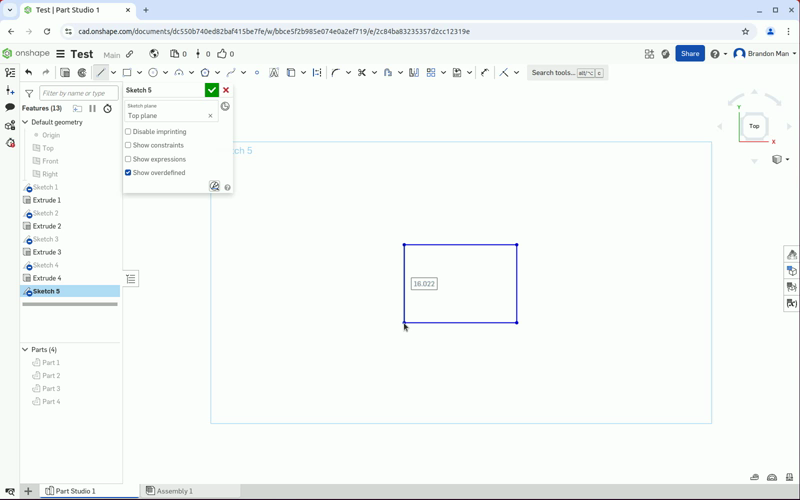
mouse_move(451, 278)
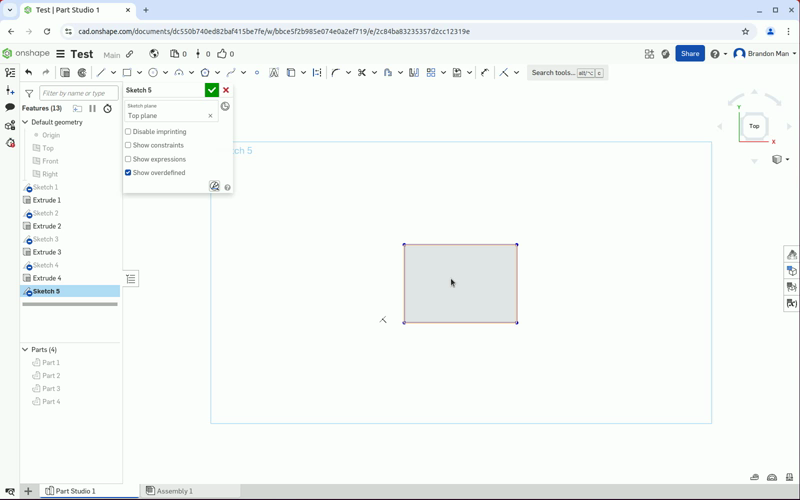
click(451, 278)
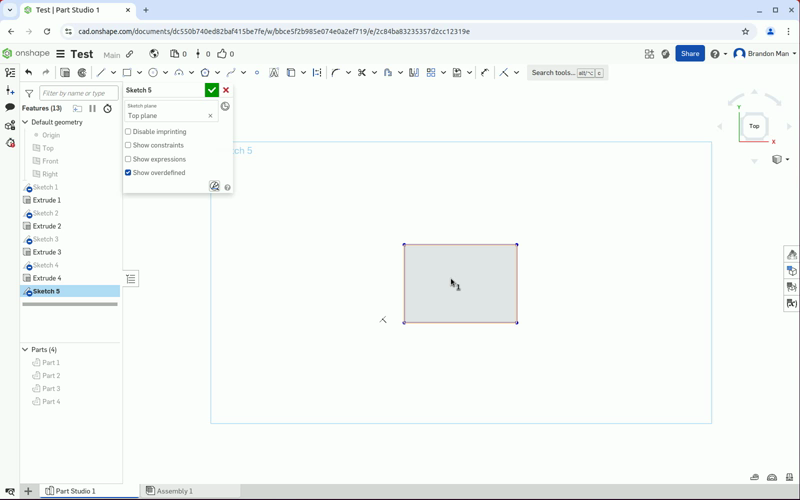
mouse_move(73, 352)
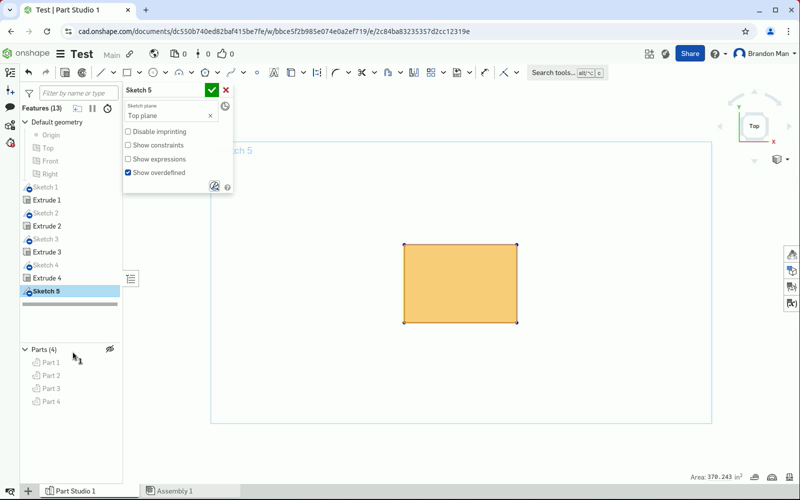
key(shift+y)
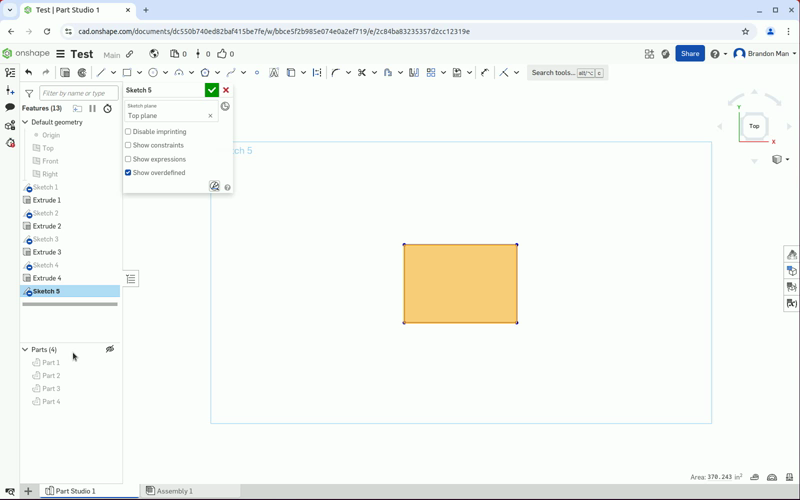
key(shift+e)
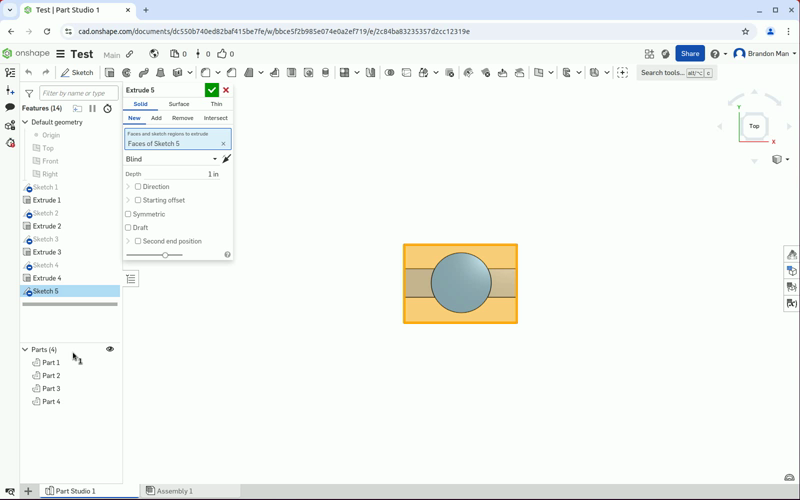
mouse_move(143, 106)
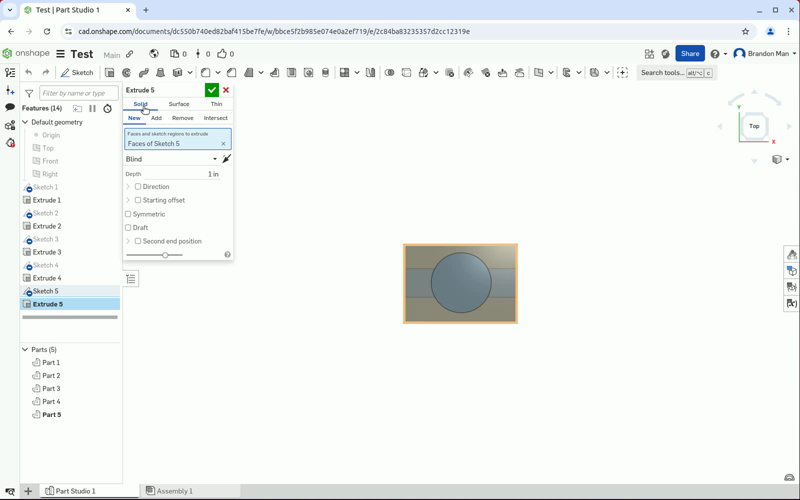
click(143, 106)
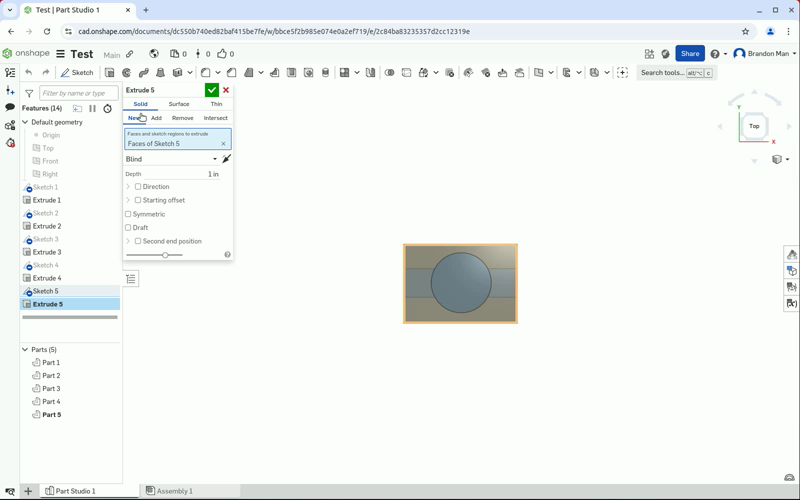
mouse_move(137, 120)
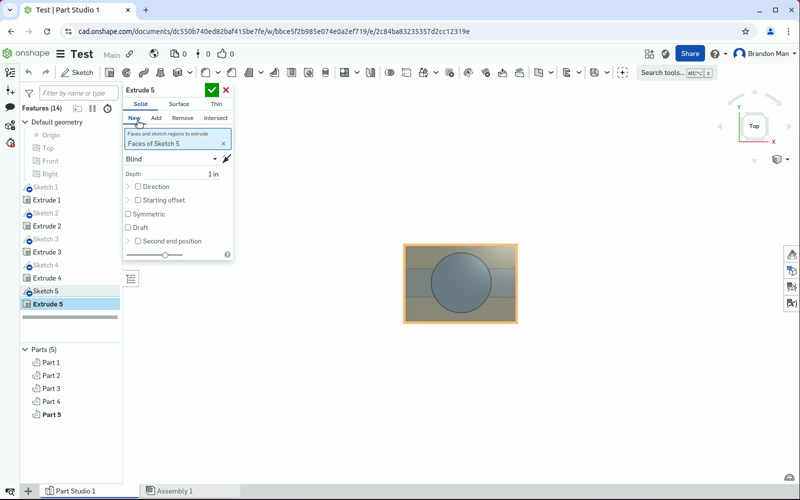
click(137, 120)
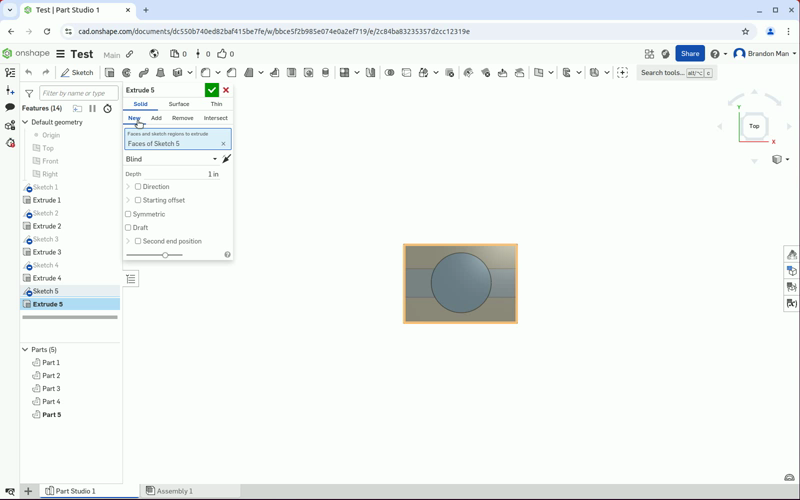
key(tab, 4)
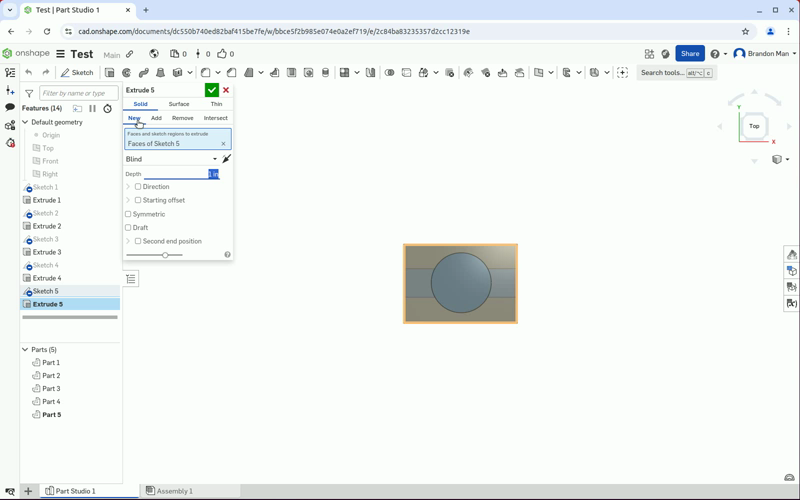
text(-1.926)
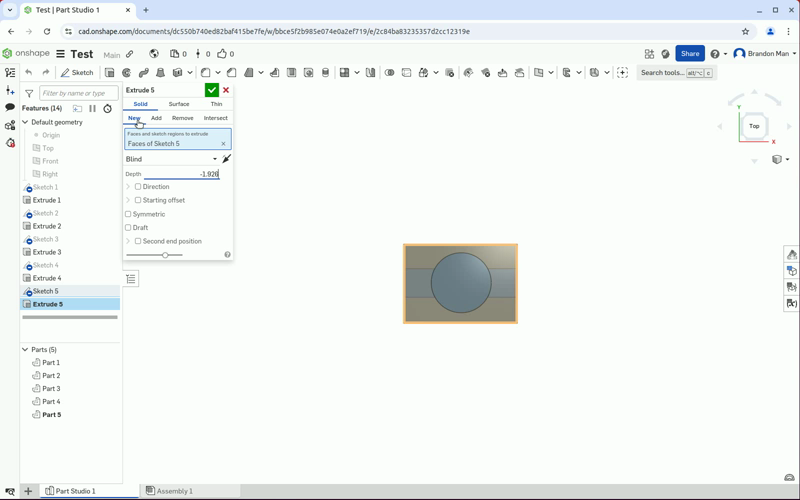
key(enter)
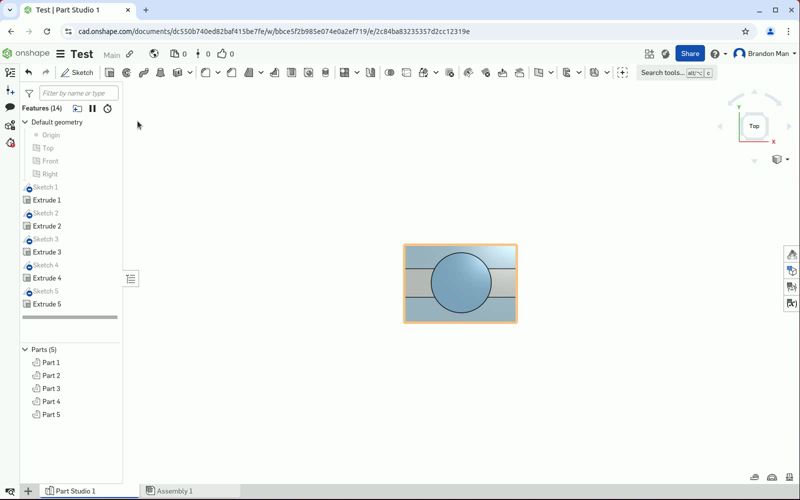
key(shift+h)
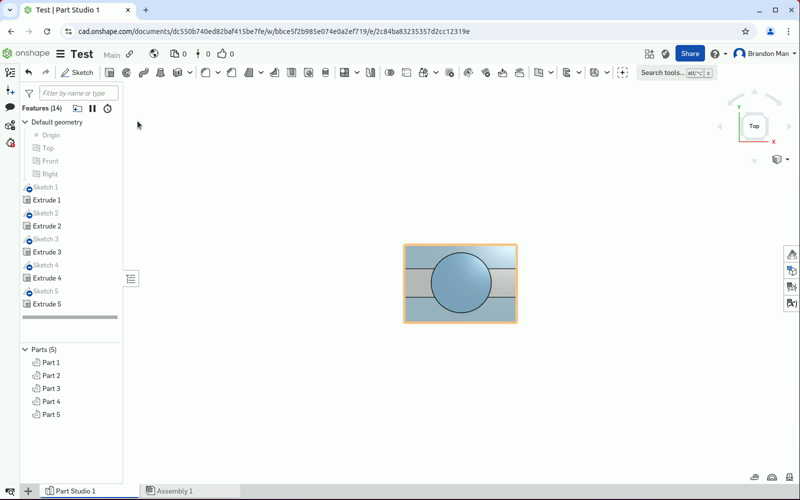
key(shift+h)
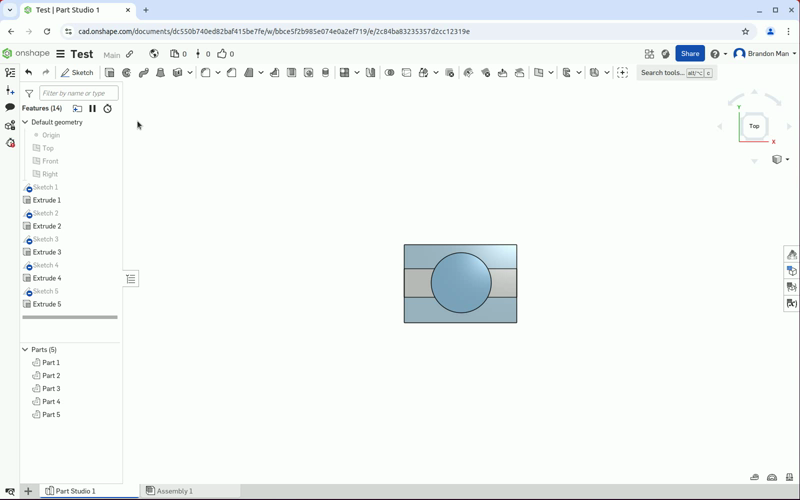
mouse_move(73, 189)
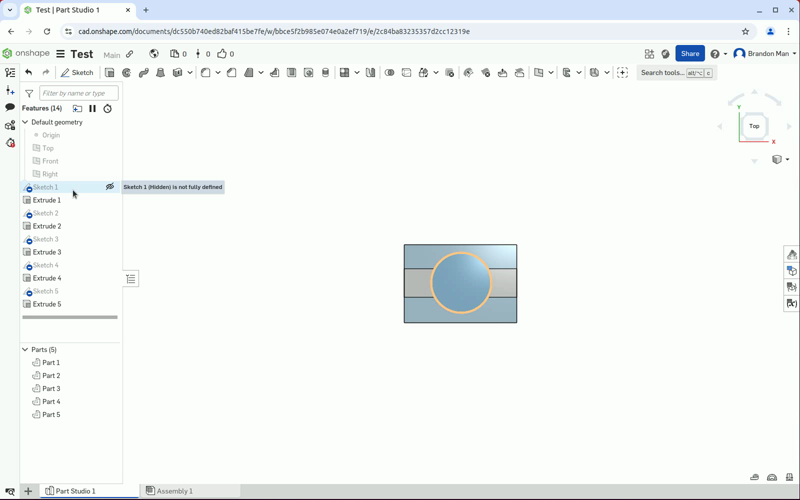
click(73, 189)
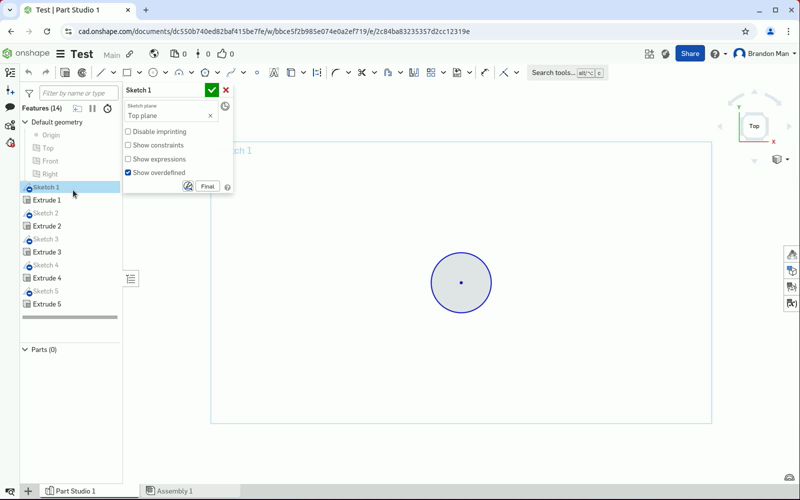
mouse_move(229, 92)
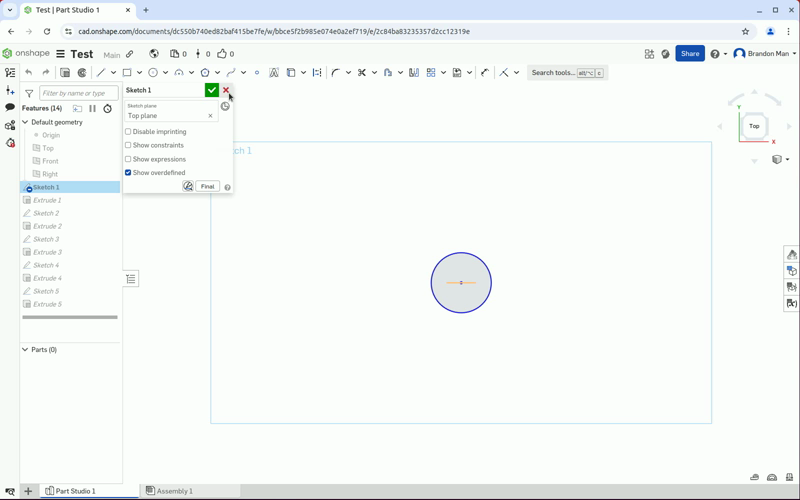
click(229, 92)
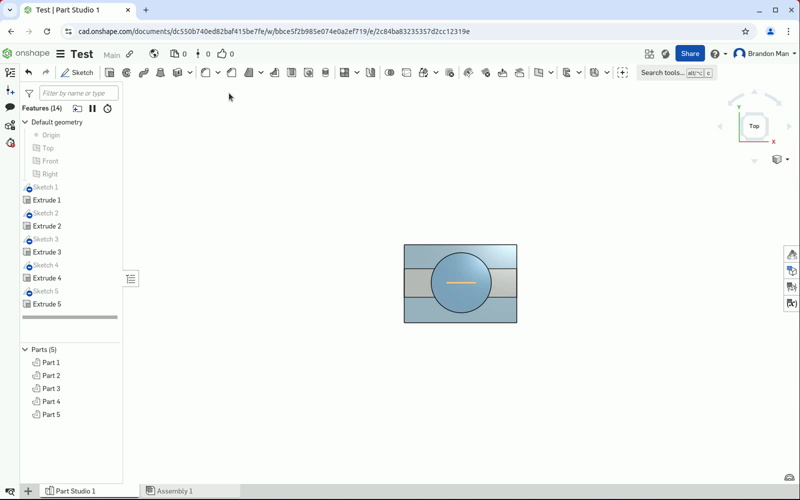
mouse_move(73, 352)
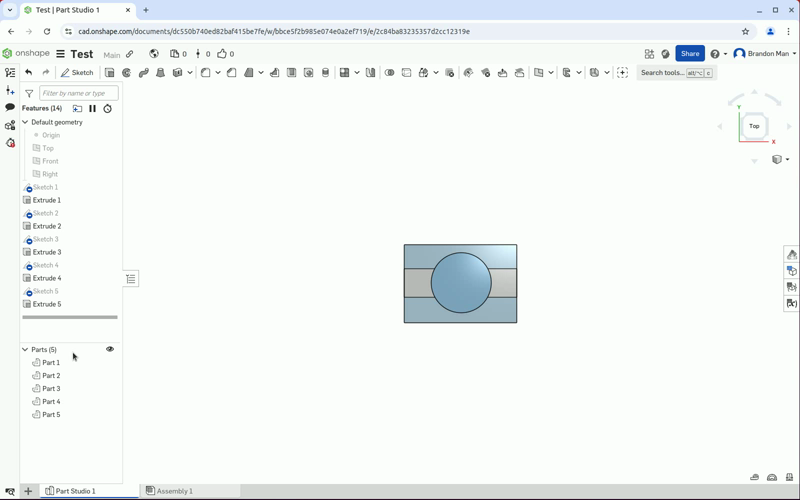
key(y)
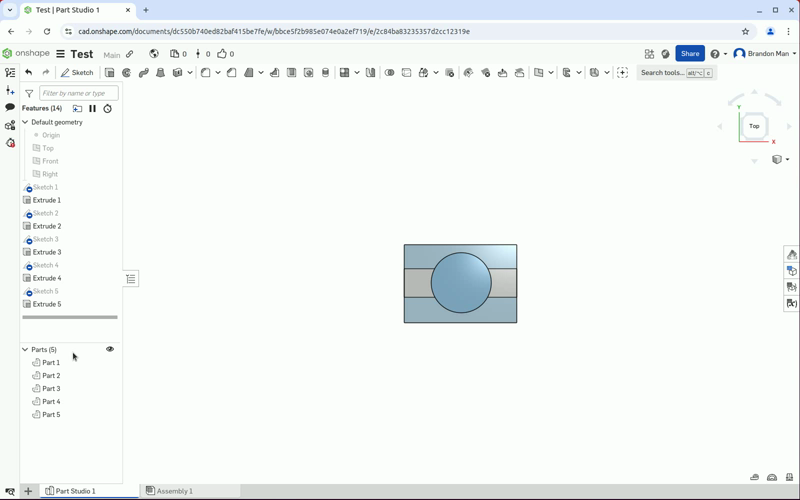
key(shift+p)
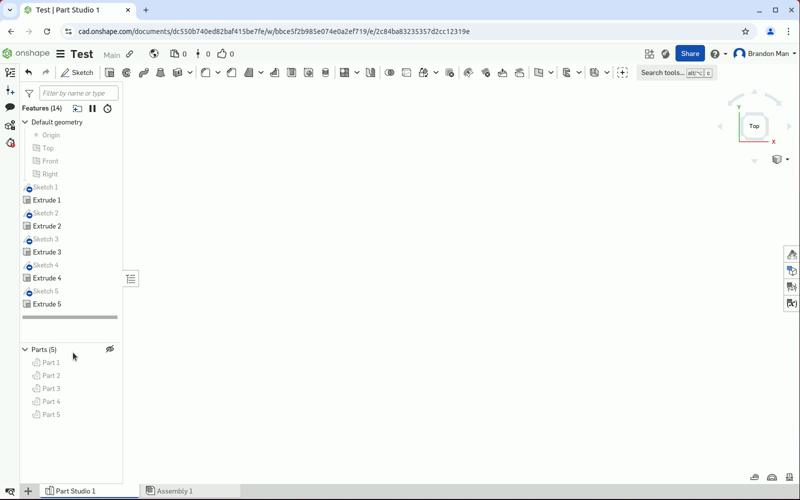
key(space)
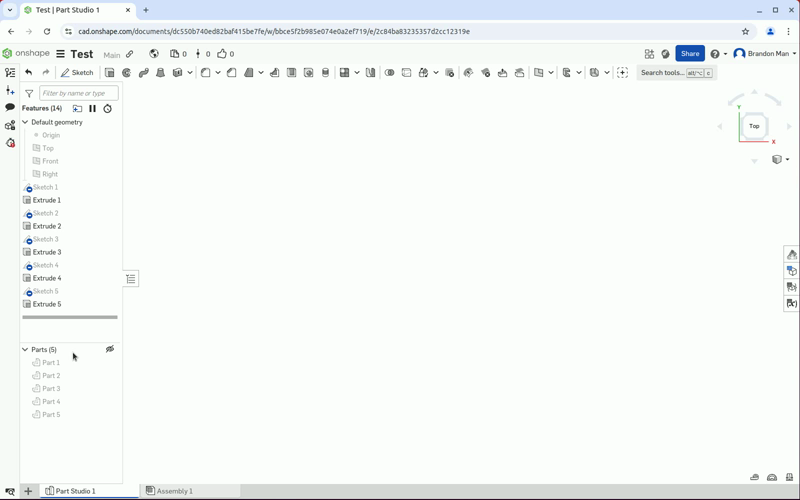
key_down(shift)
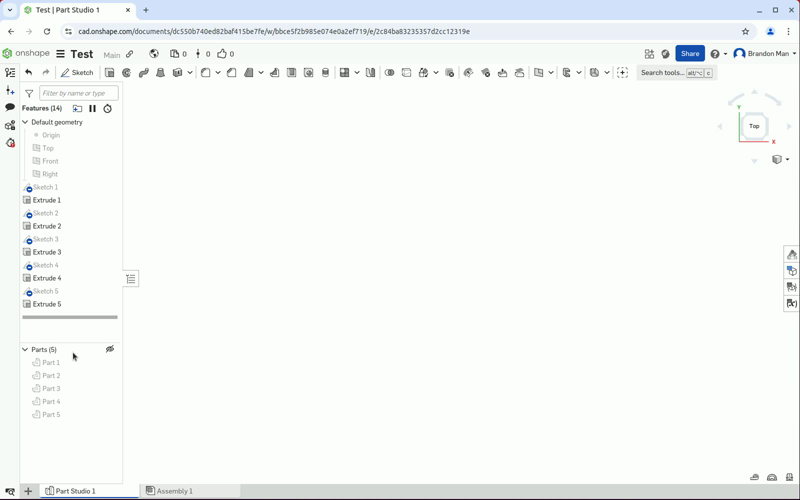
key(up)
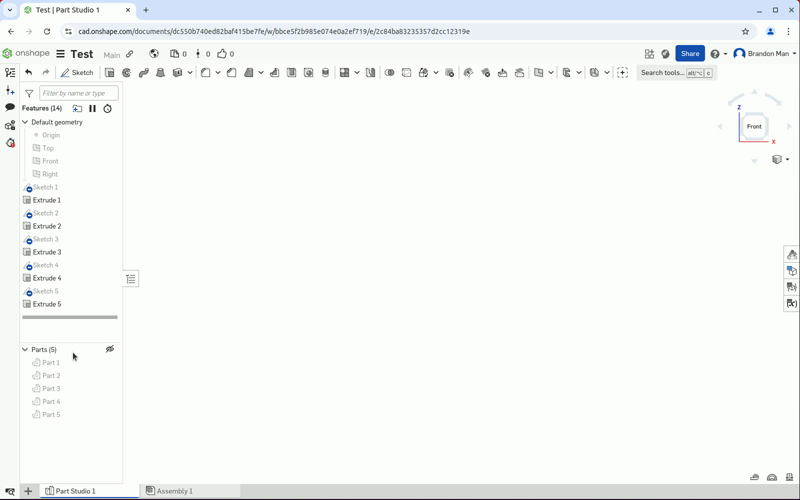
key_up(shift)
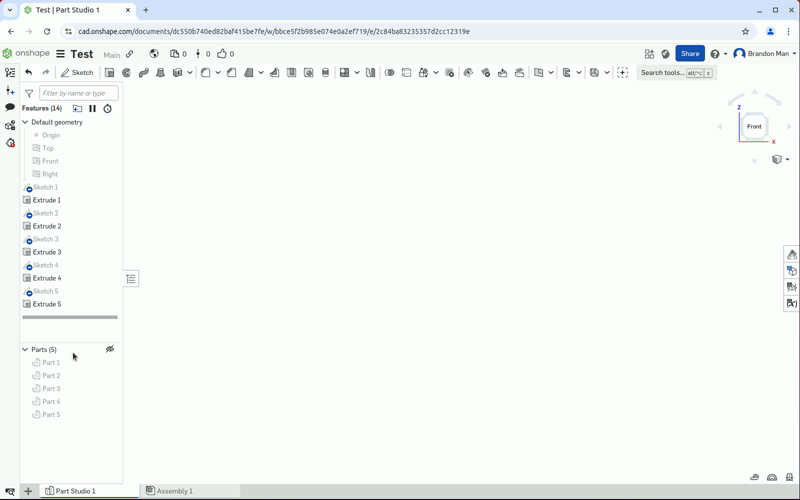
key(space)
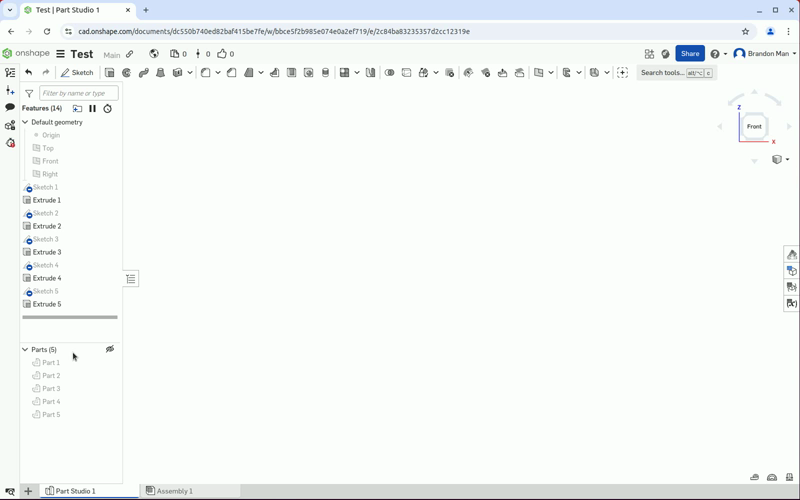
key_down(shift)
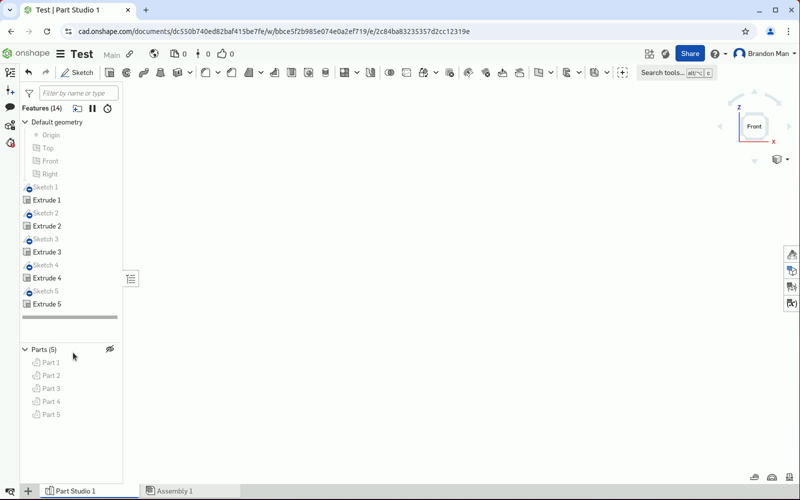
key(left)
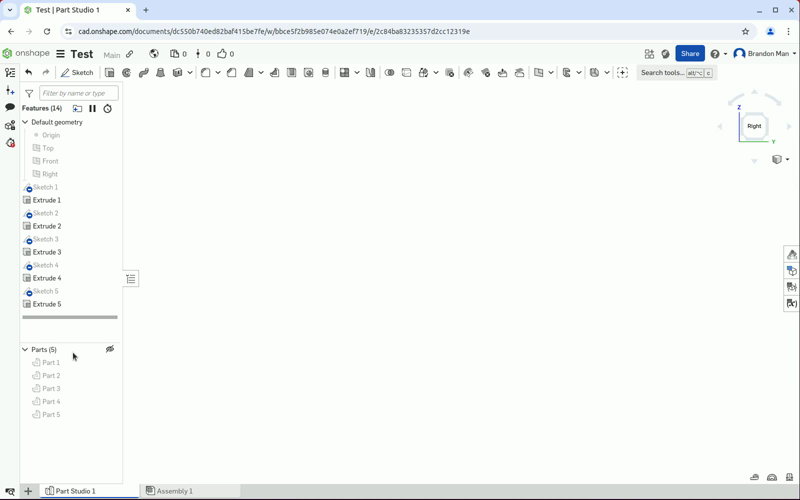
key_up(shift)
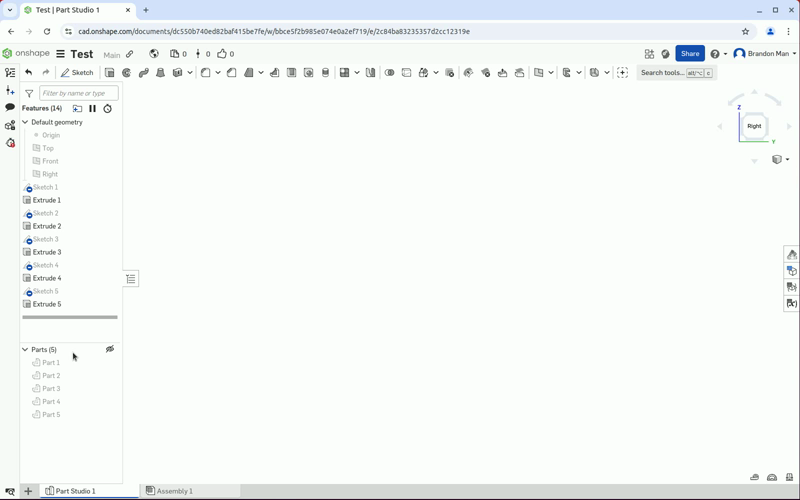
mouse_move(73, 352)
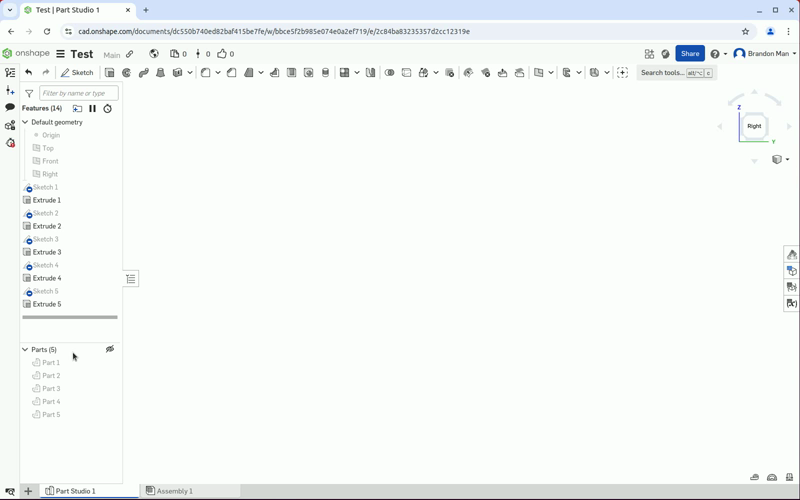
key(shift+y)
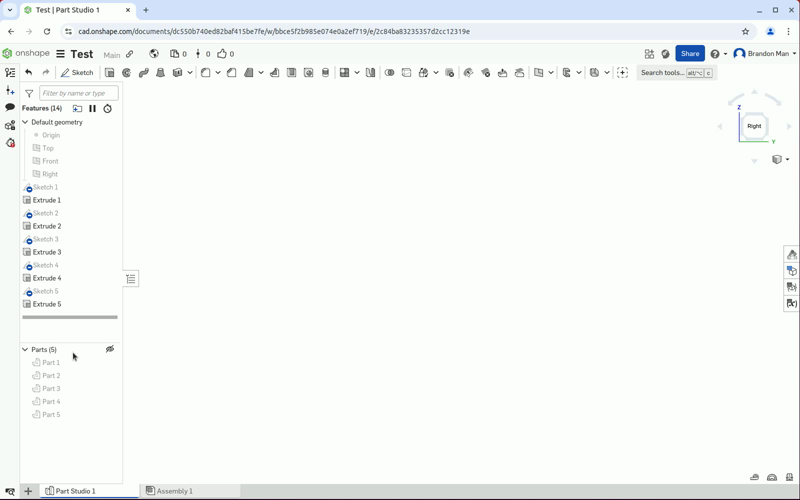
key(shift+s)
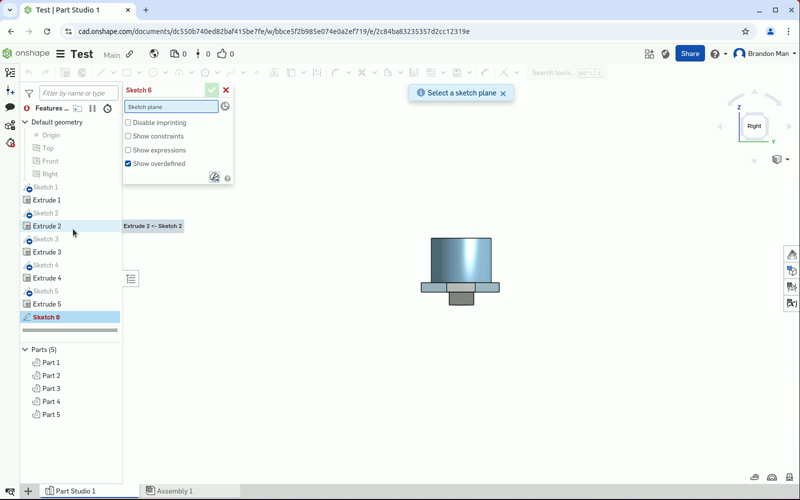
scroll(3)
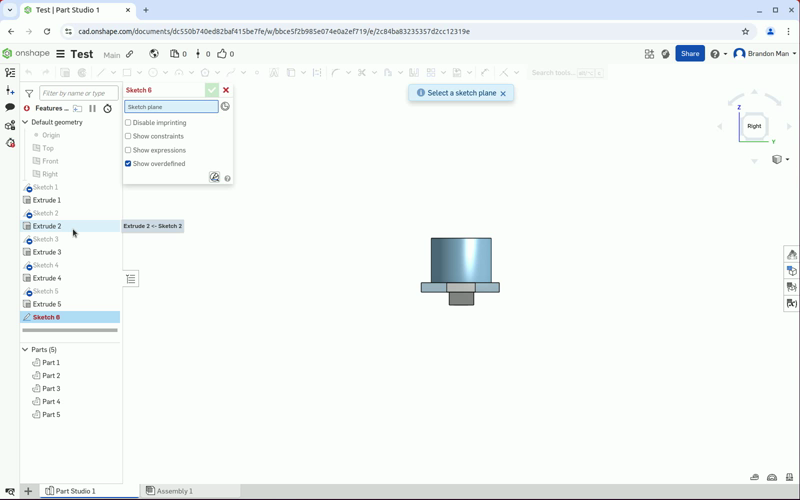
mouse_move(73, 176)
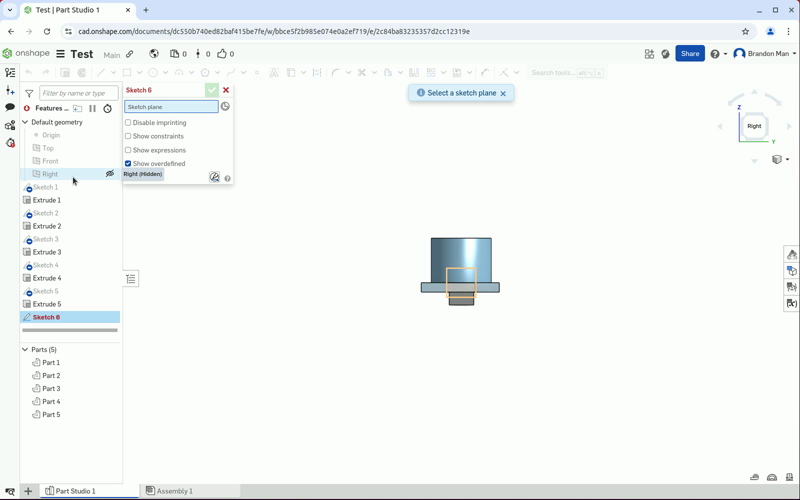
click(73, 176)
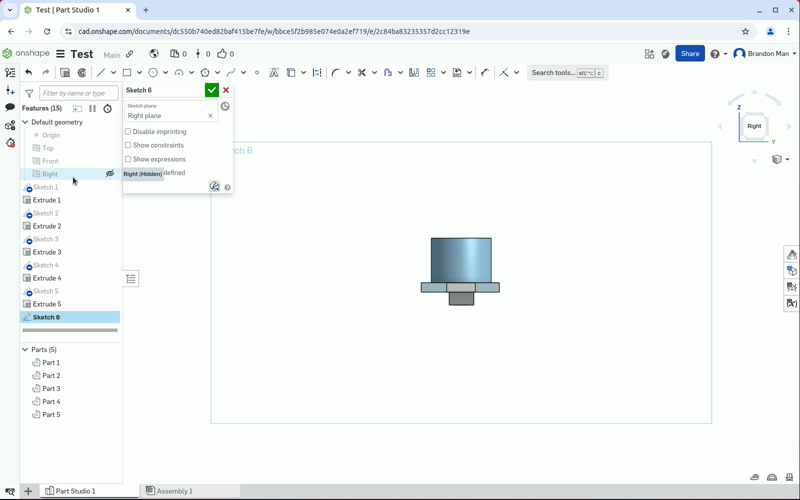
mouse_move(73, 352)
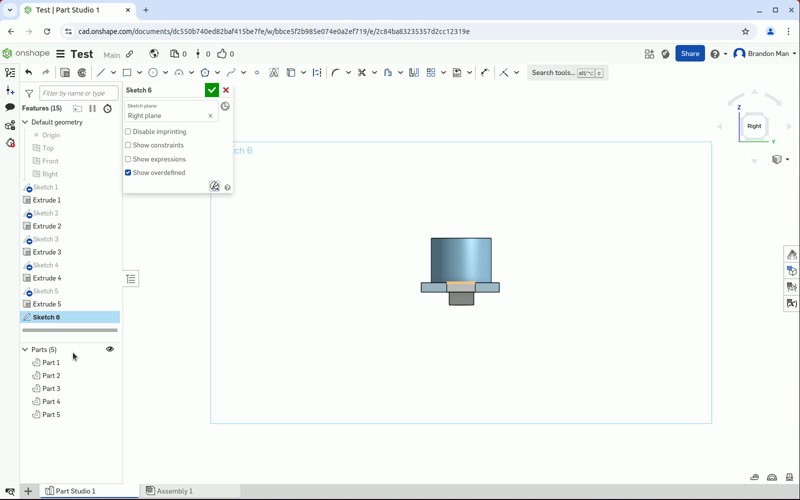
key(y)
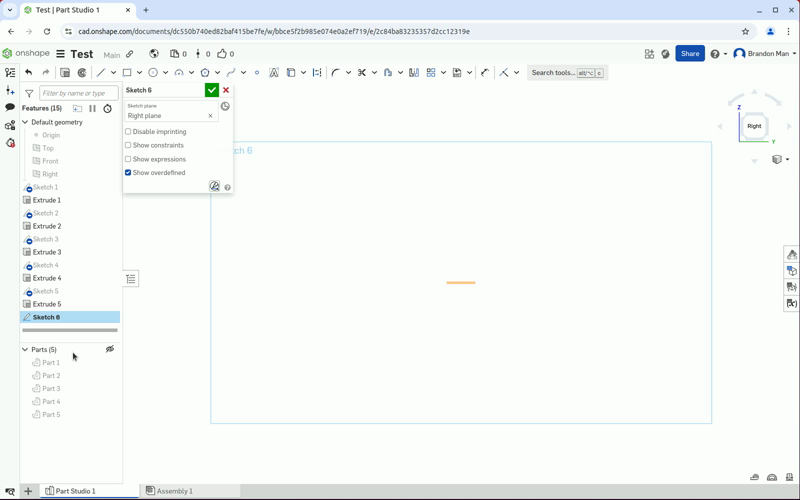
key(l)
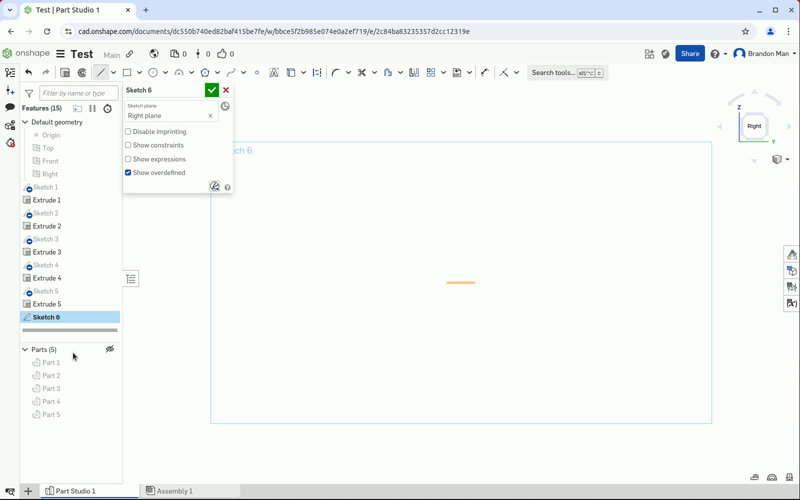
key_down(shift)
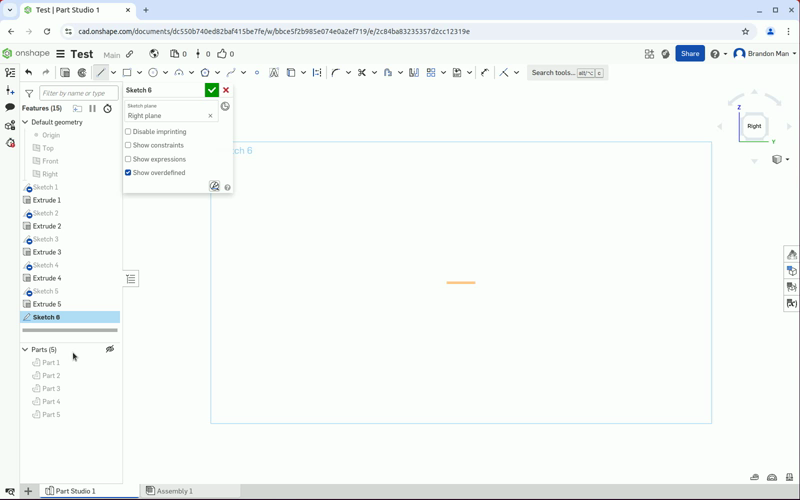
mouse_move(401, 306)
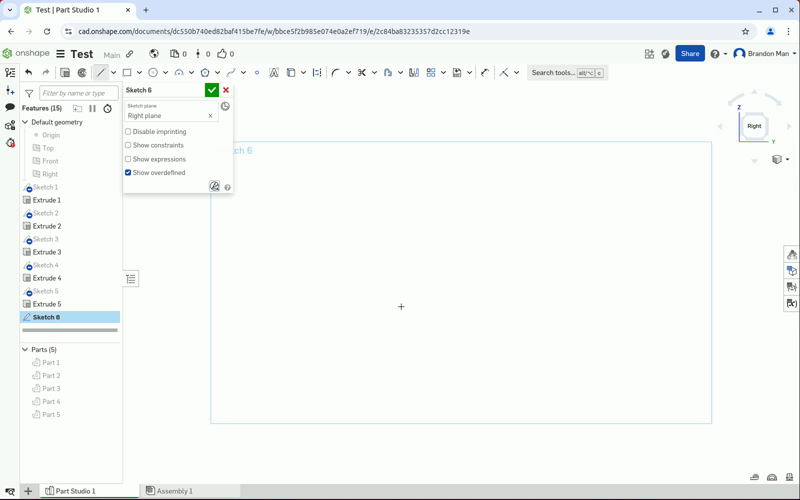
click(401, 306)
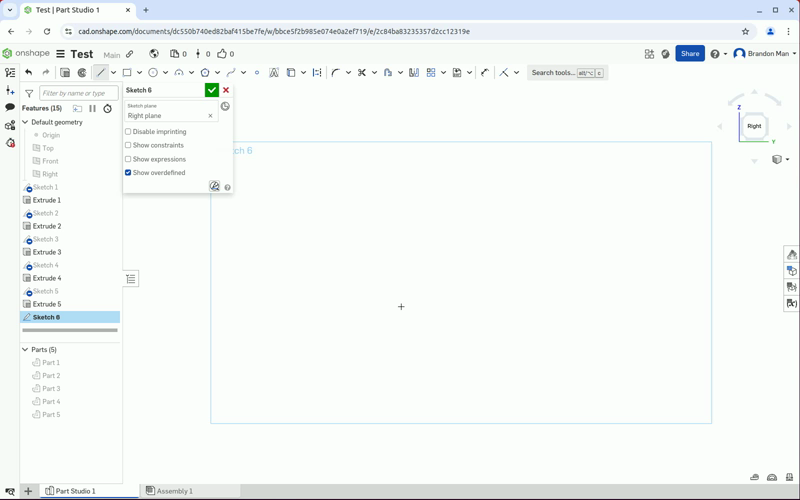
key_up(shift)
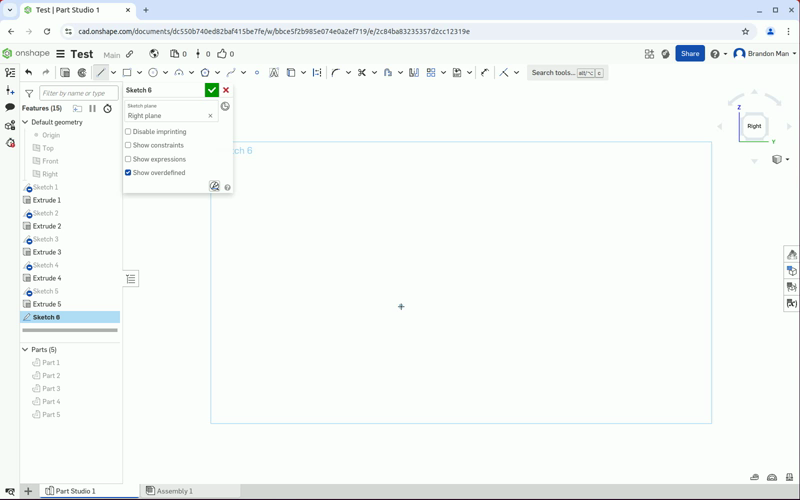
key_down(shift)
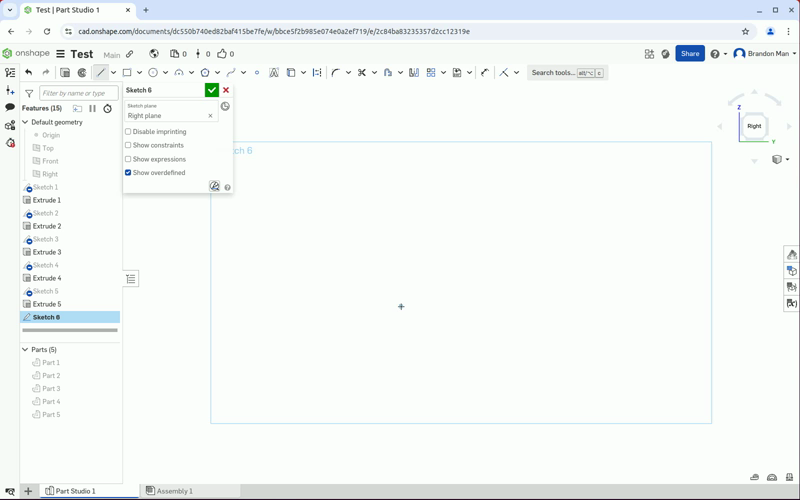
mouse_move(519, 306)
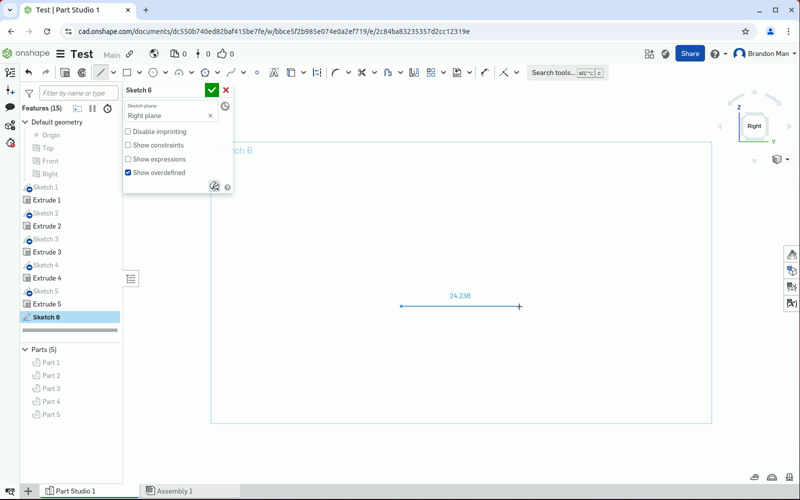
click(519, 306)
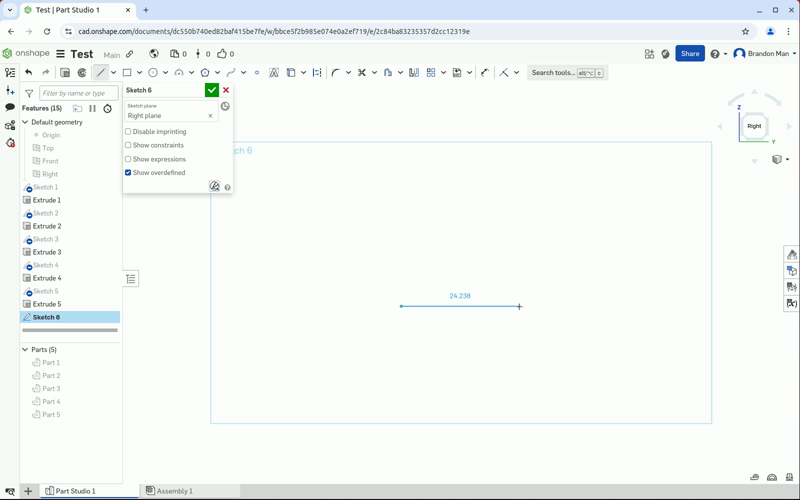
key_up(shift)
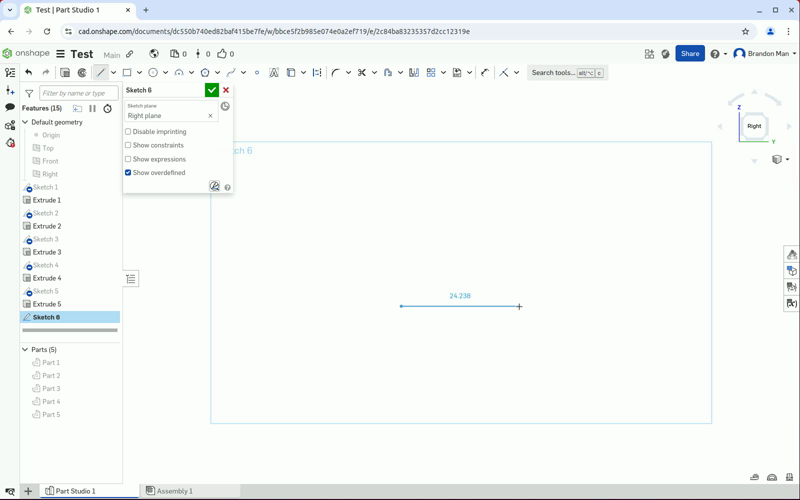
key_down(shift)
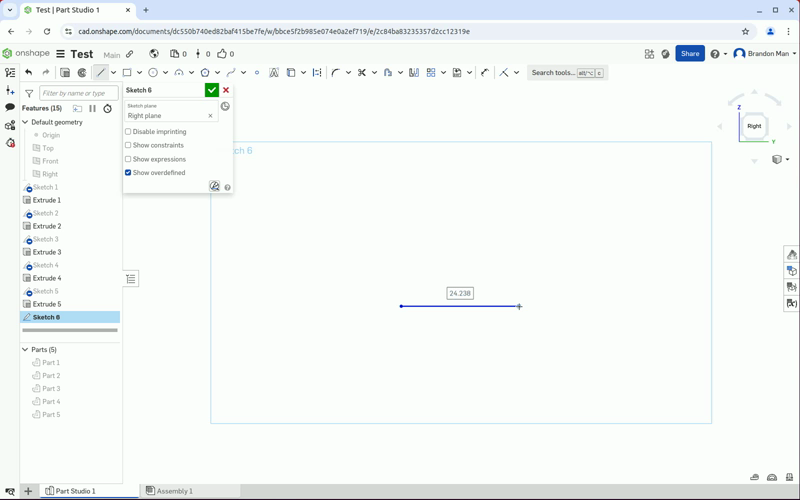
mouse_move(549, 306)
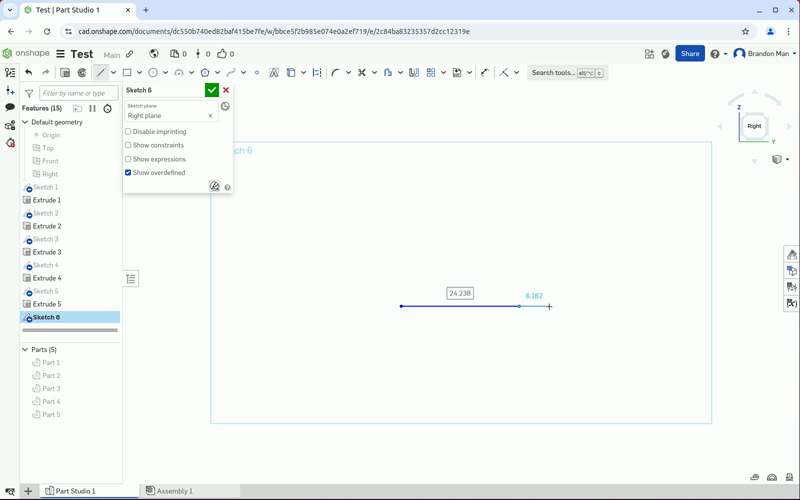
mouse_move(519, 258)
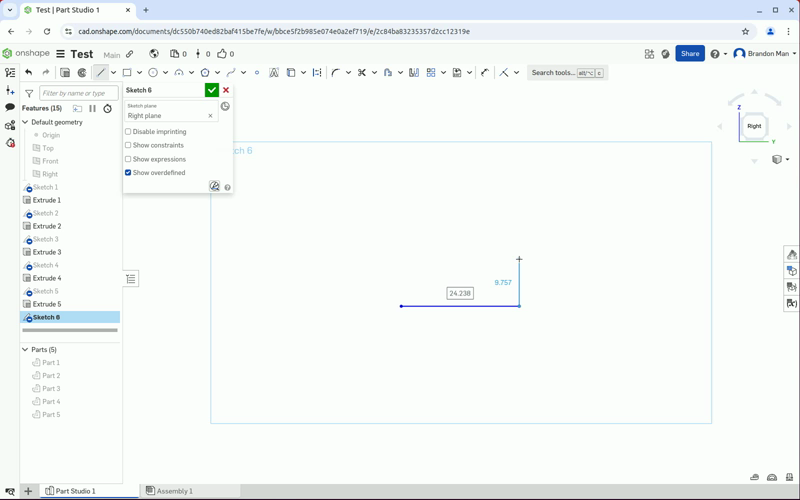
click(519, 258)
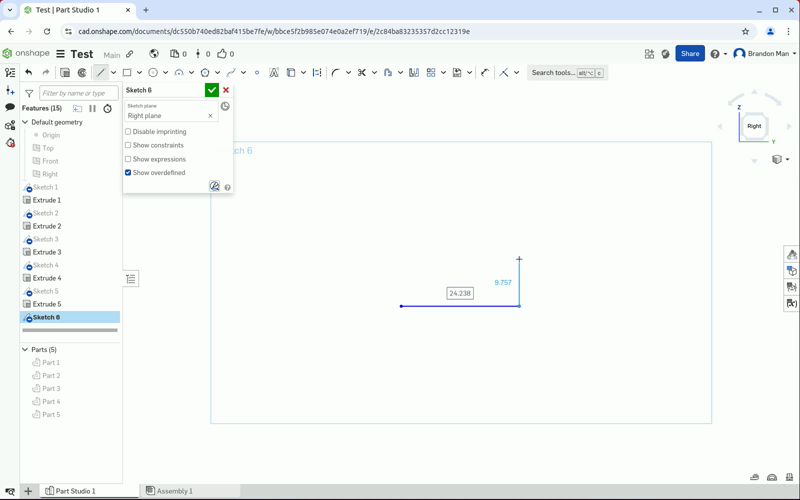
key_up(shift)
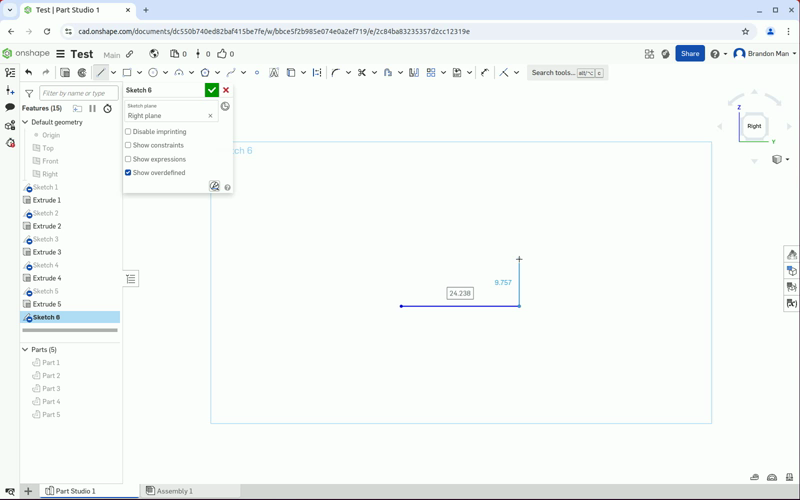
key_down(shift)
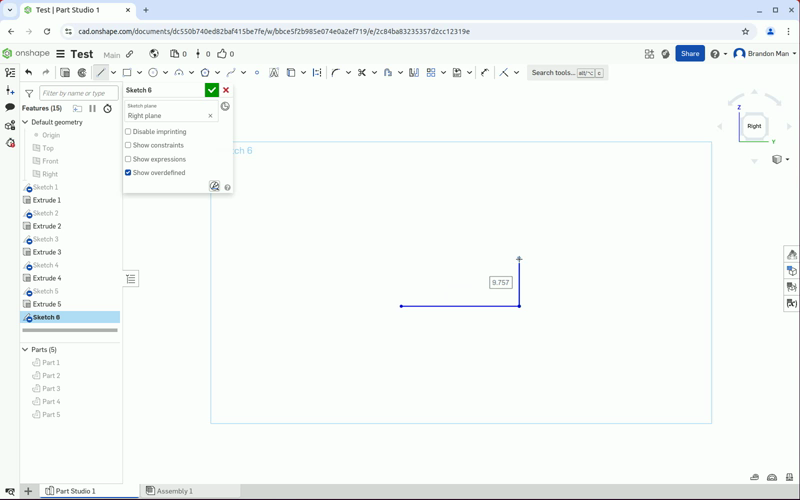
mouse_move(401, 258)
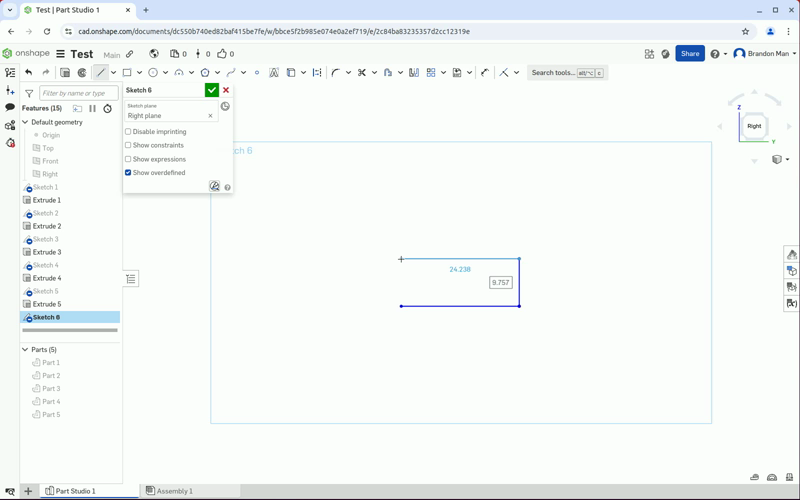
click(401, 258)
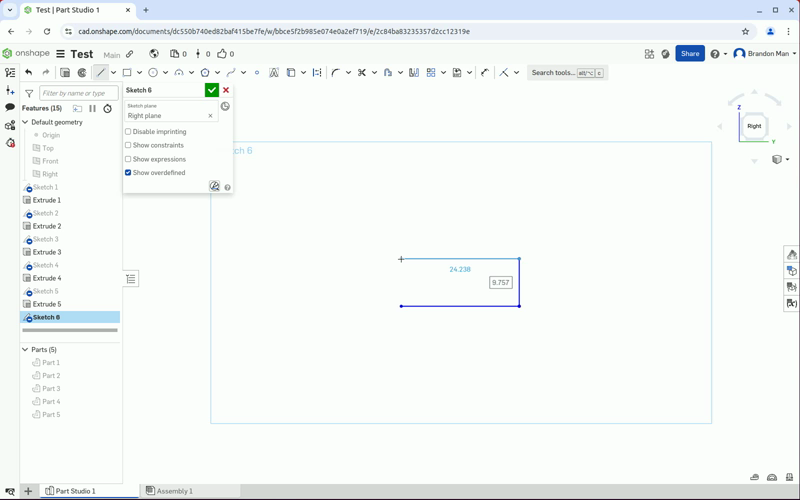
key_up(shift)
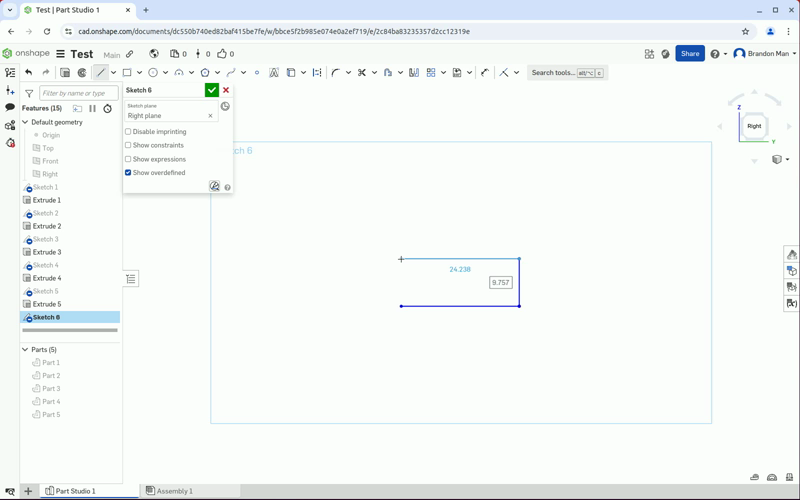
mouse_move(431, 258)
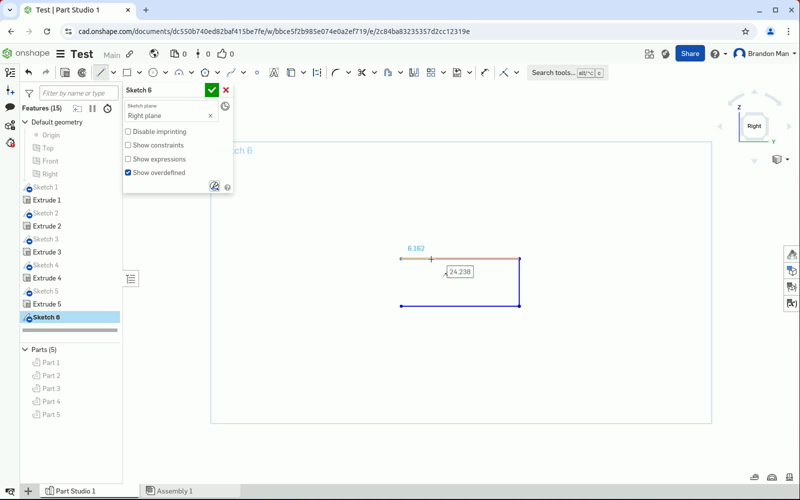
key_down(shift)
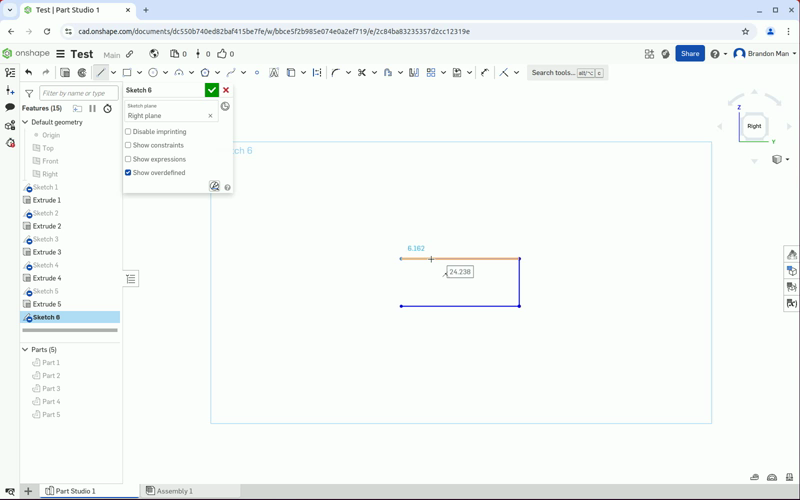
mouse_move(401, 306)
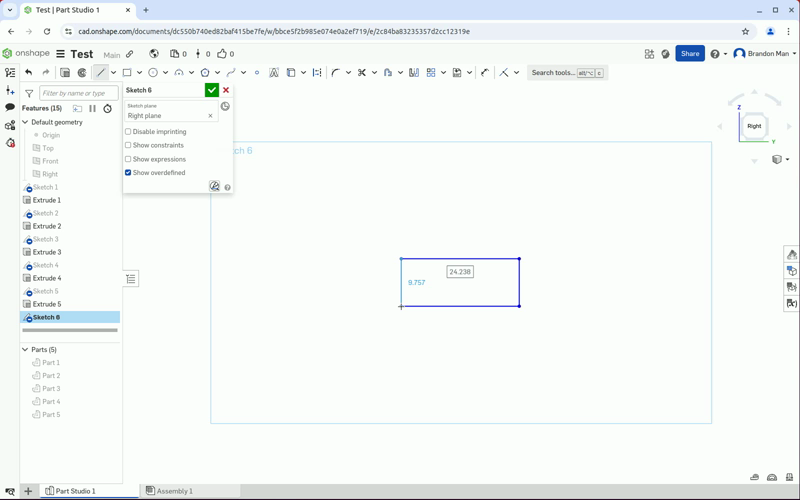
key_up(shift)
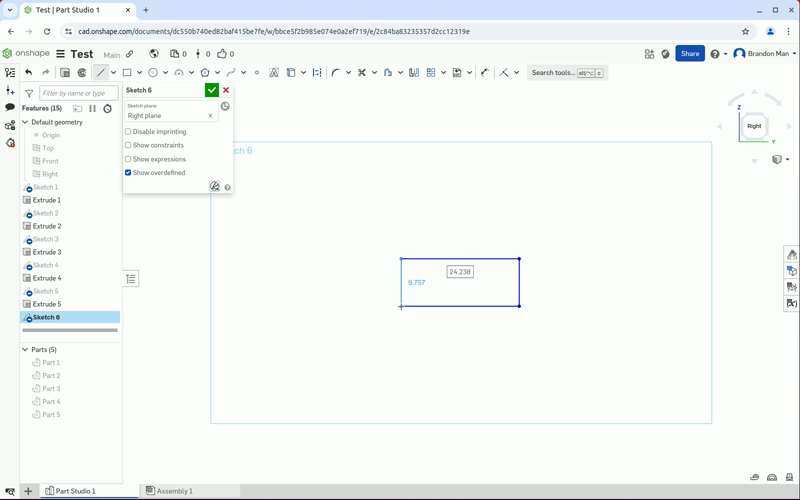
click(401, 306)
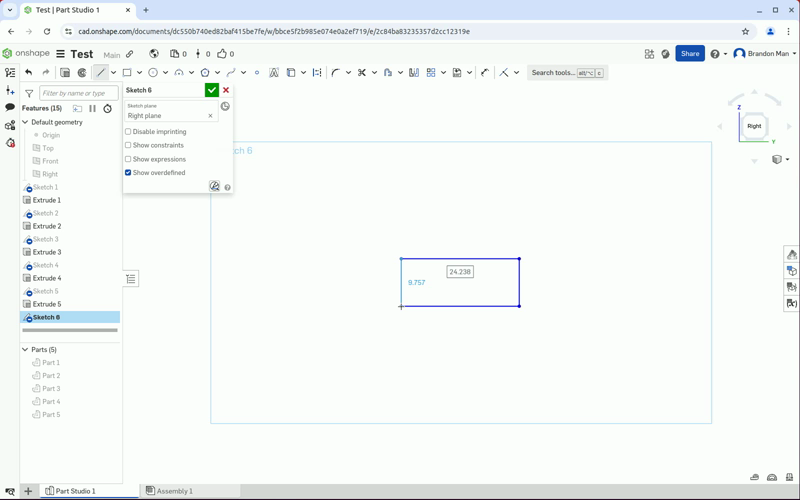
key(esc)
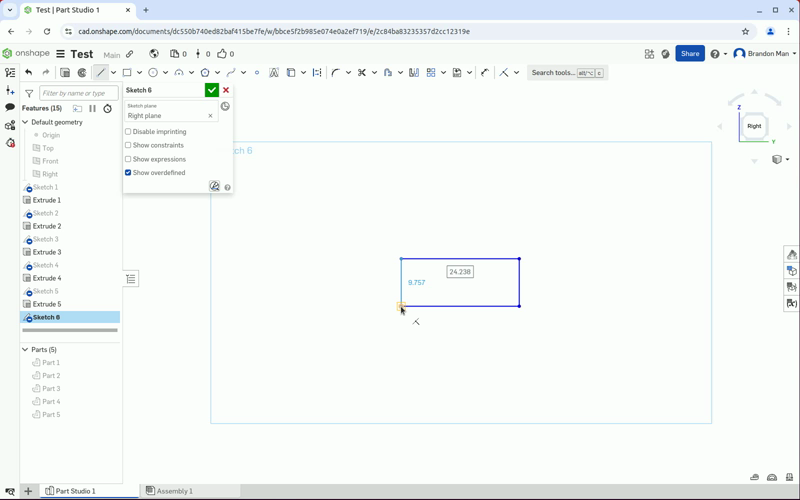
key(l)
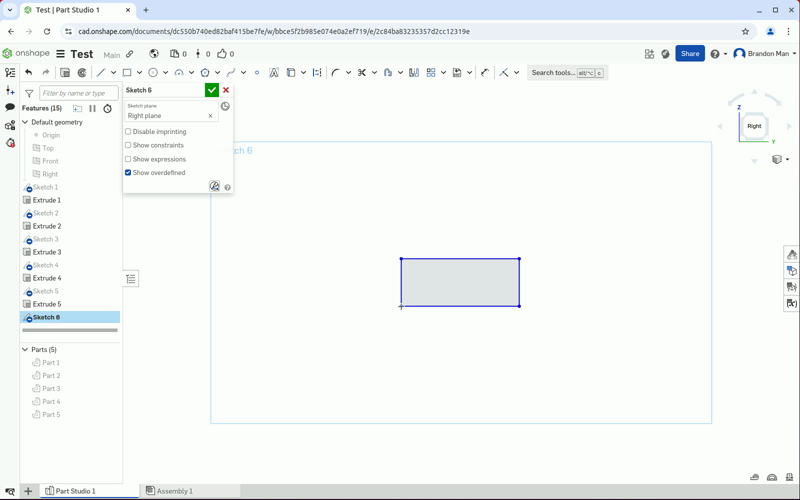
key_down(shift)
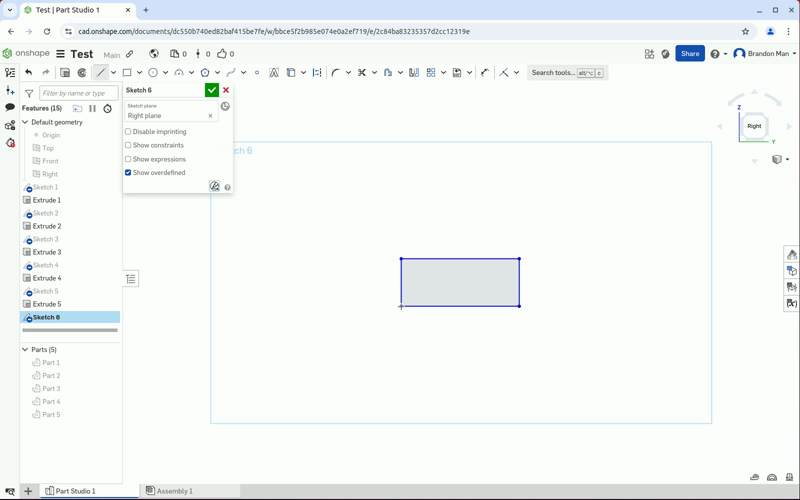
mouse_move(426, 293)
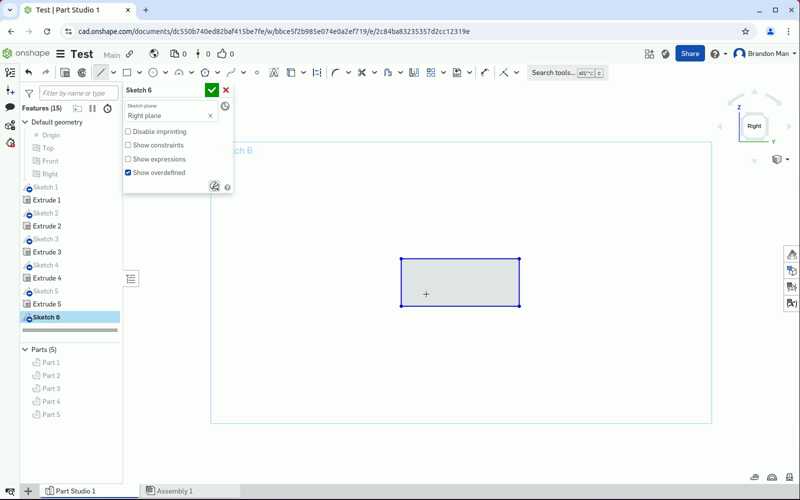
click(426, 293)
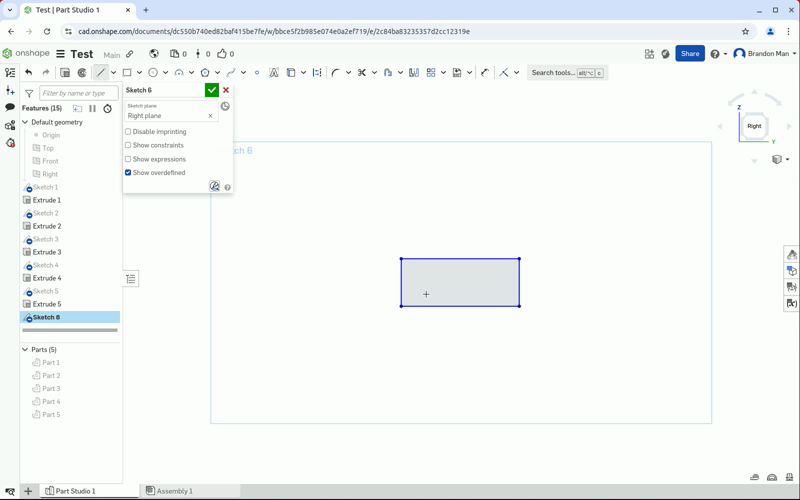
key_up(shift)
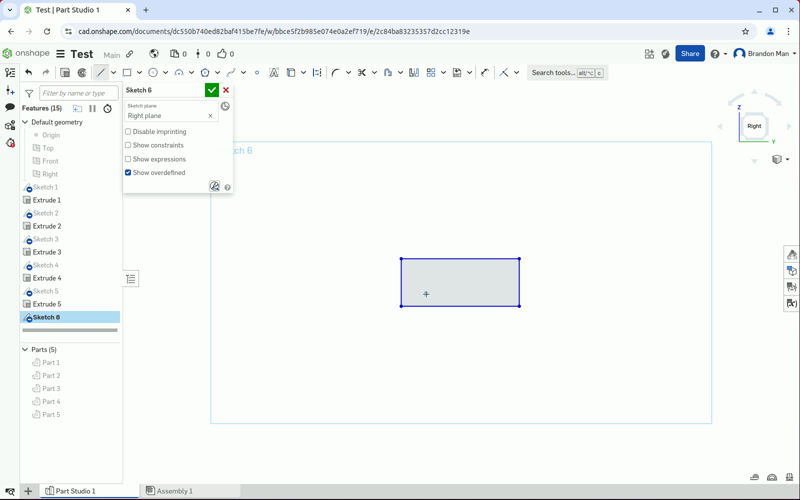
key_down(shift)
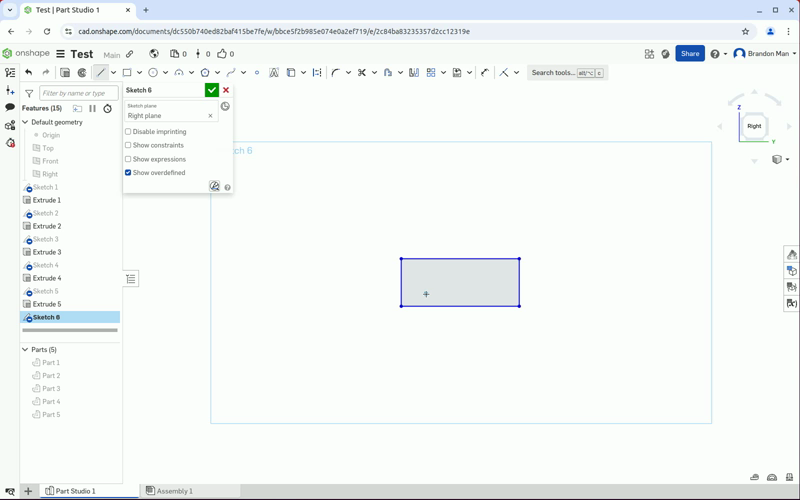
mouse_move(504, 293)
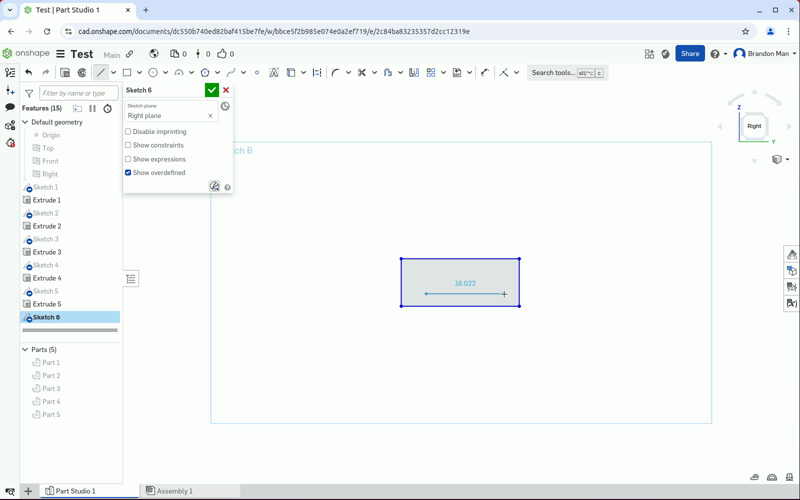
click(504, 293)
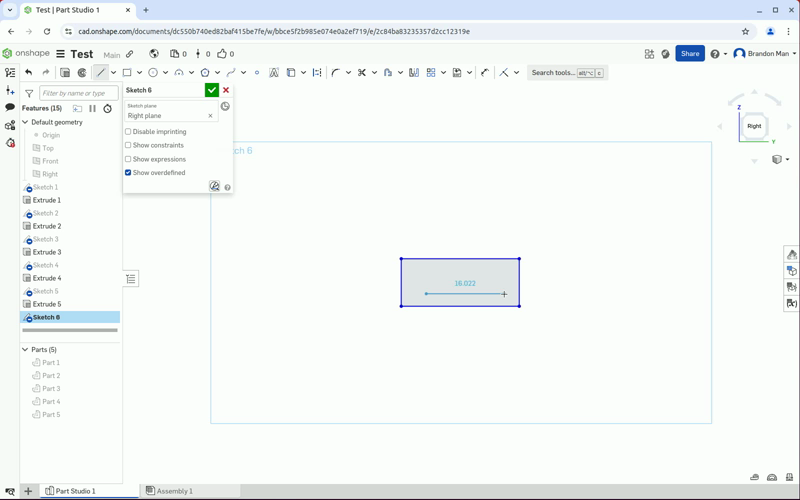
key_up(shift)
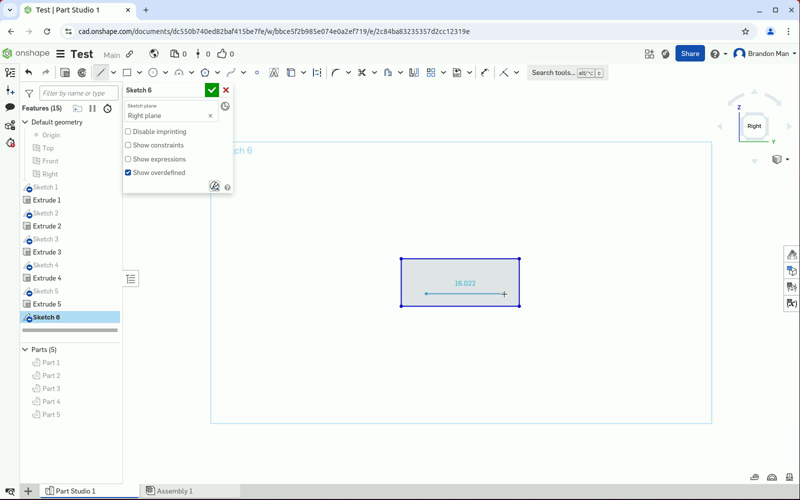
key_down(shift)
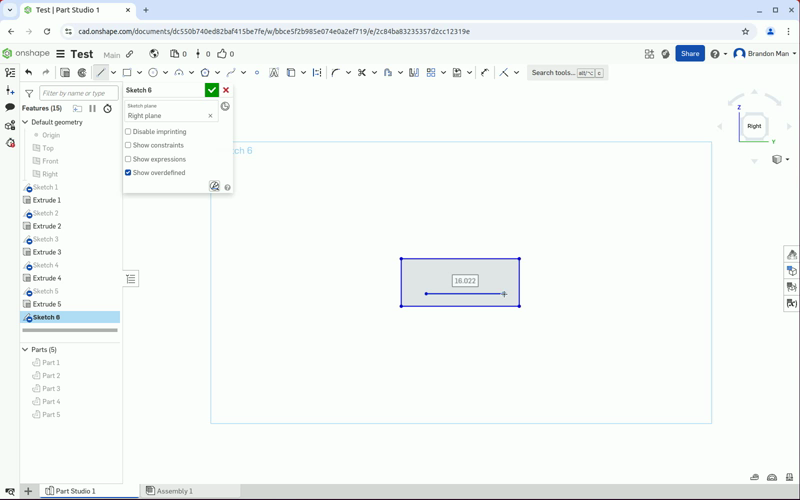
mouse_move(534, 293)
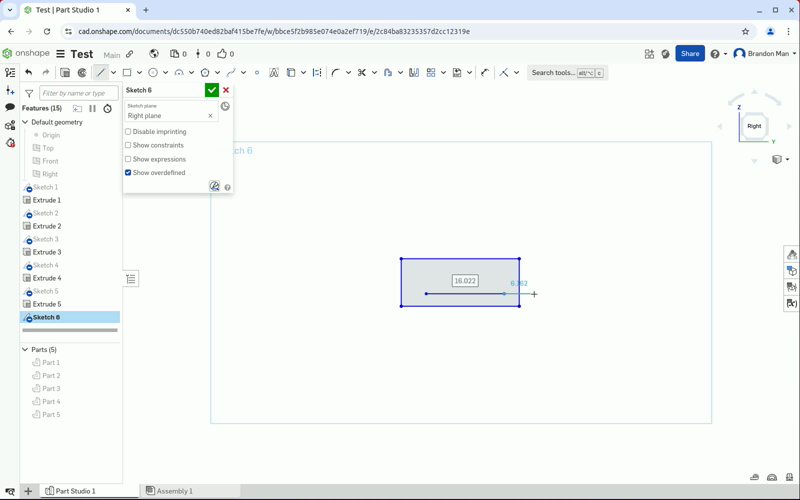
mouse_move(504, 272)
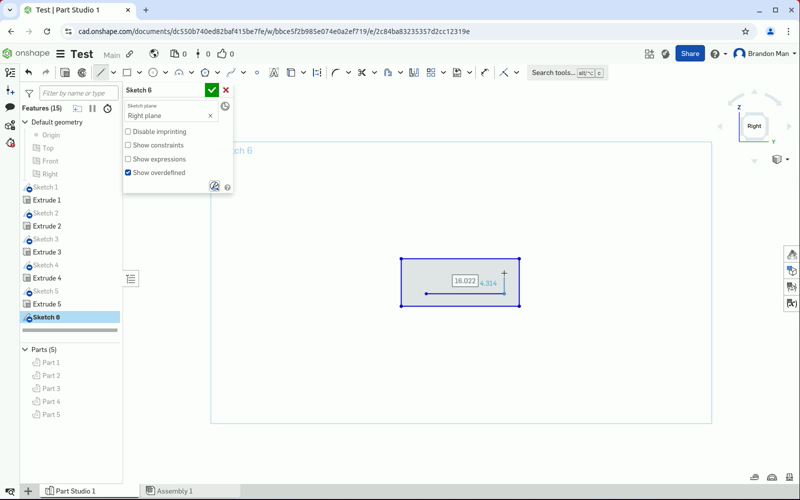
click(504, 272)
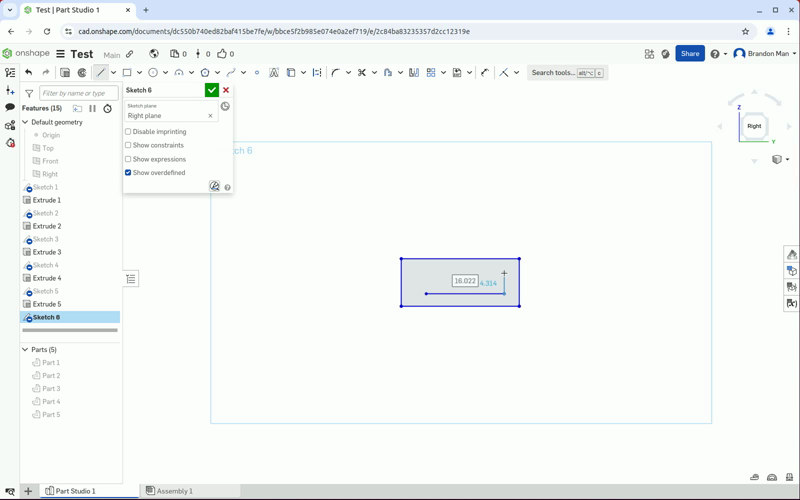
key_up(shift)
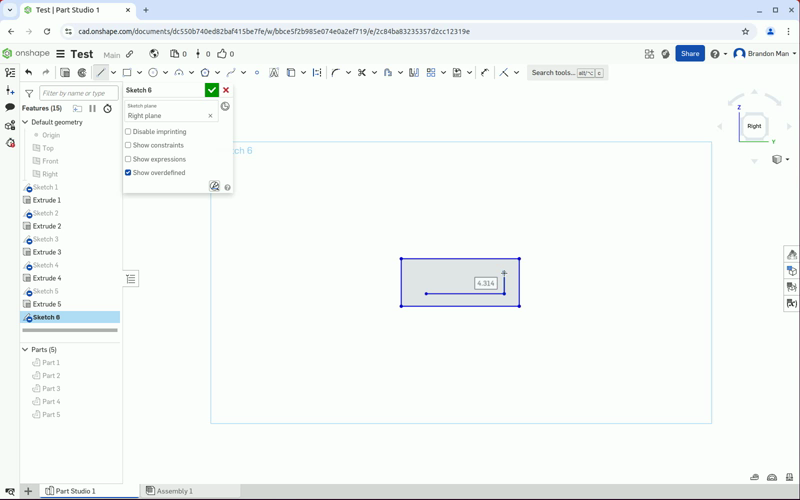
key_down(shift)
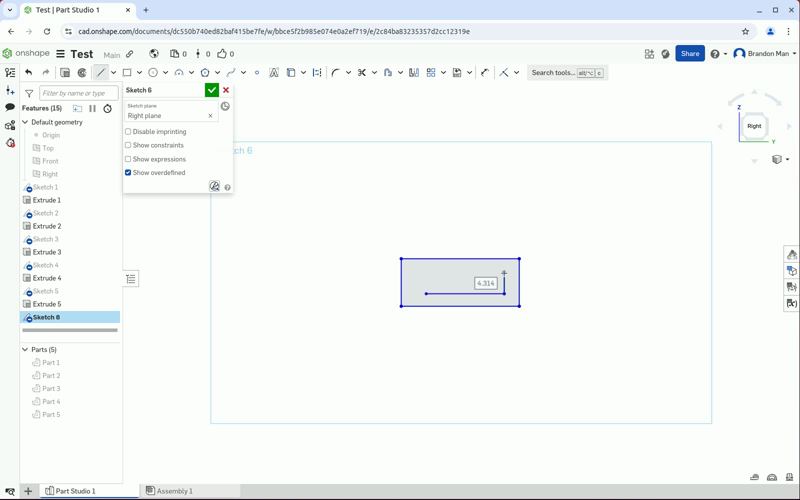
mouse_move(426, 272)
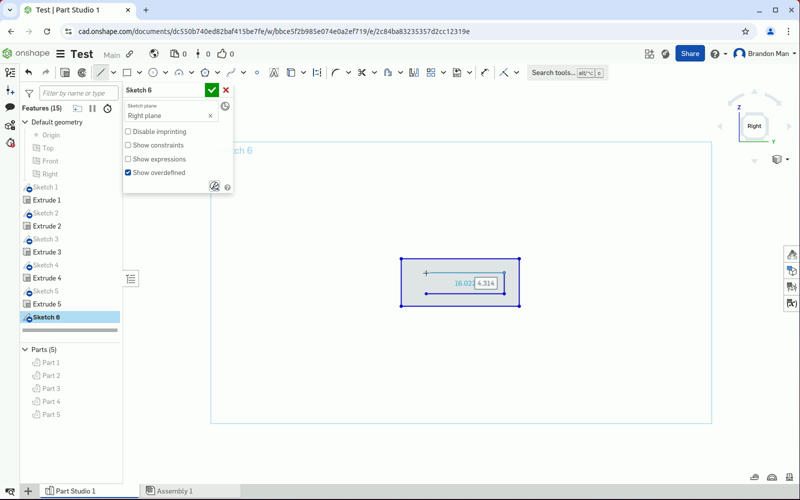
click(426, 272)
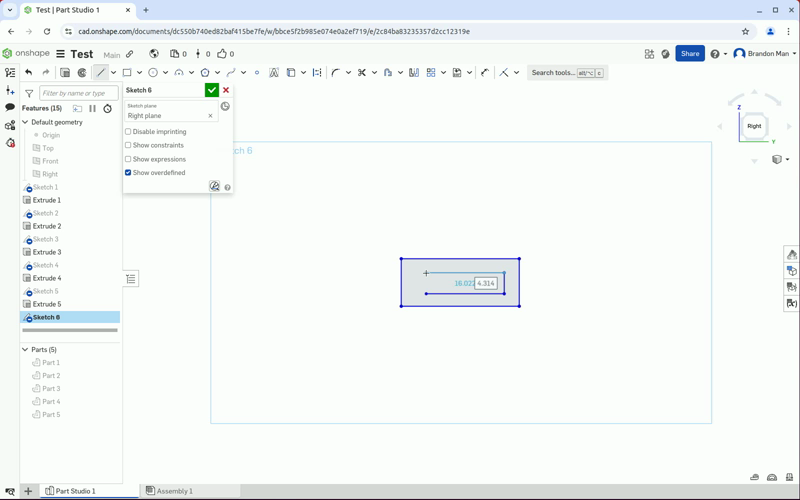
key_up(shift)
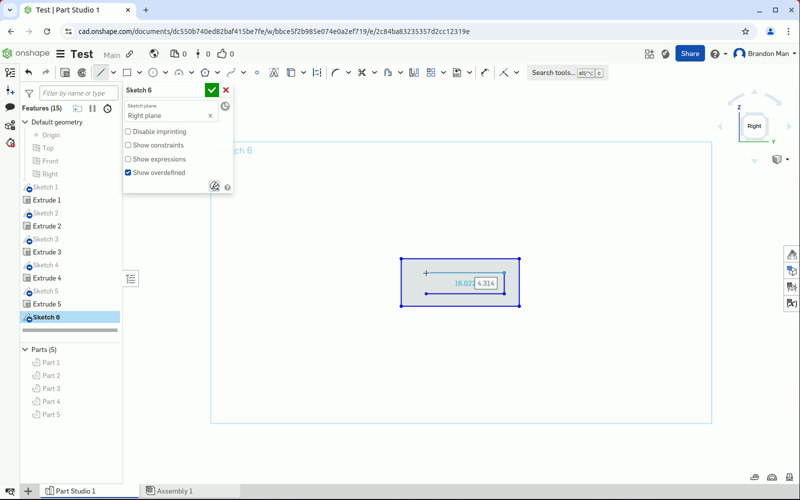
mouse_move(456, 272)
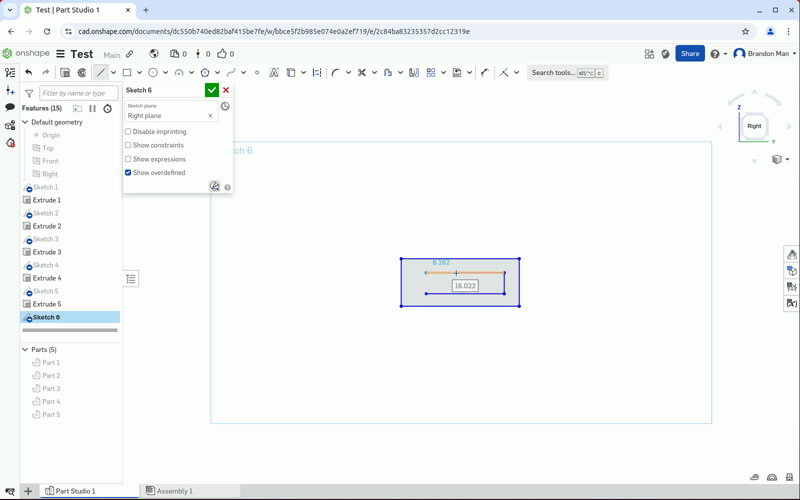
key_down(shift)
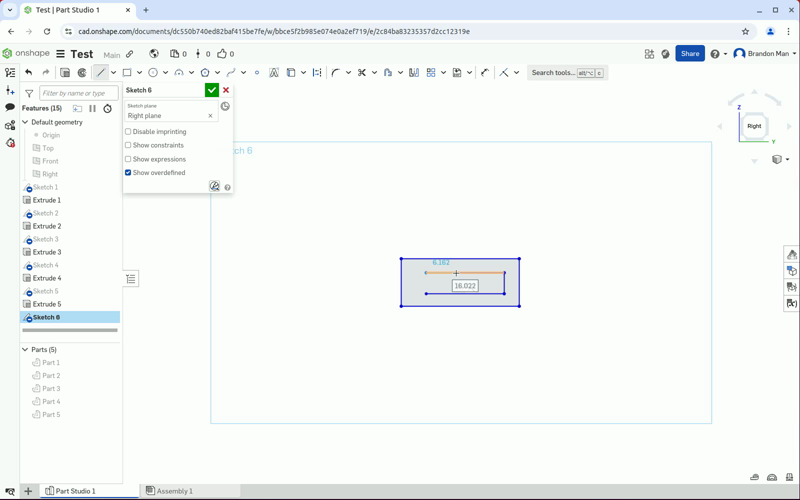
mouse_move(426, 293)
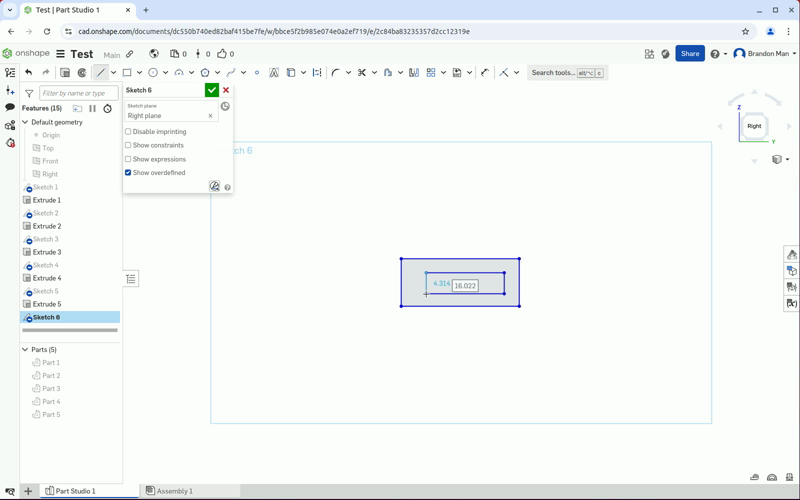
key_up(shift)
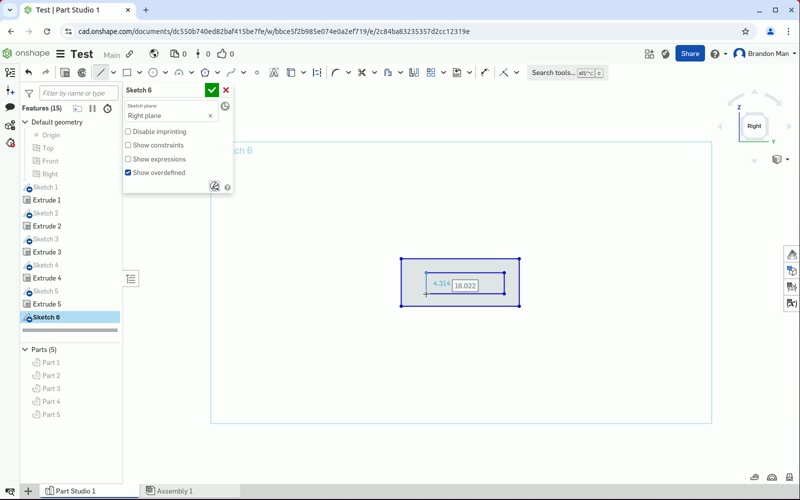
click(426, 293)
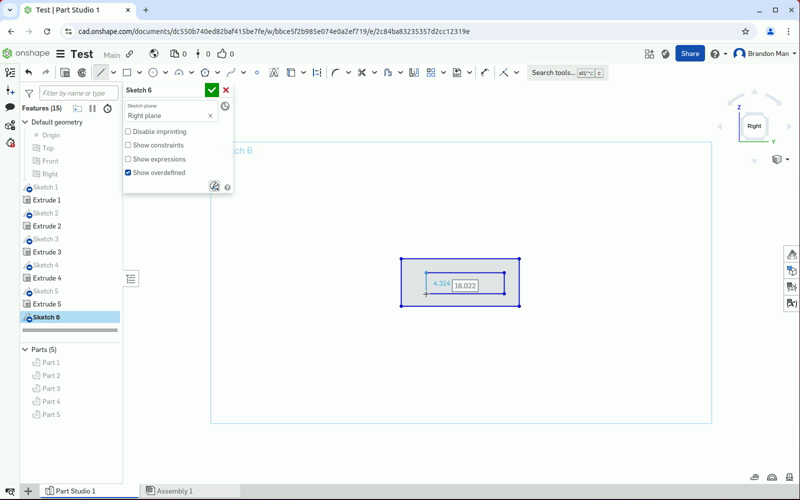
key(esc)
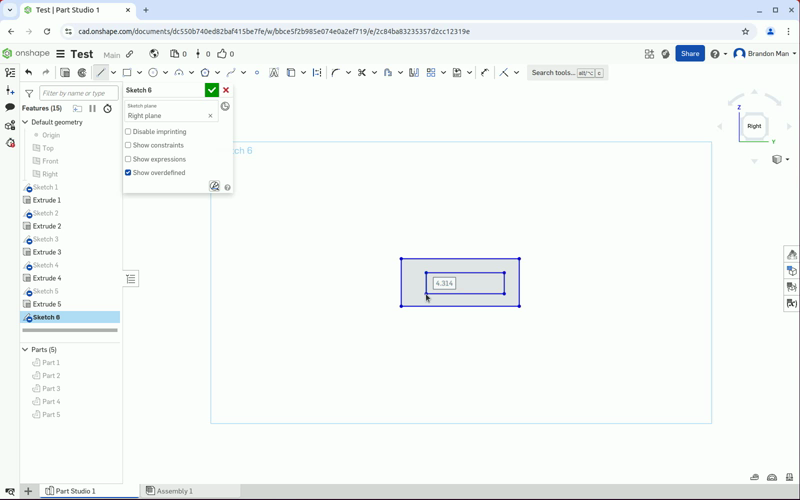
mouse_move(414, 300)
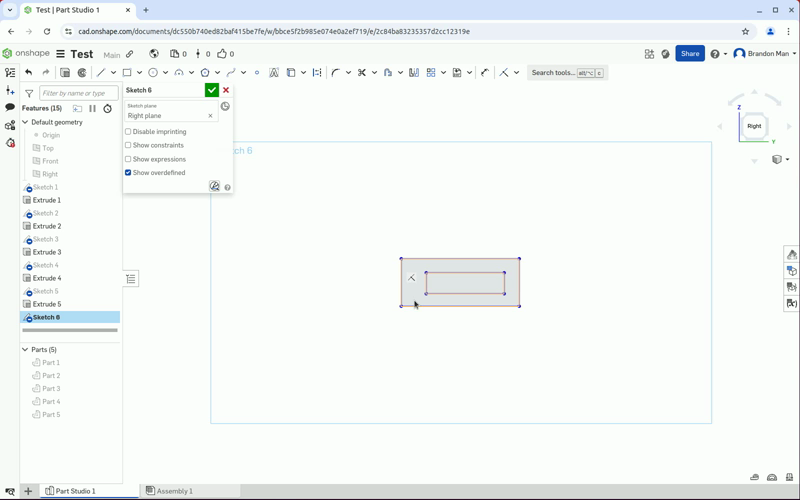
click(414, 300)
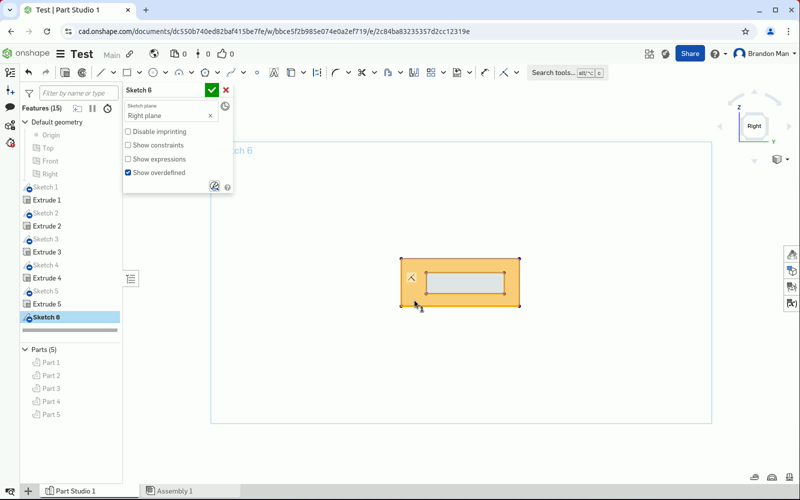
mouse_move(73, 352)
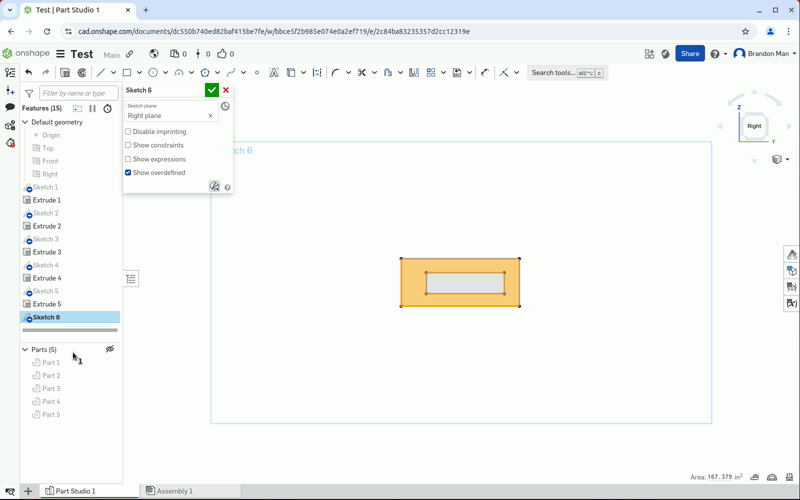
key(shift+y)
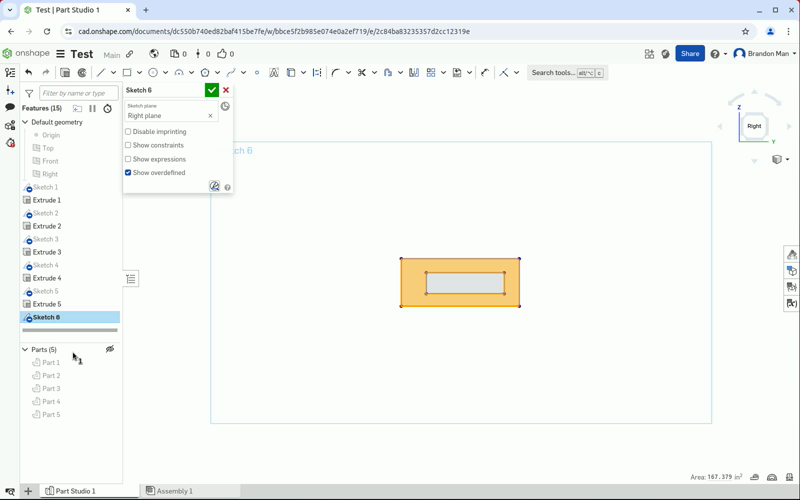
key(shift+e)
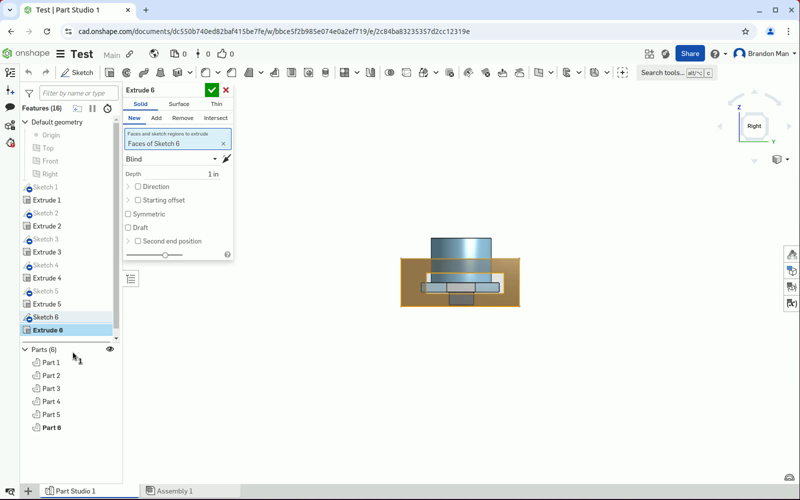
mouse_move(143, 106)
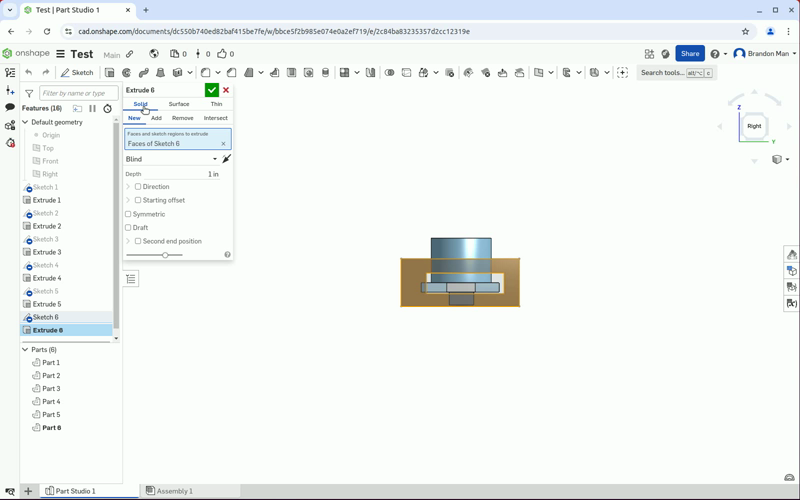
click(143, 106)
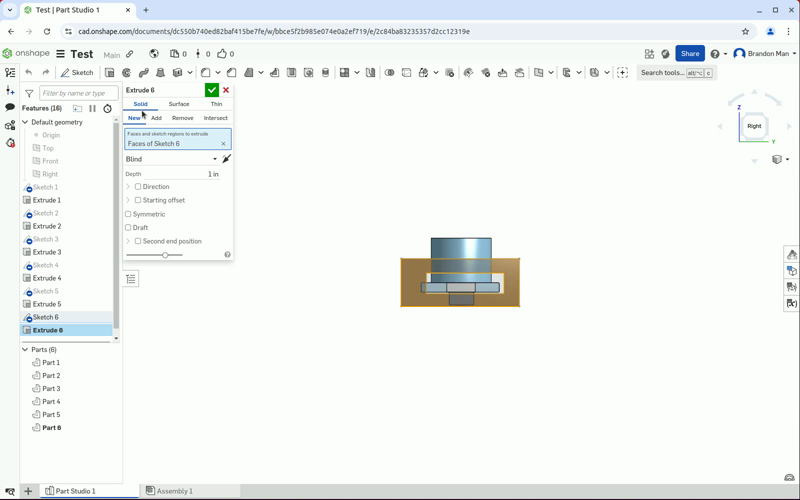
mouse_move(137, 120)
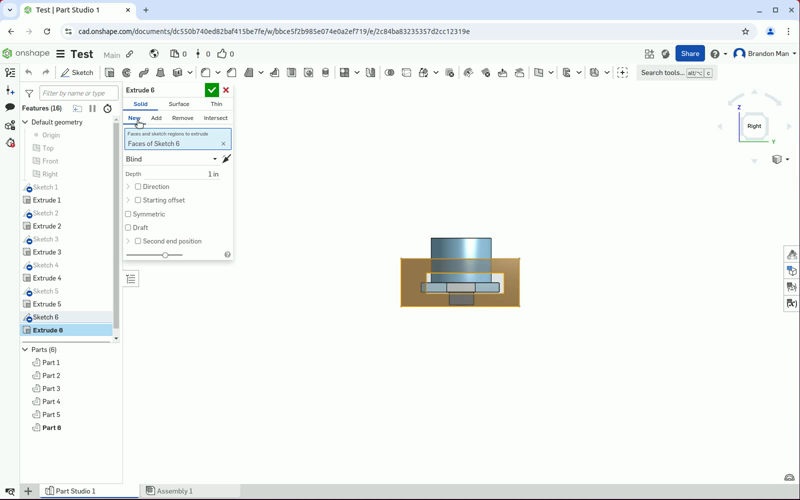
click(137, 120)
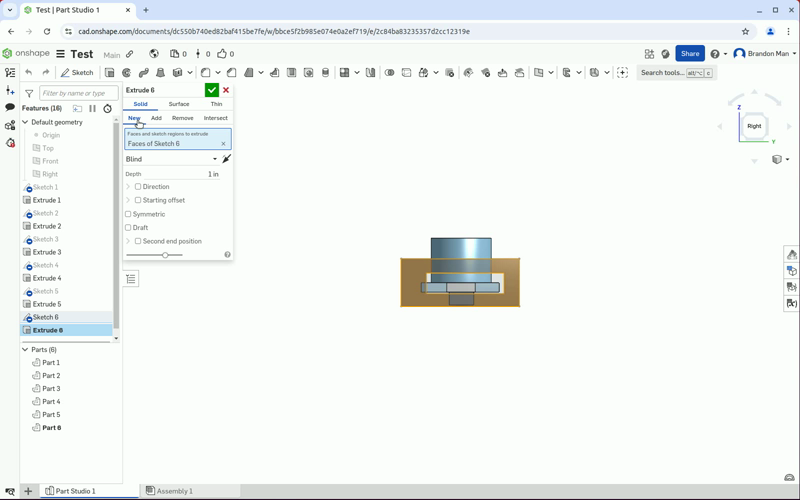
key(tab, 4)
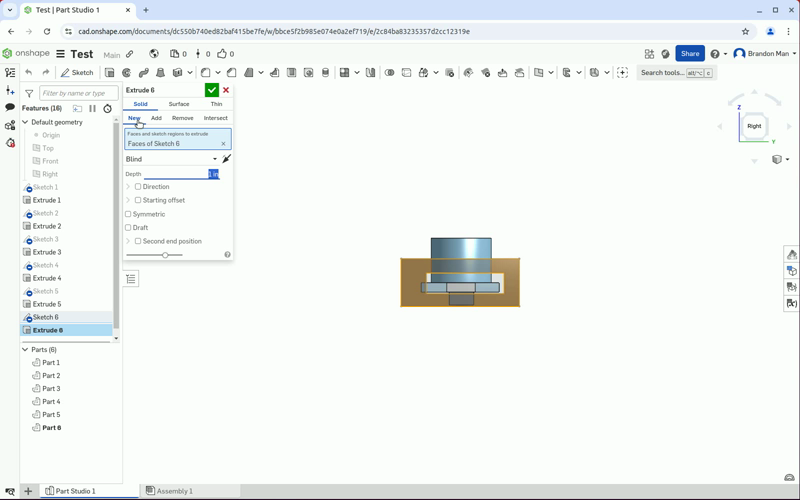
text(23.108)
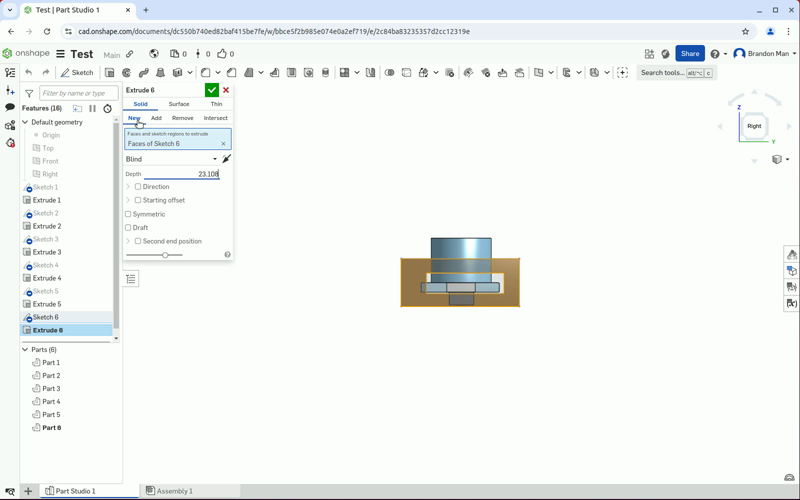
key(enter)
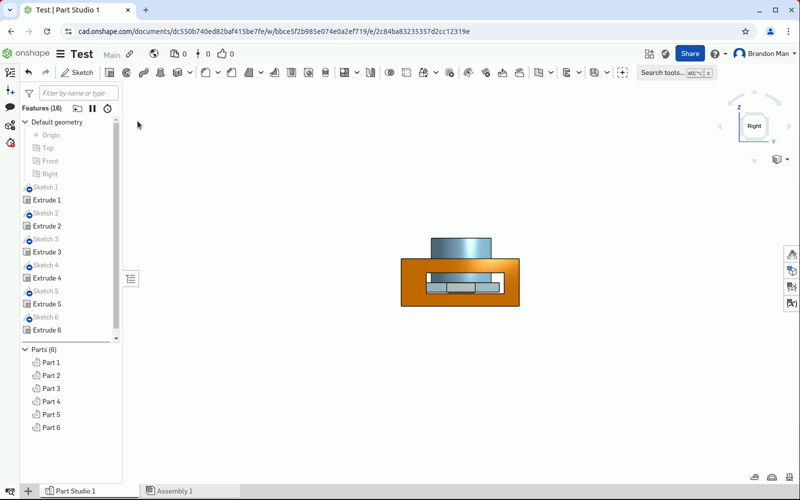
key(shift+h)
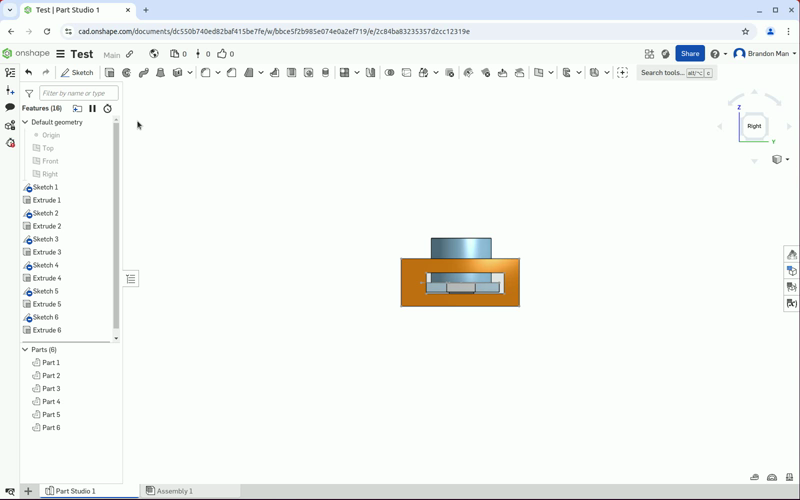
key(shift+h)
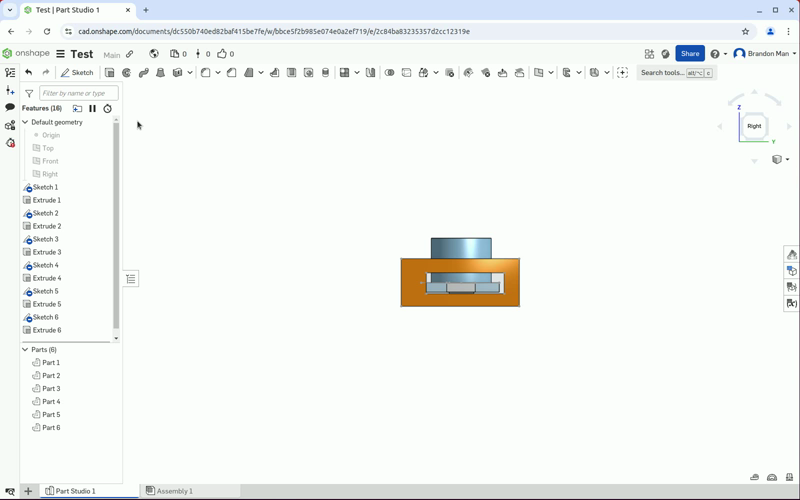
key(shift+7)
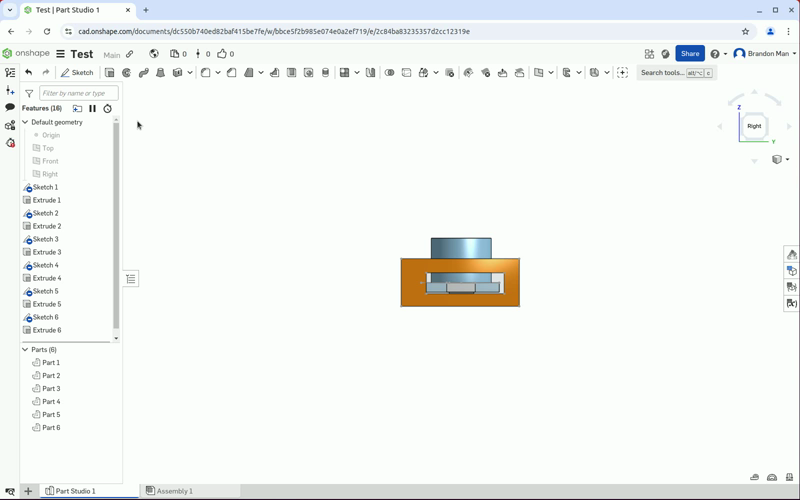
key(right, 2)
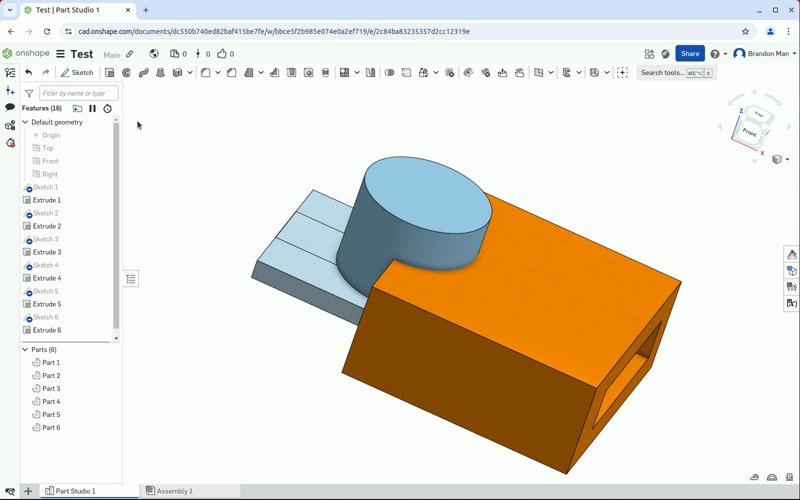
key(down, 2)
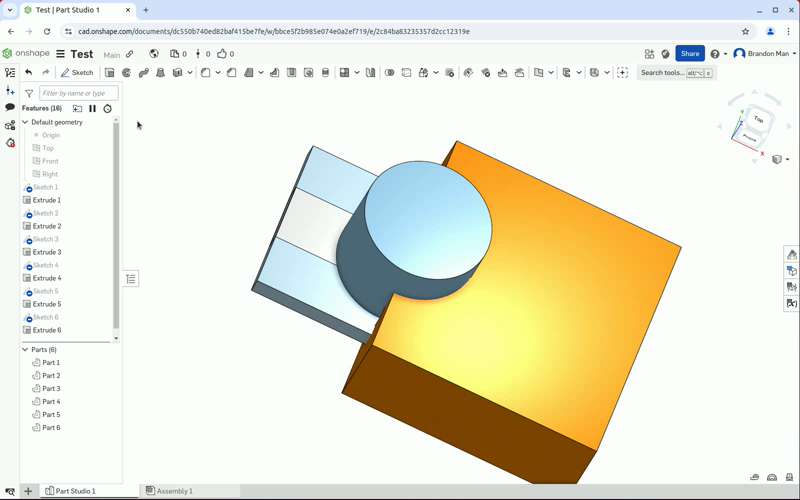
key(up, 2)
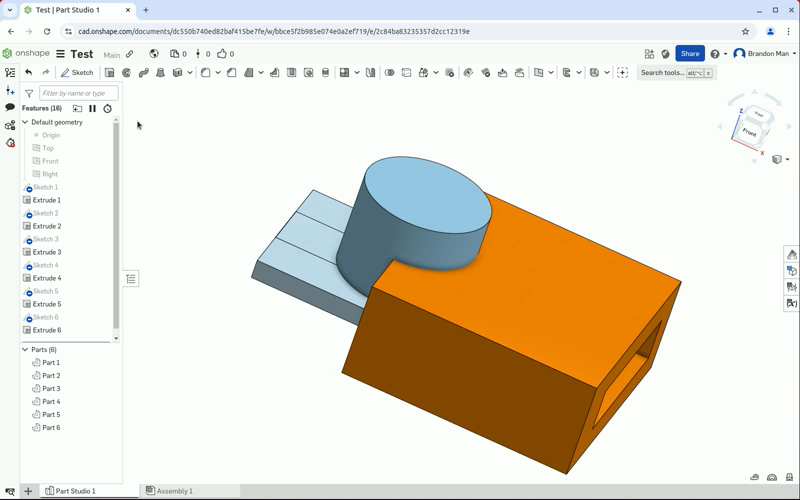
key(left, 2)
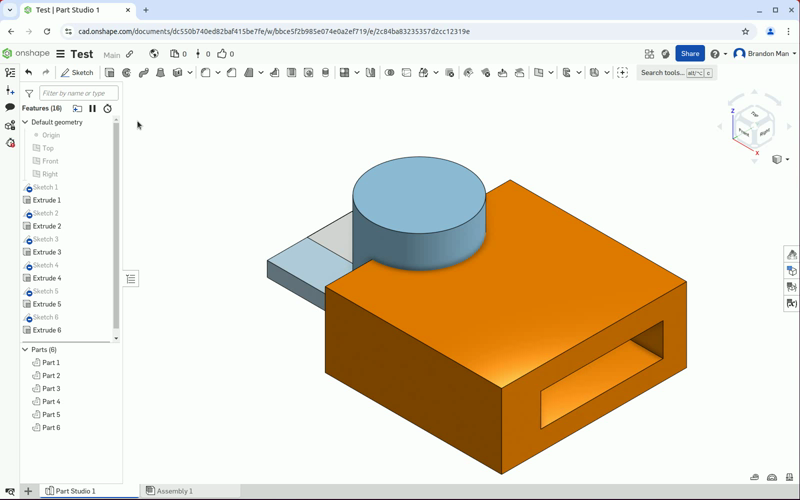
mouse_move(69, 189)
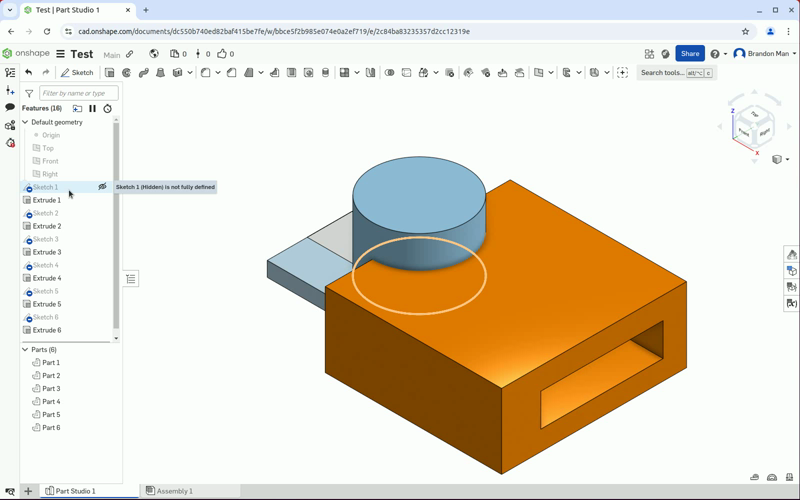
click(69, 189)